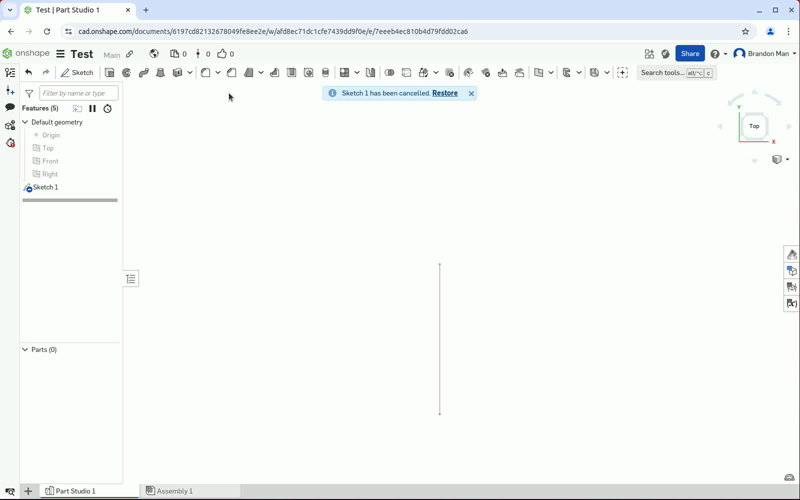
key(shift+h)
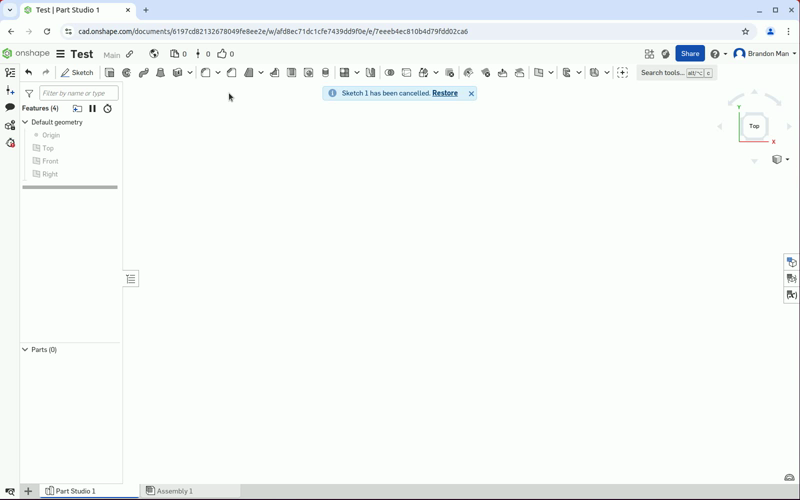
mouse_move(73, 352)
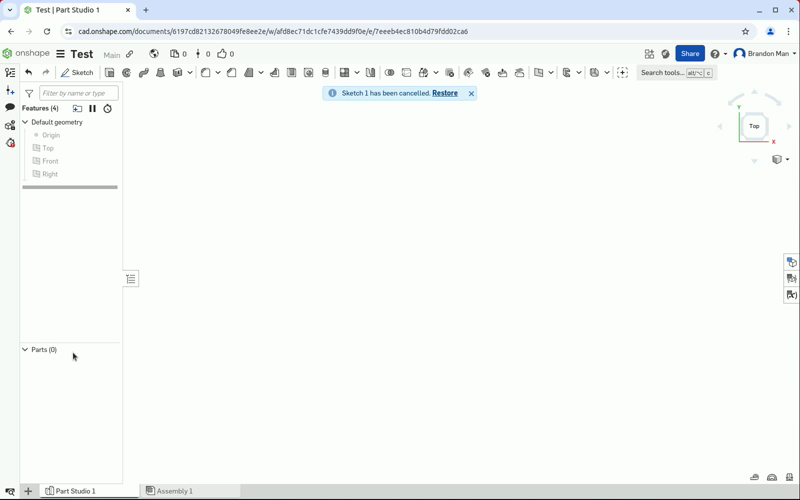
key(y)
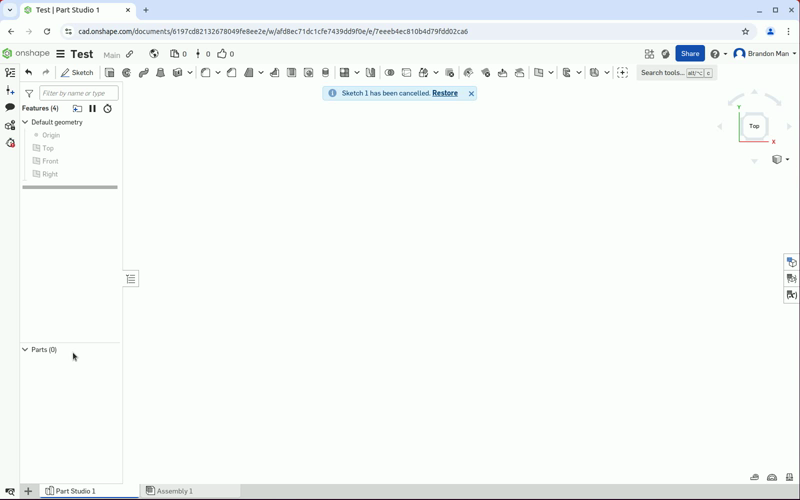
key(shift+p)
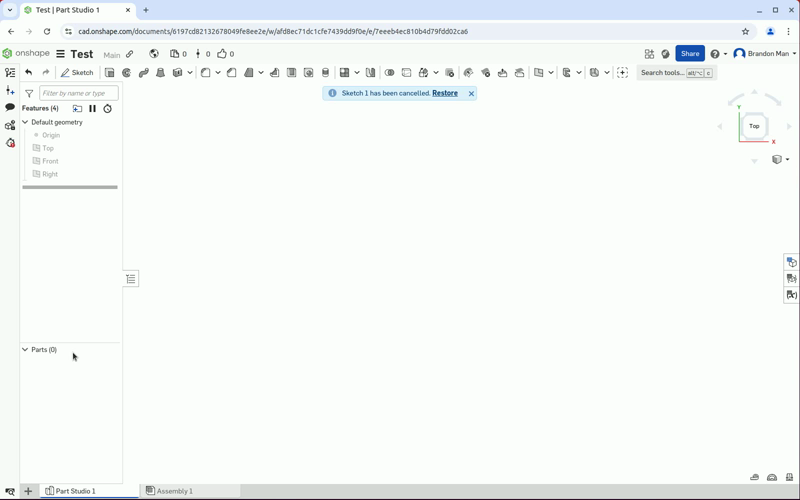
key(space)
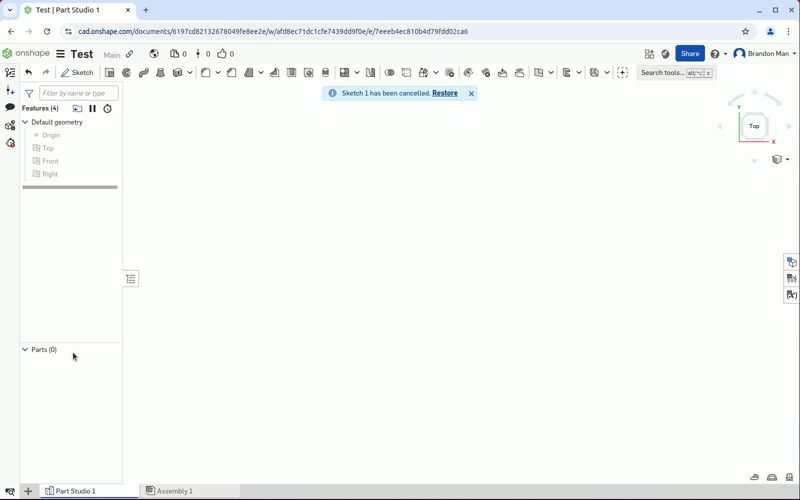
key_down(shift)
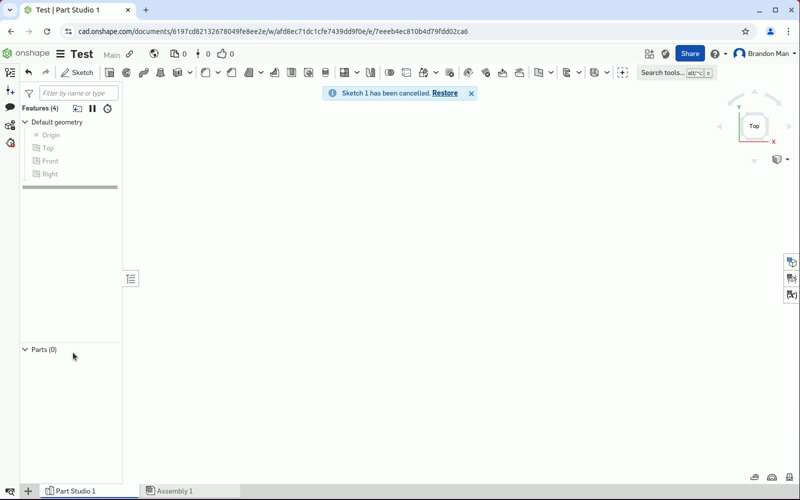
key(up)
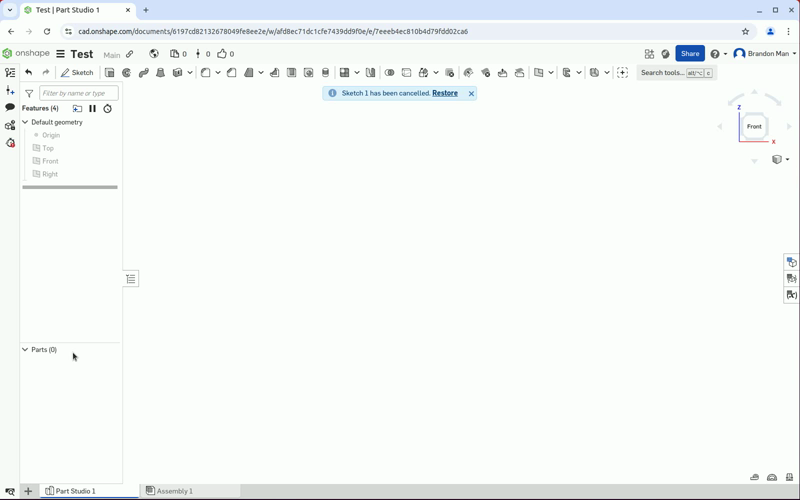
key_up(shift)
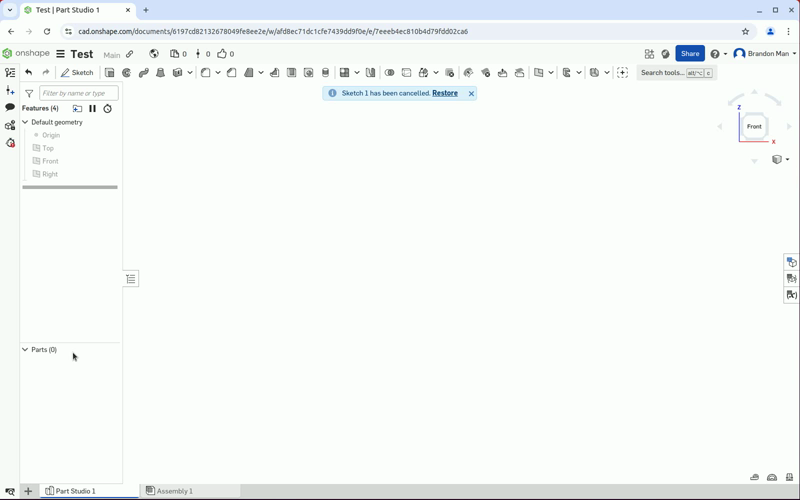
mouse_move(73, 352)
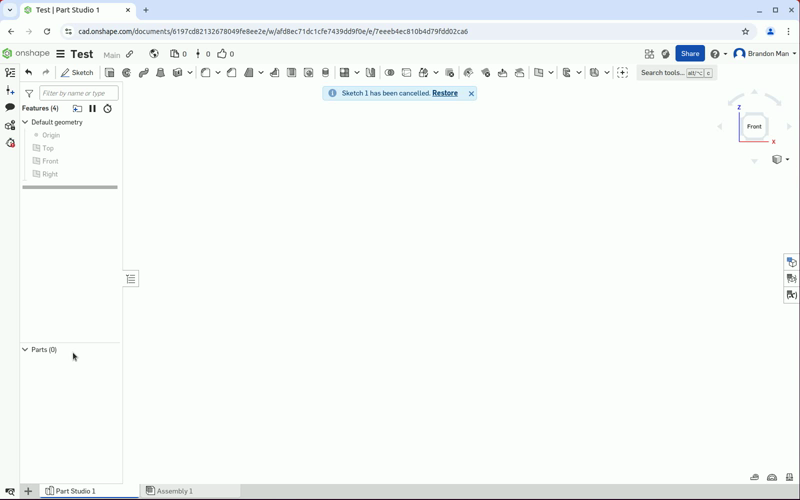
key(shift+y)
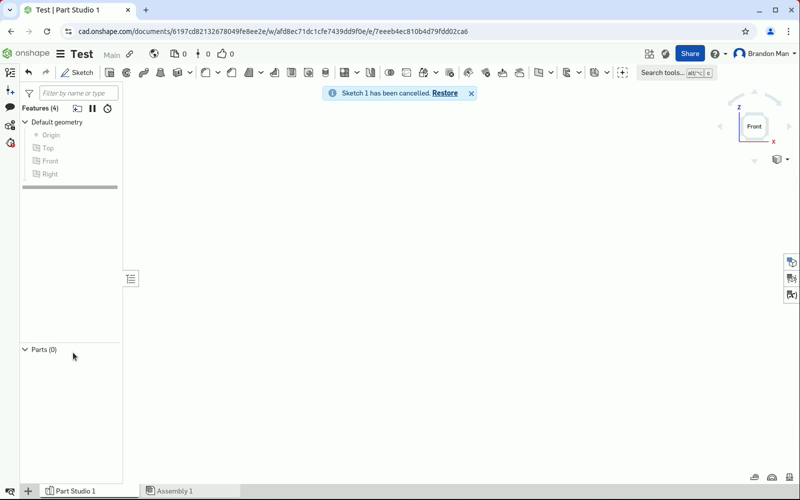
key(shift+s)
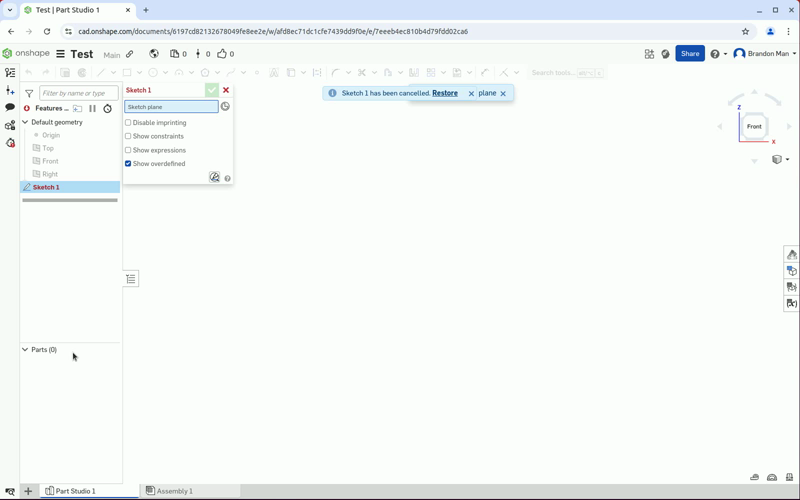
mouse_move(73, 163)
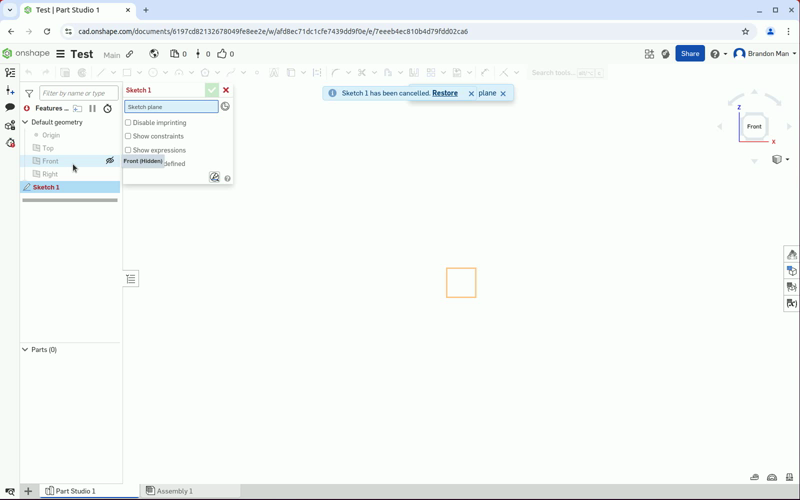
click(73, 163)
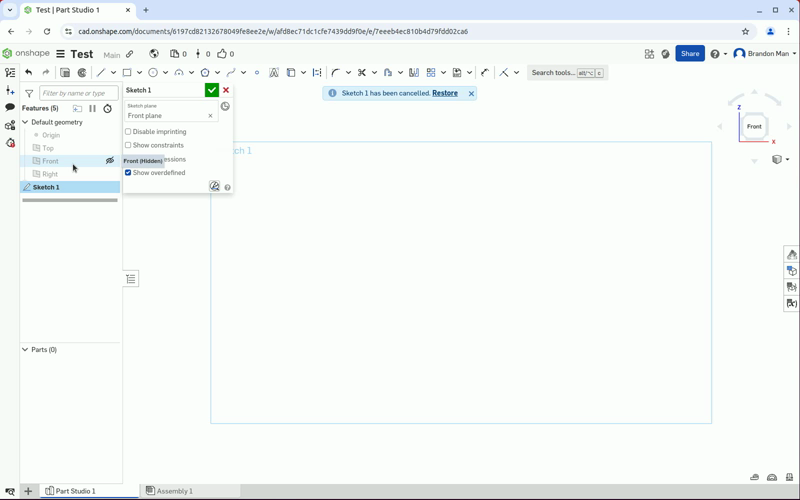
mouse_move(73, 352)
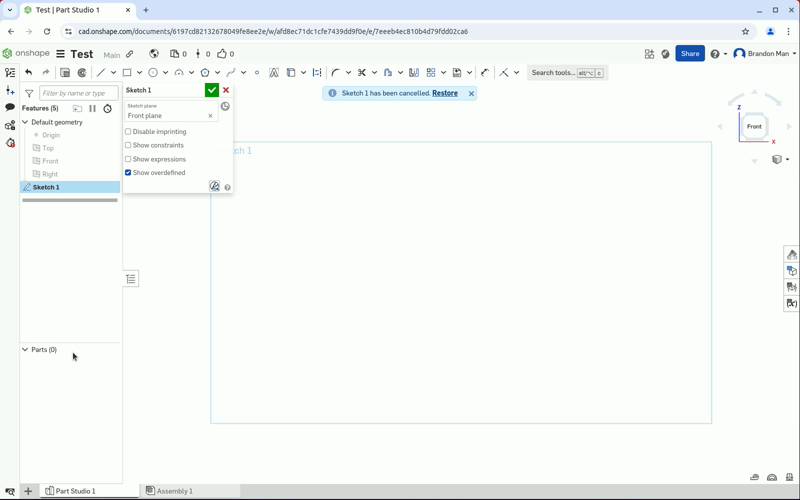
key(y)
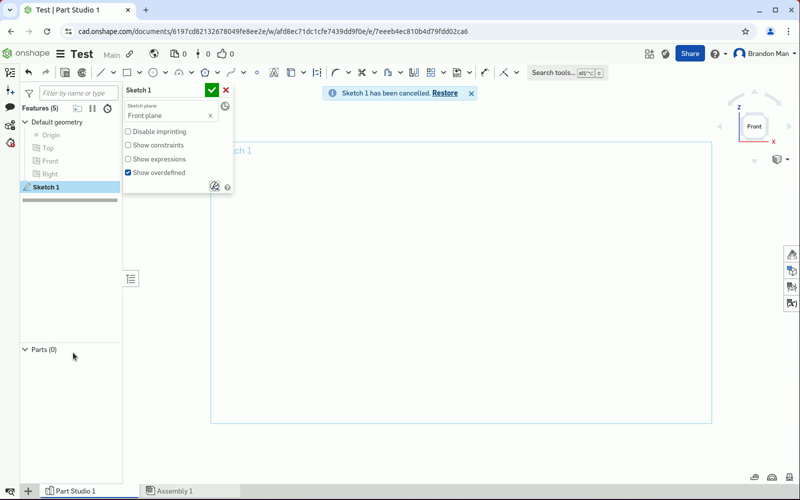
key(a)
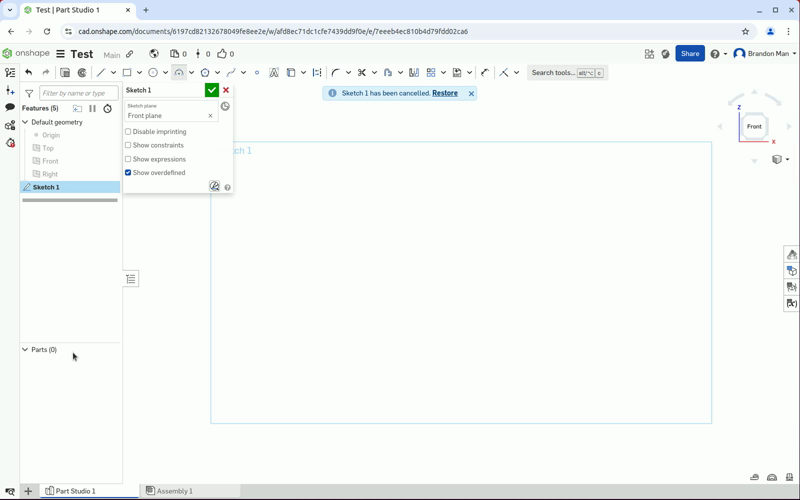
key_down(shift)
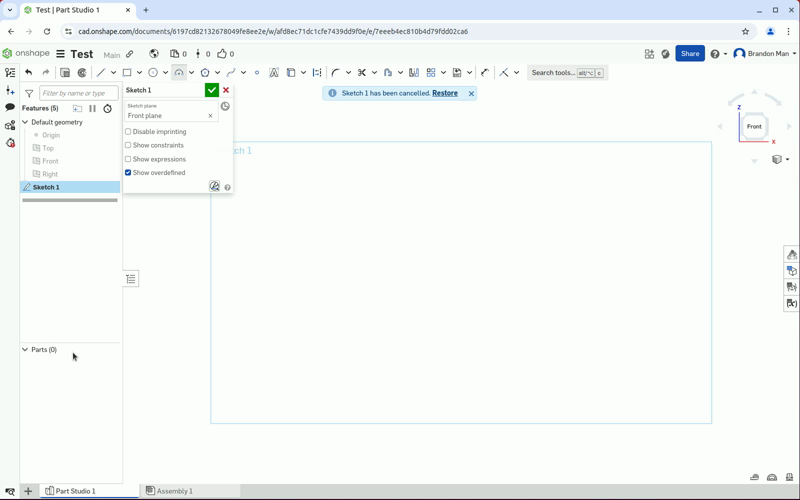
mouse_move(350, 282)
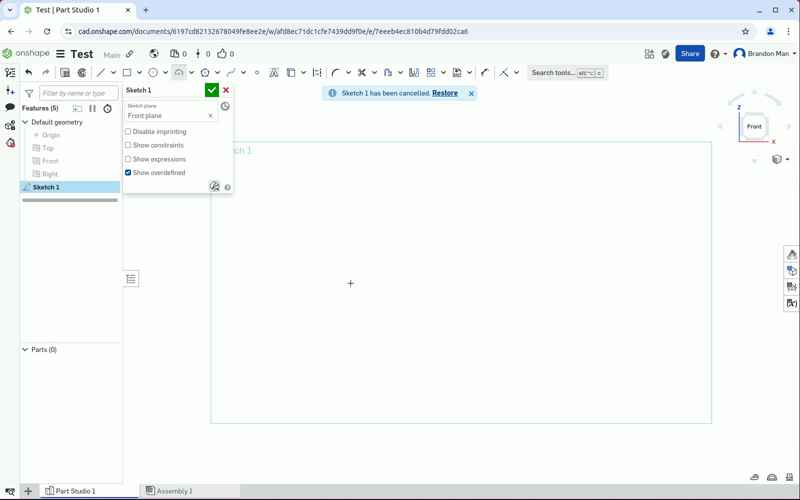
click(350, 282)
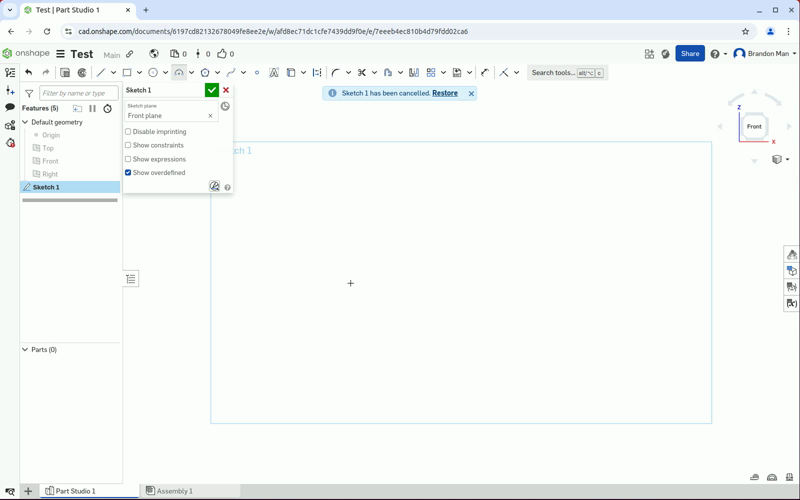
key_up(shift)
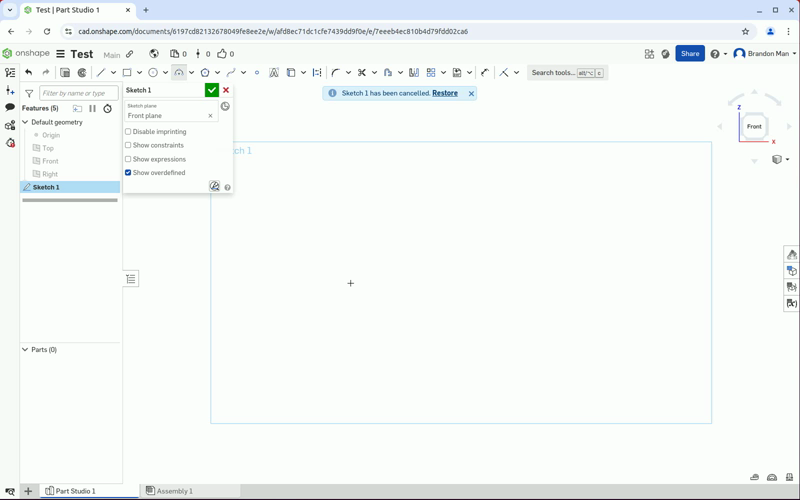
key_down(shift)
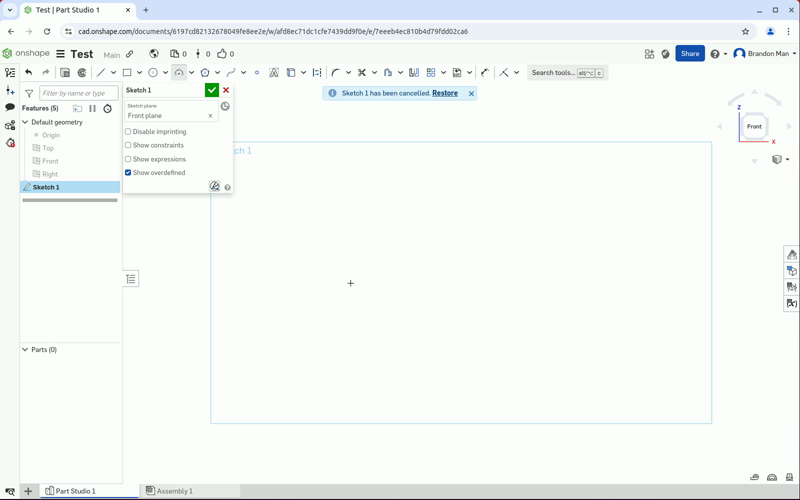
mouse_move(394, 282)
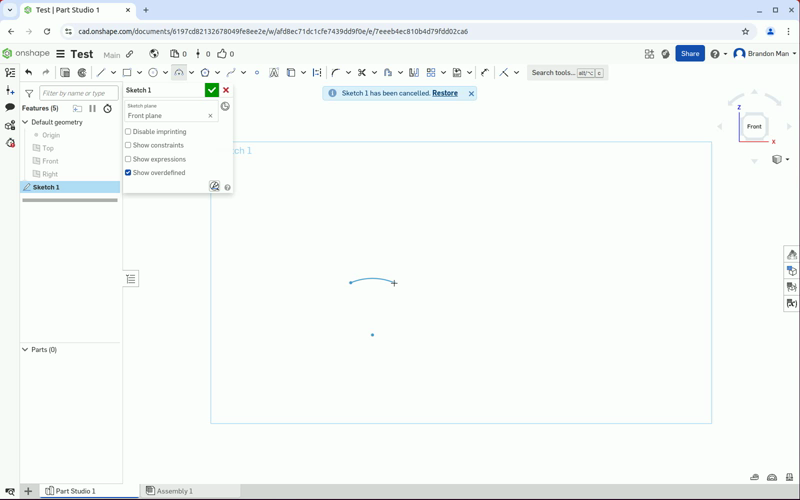
click(394, 282)
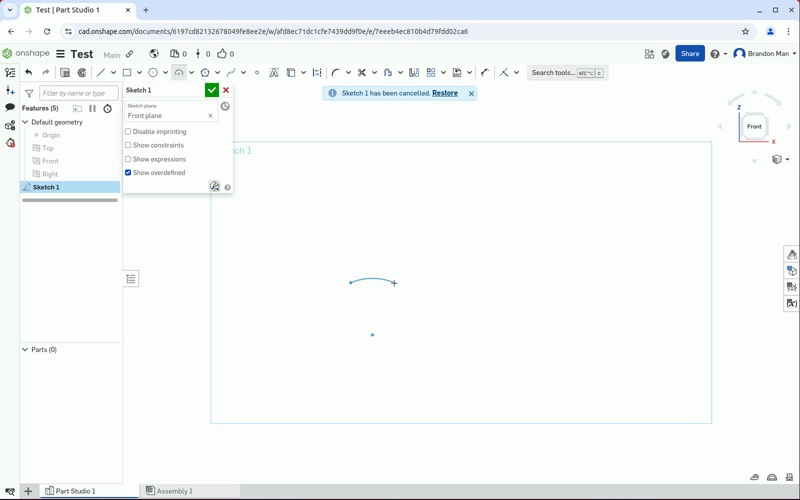
mouse_move(372, 304)
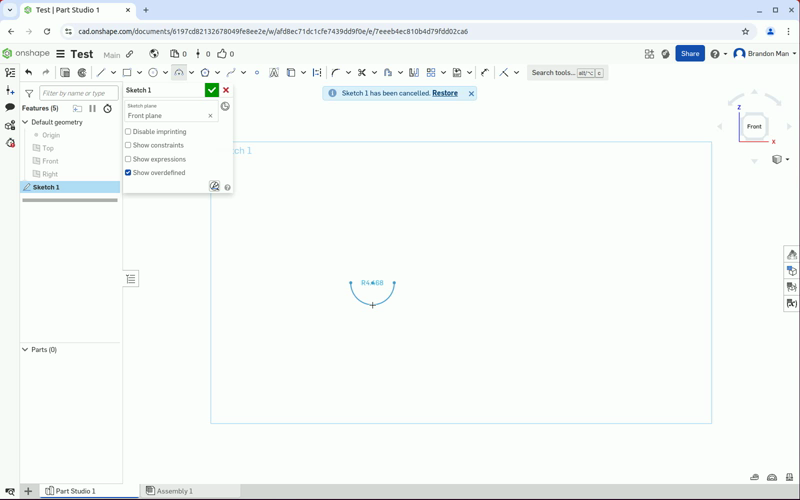
click(372, 304)
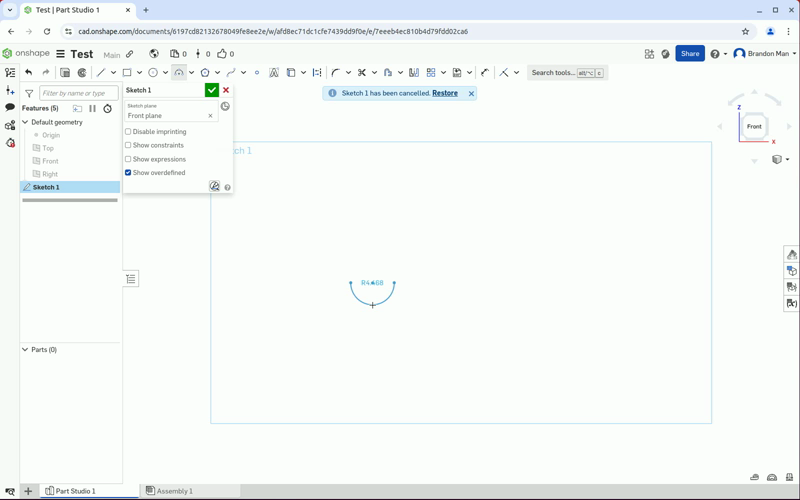
key_up(shift)
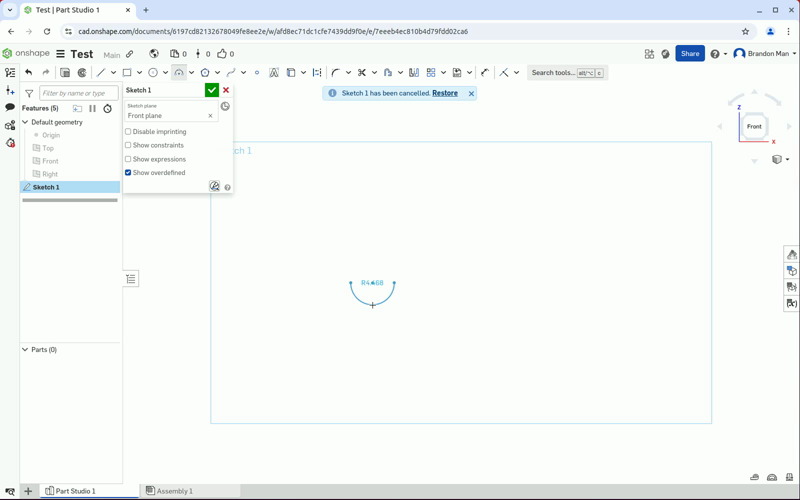
key(esc)
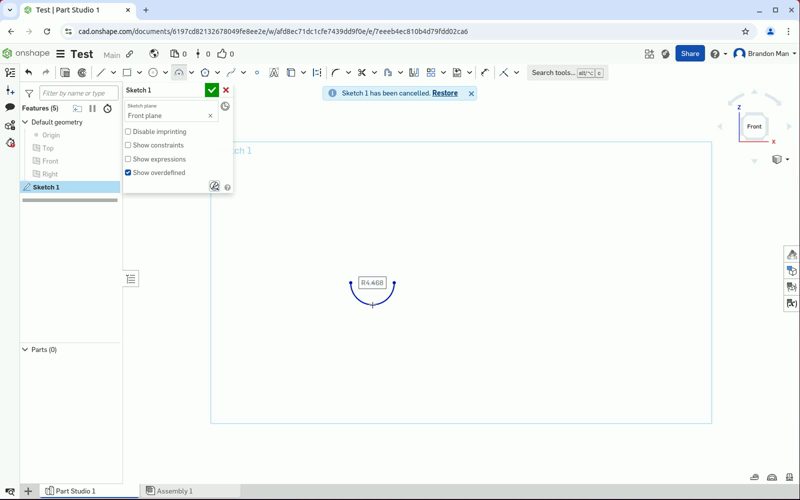
key(l)
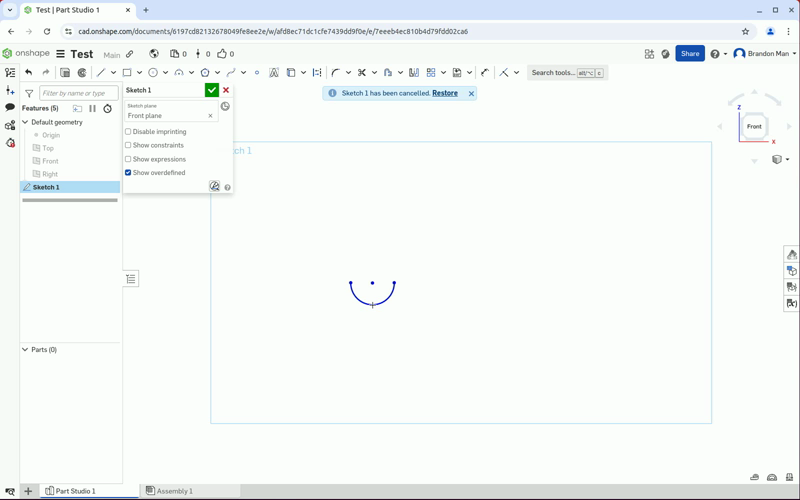
mouse_move(394, 282)
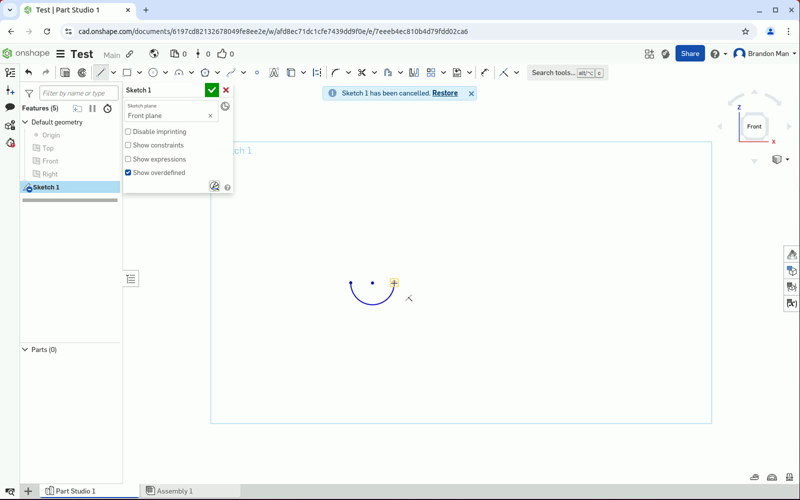
click(394, 282)
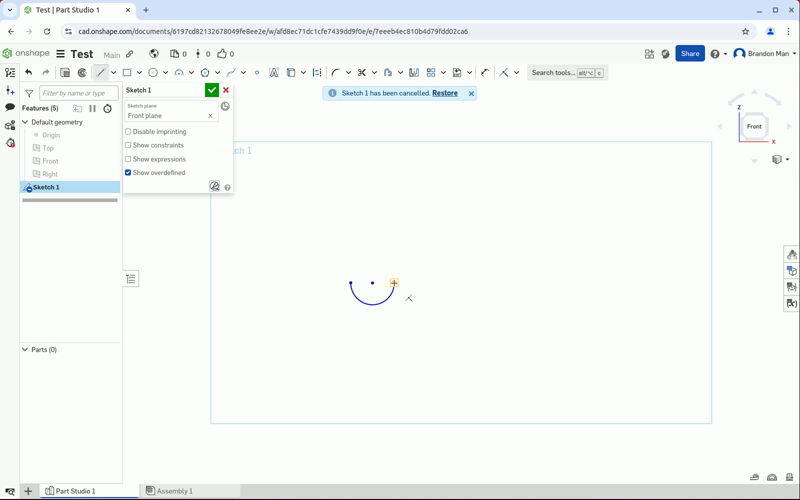
key_down(shift)
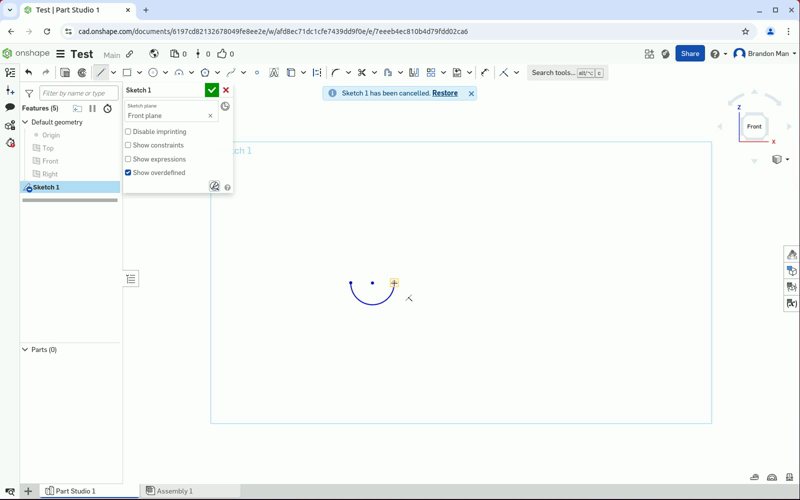
mouse_move(394, 192)
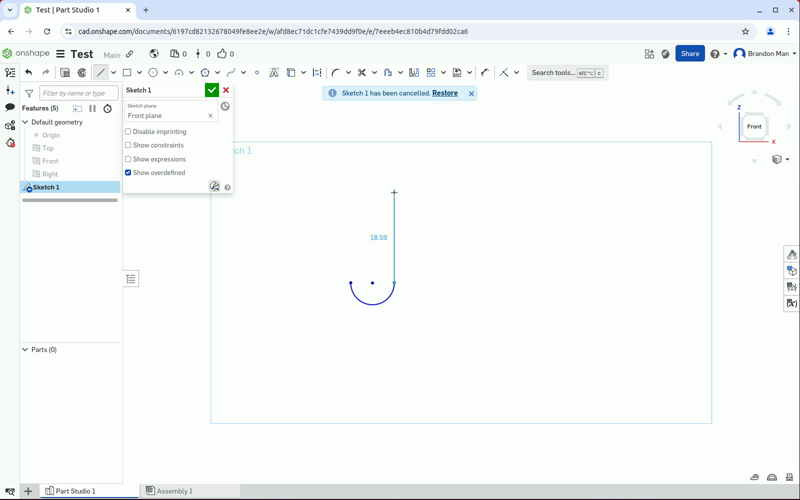
click(394, 192)
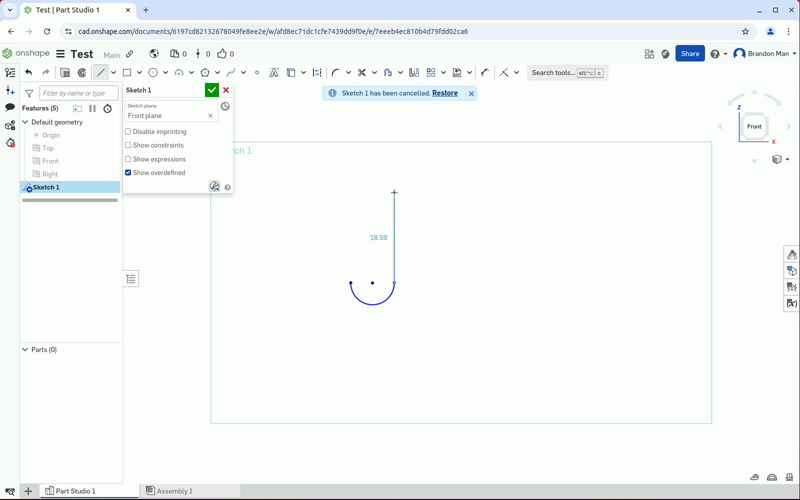
key_up(shift)
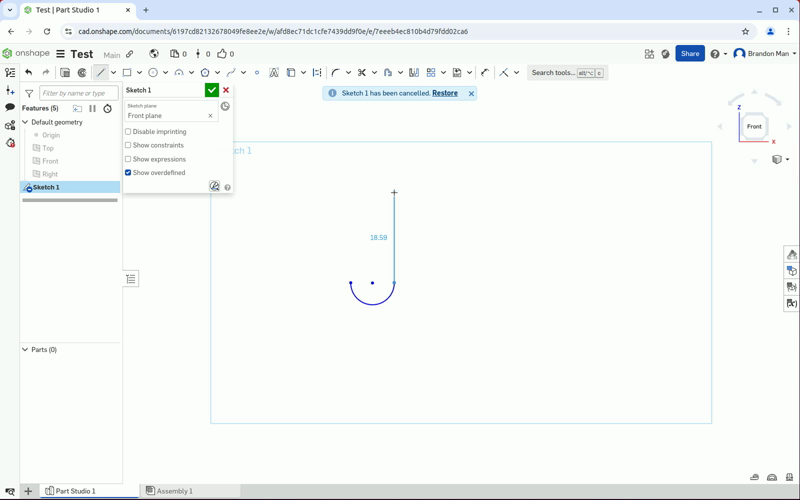
key(esc)
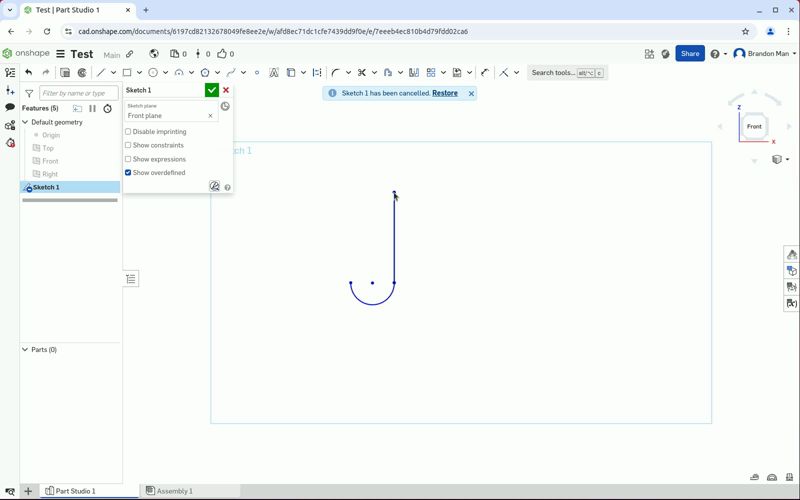
key(a)
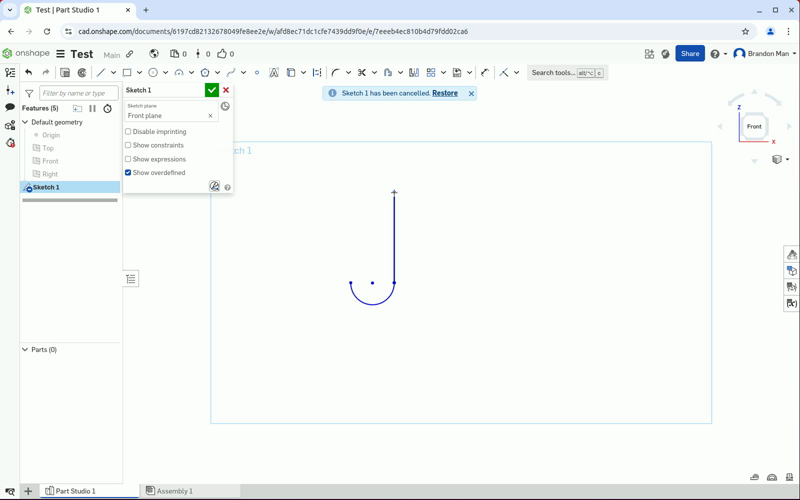
mouse_move(394, 192)
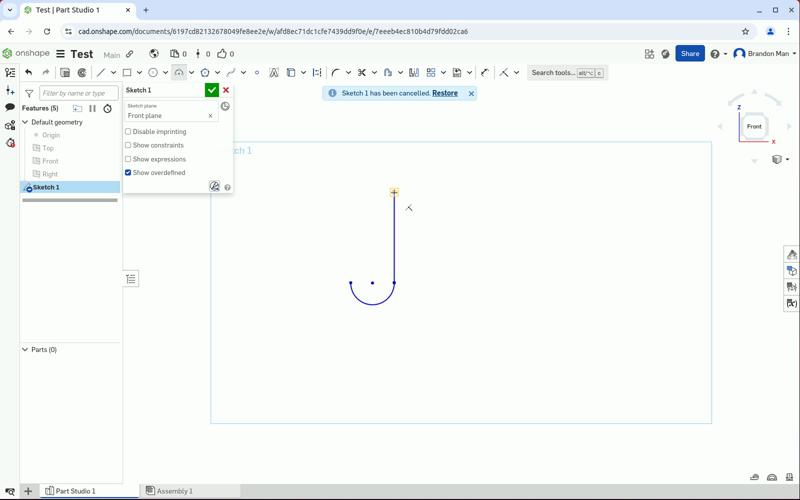
click(394, 192)
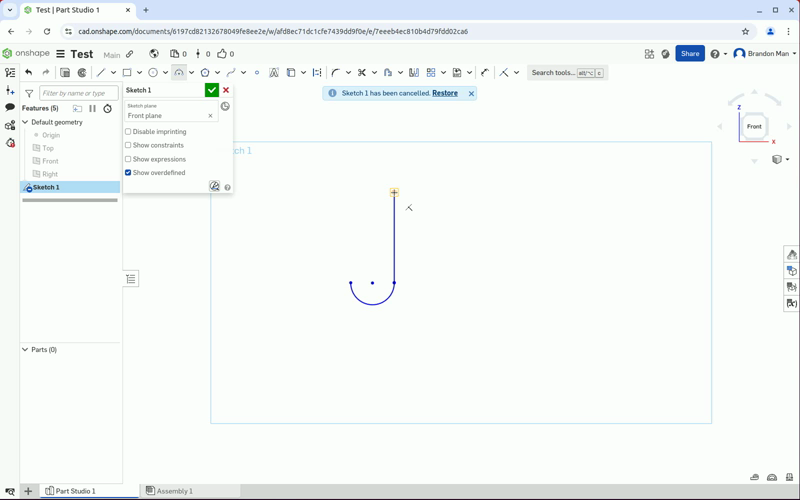
key_down(shift)
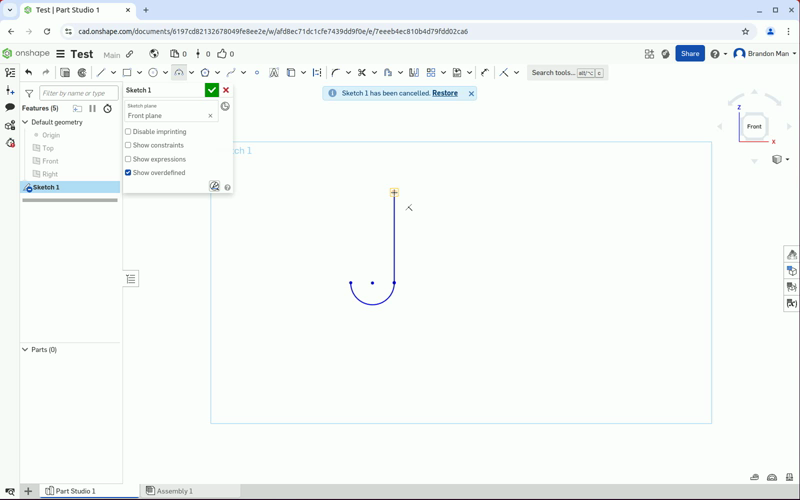
mouse_move(350, 192)
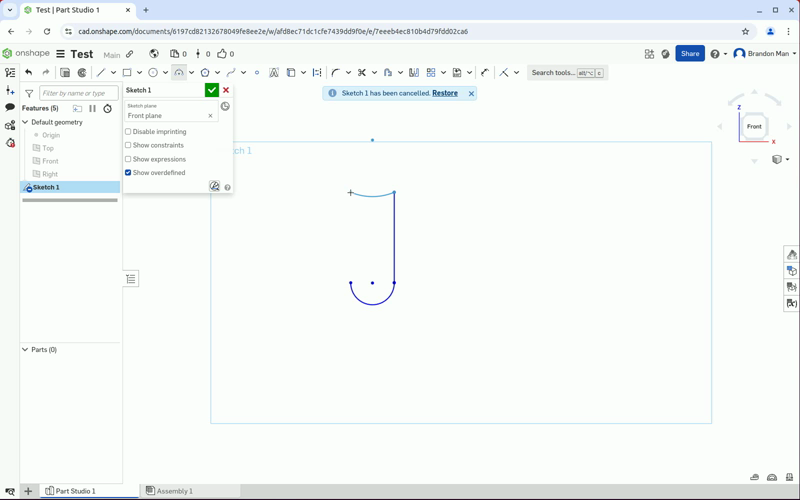
click(350, 192)
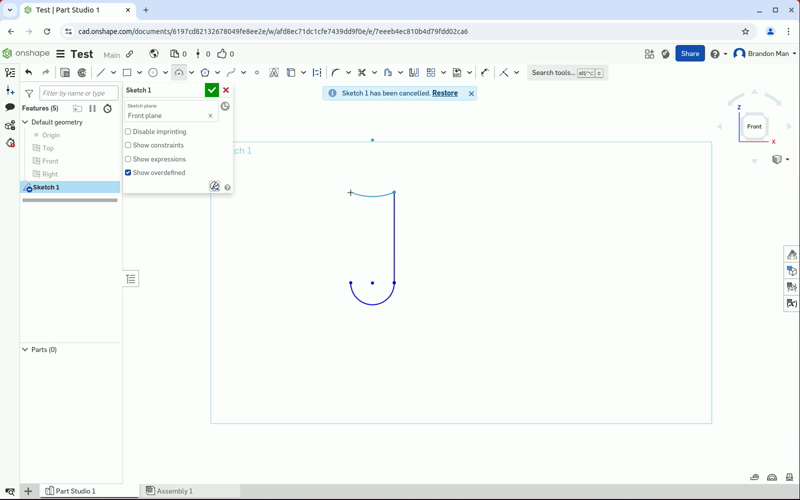
mouse_move(372, 214)
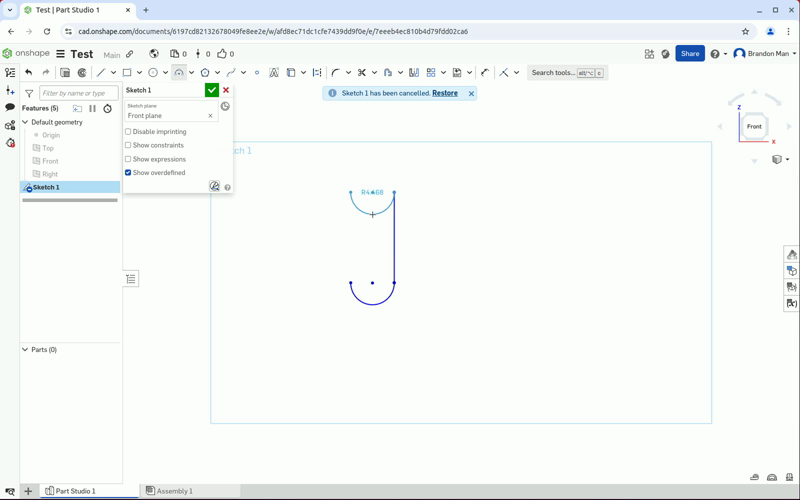
click(372, 214)
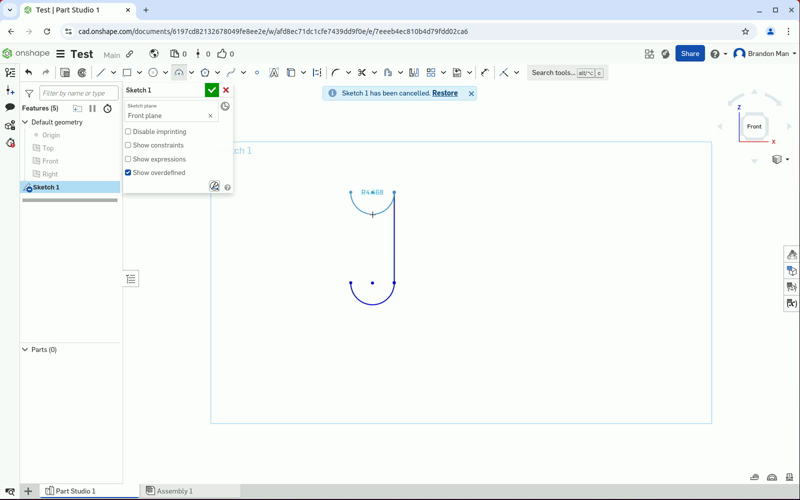
key_up(shift)
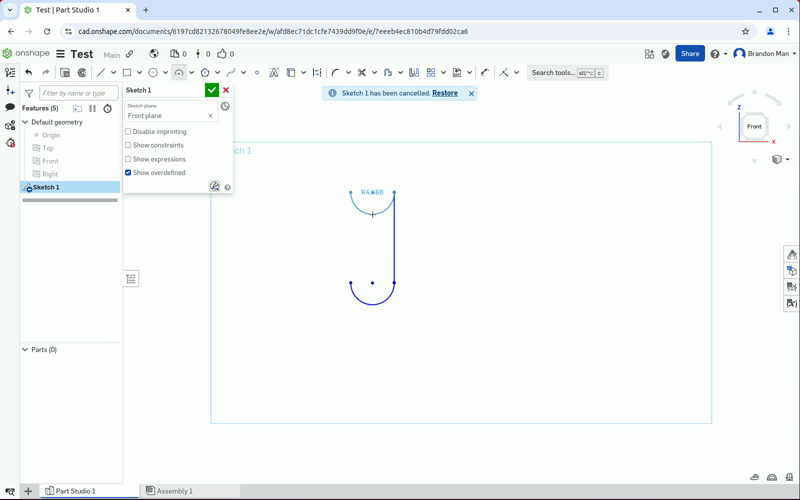
key(esc)
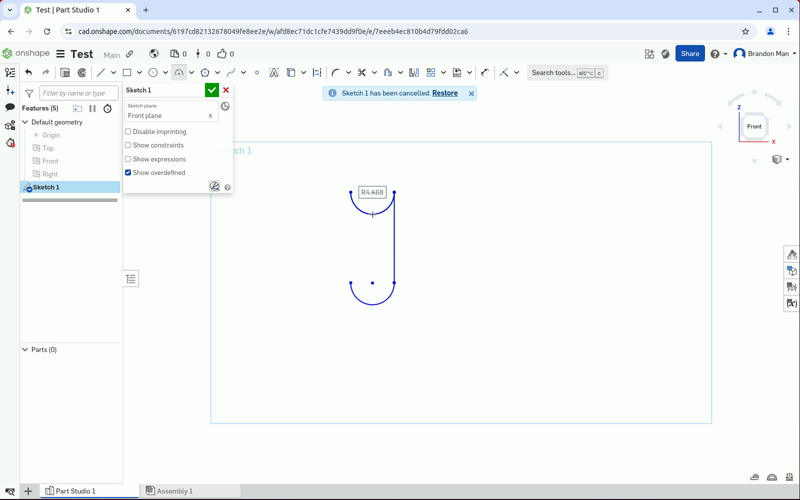
key(l)
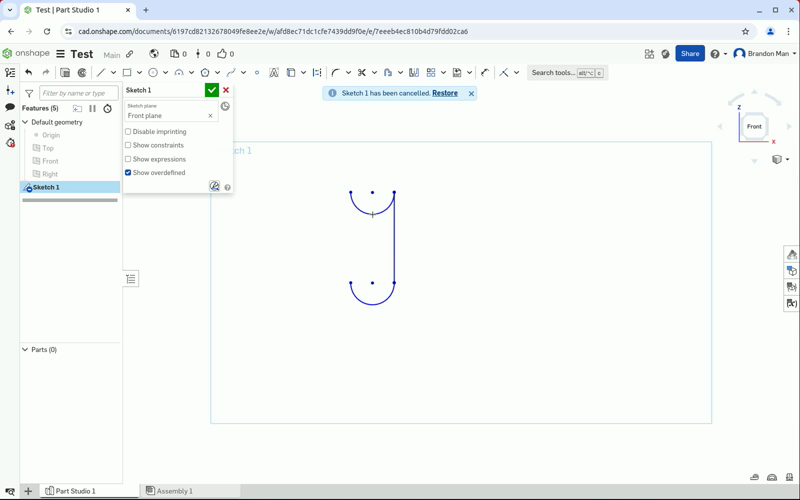
mouse_move(350, 192)
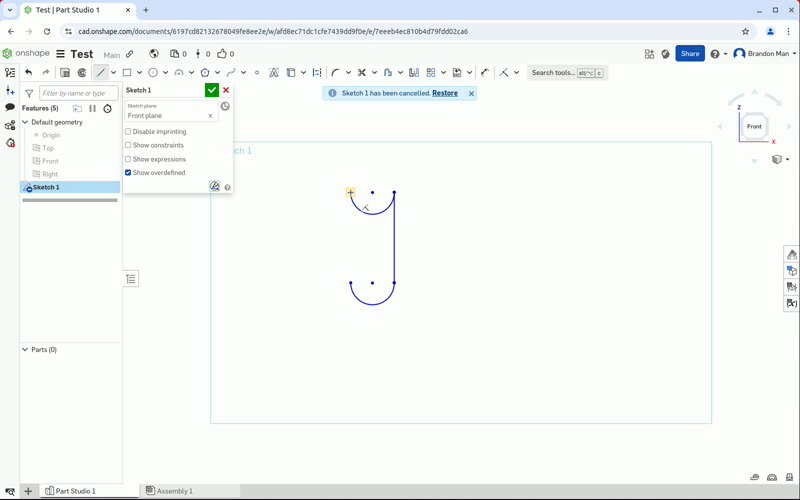
click(350, 192)
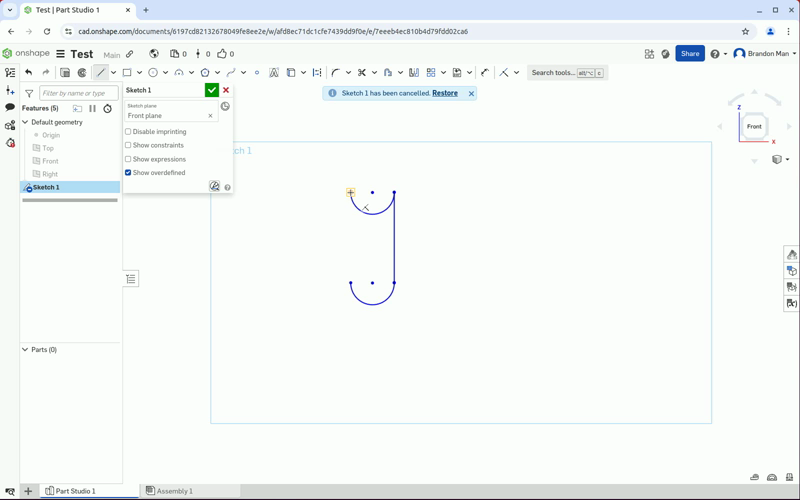
key_down(shift)
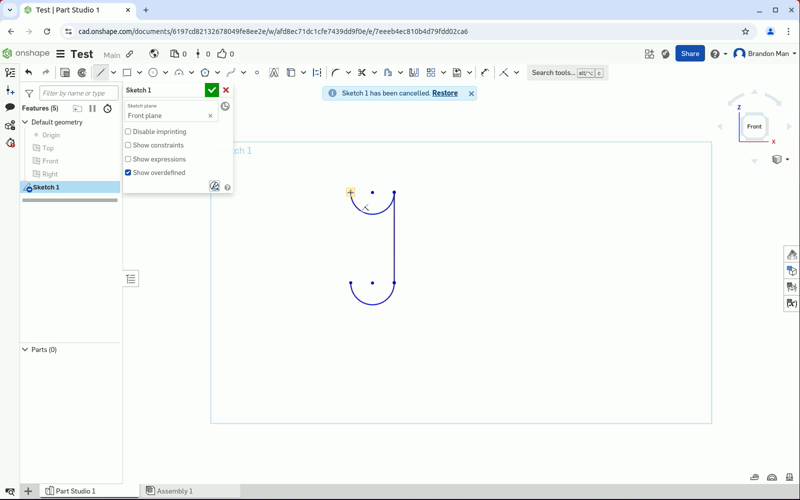
mouse_move(350, 282)
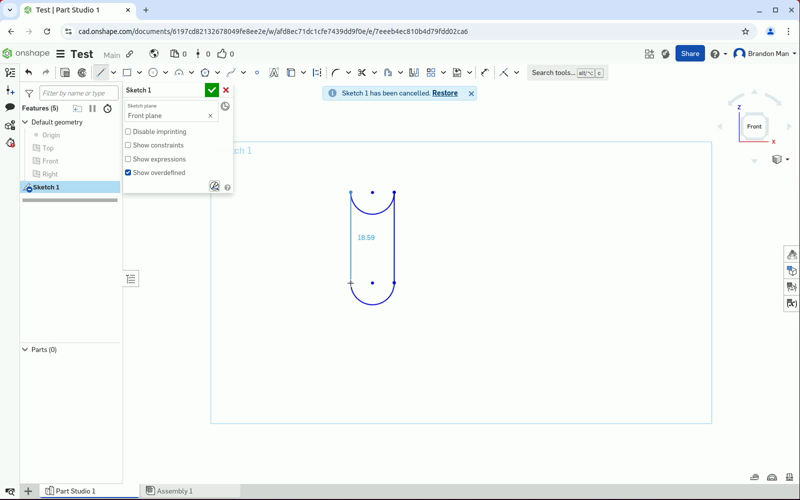
key_up(shift)
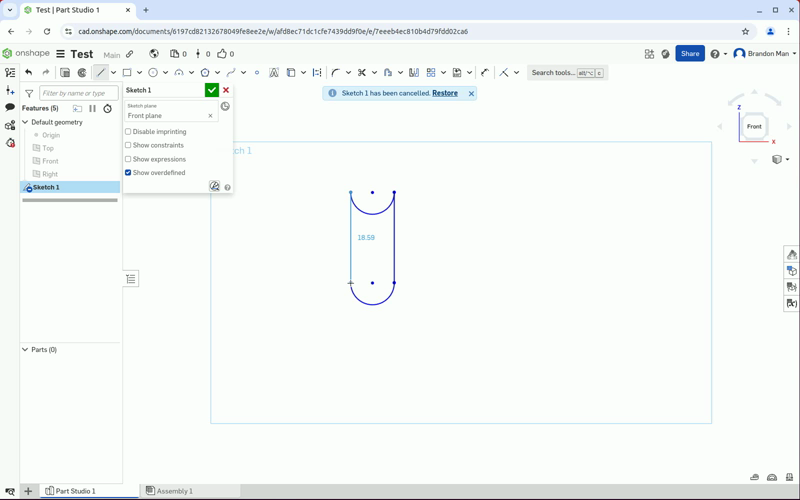
click(350, 282)
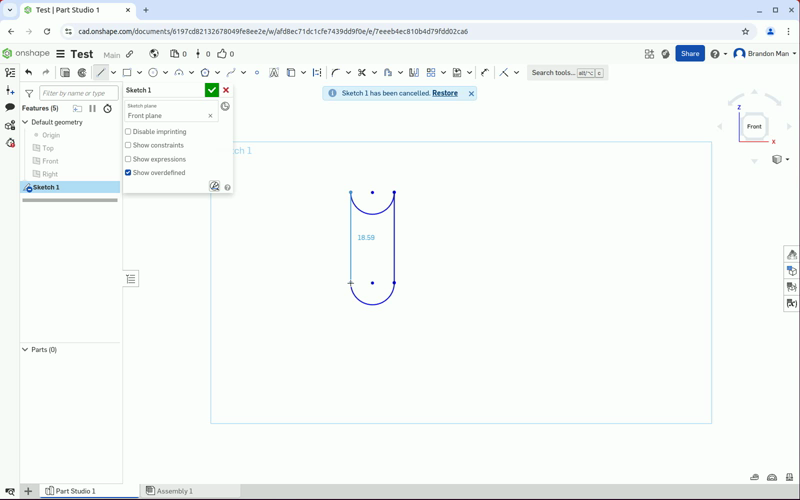
key(esc)
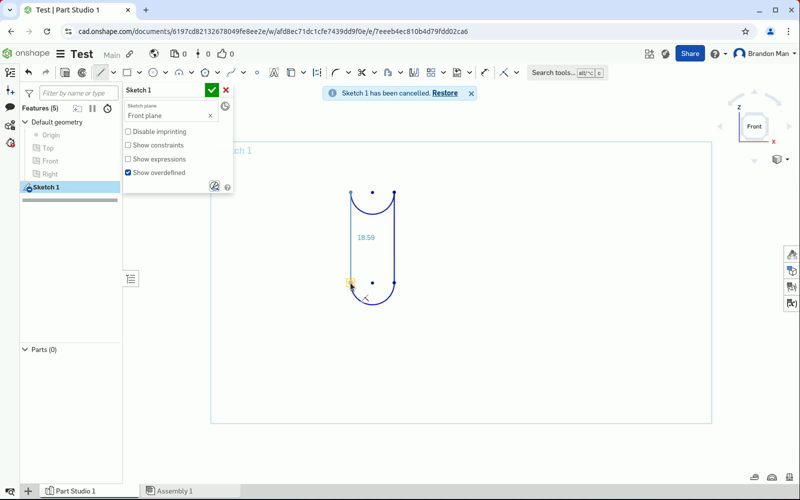
mouse_move(374, 269)
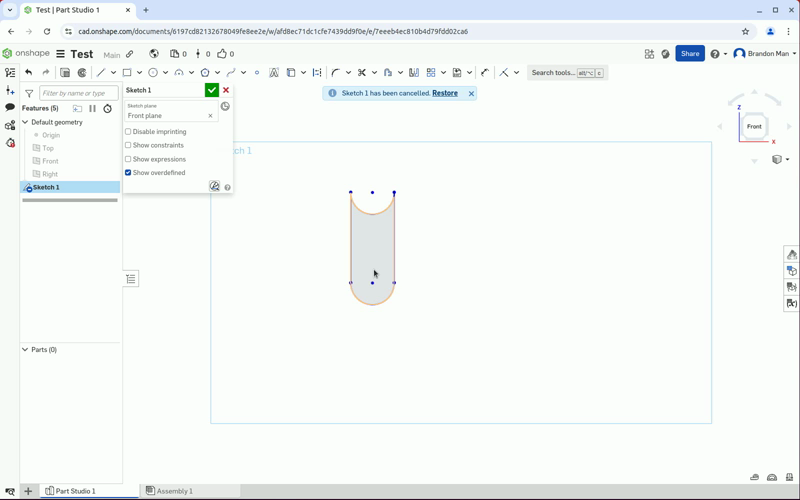
click(374, 269)
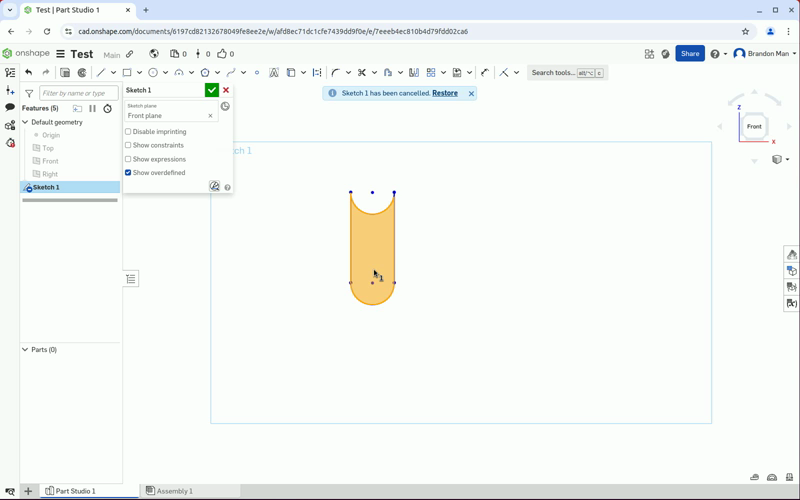
mouse_move(73, 352)
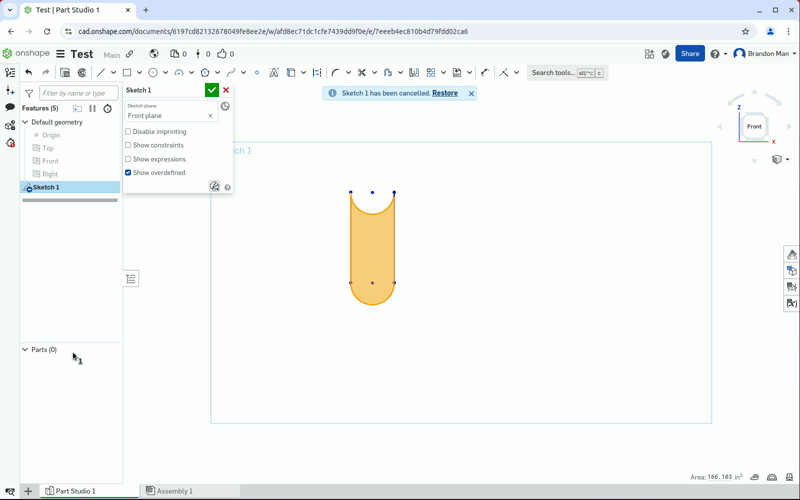
key(shift+y)
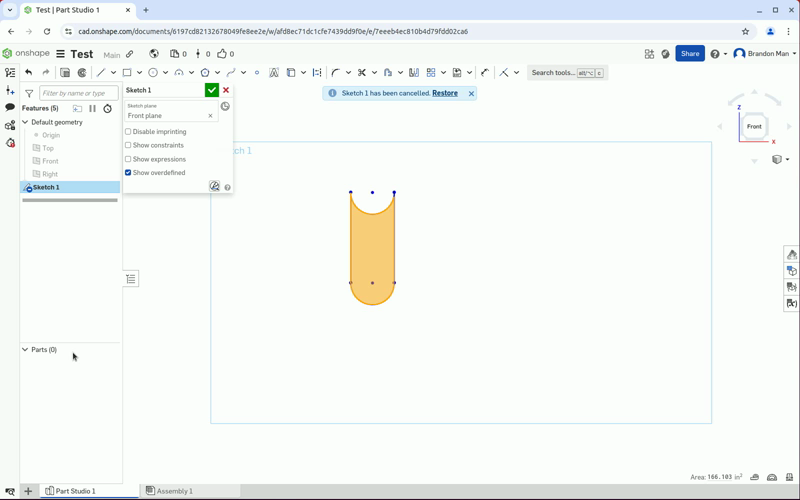
key(shift+e)
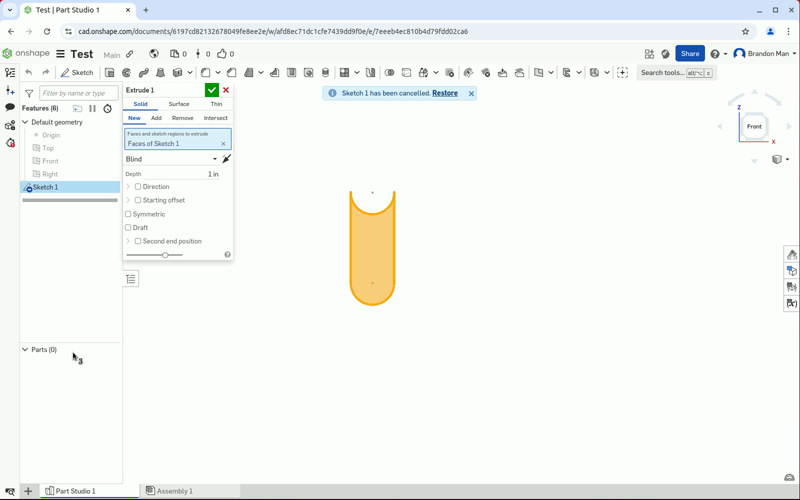
mouse_move(143, 106)
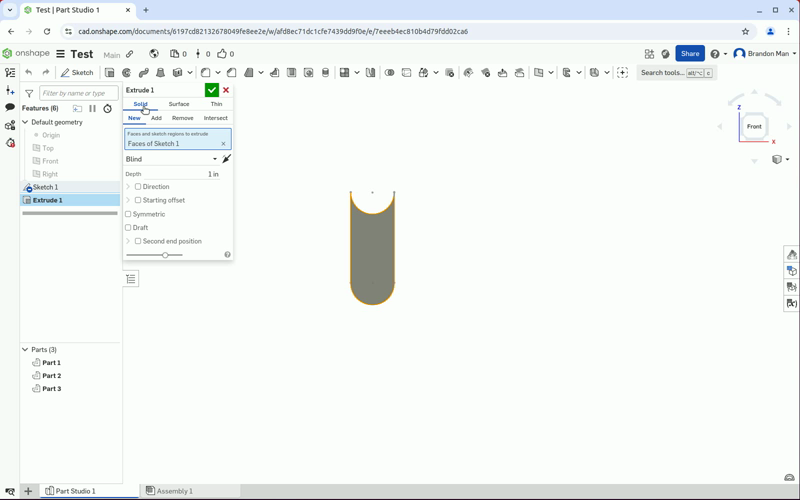
click(143, 106)
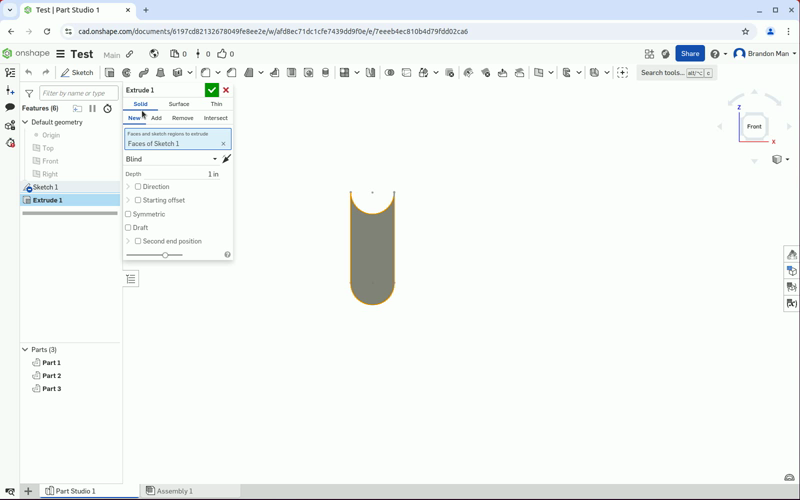
mouse_move(137, 120)
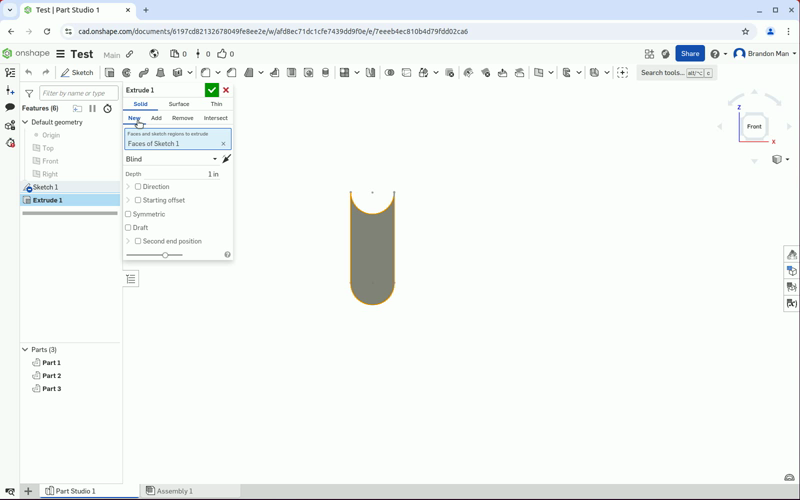
click(137, 120)
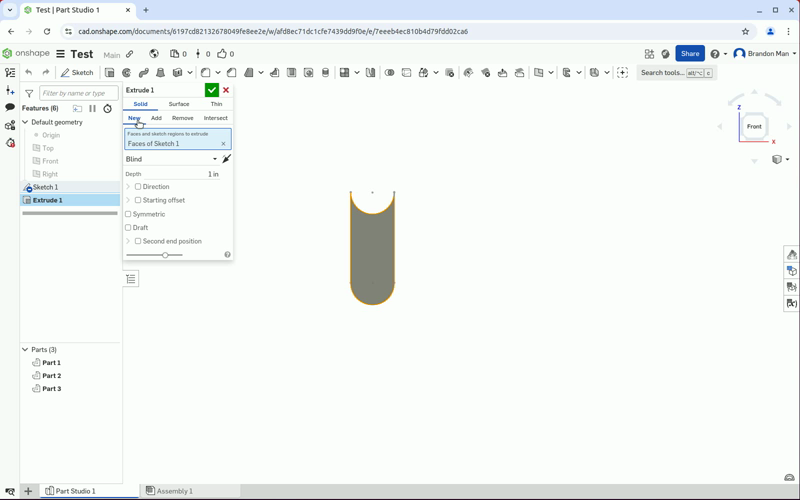
key(tab, 4)
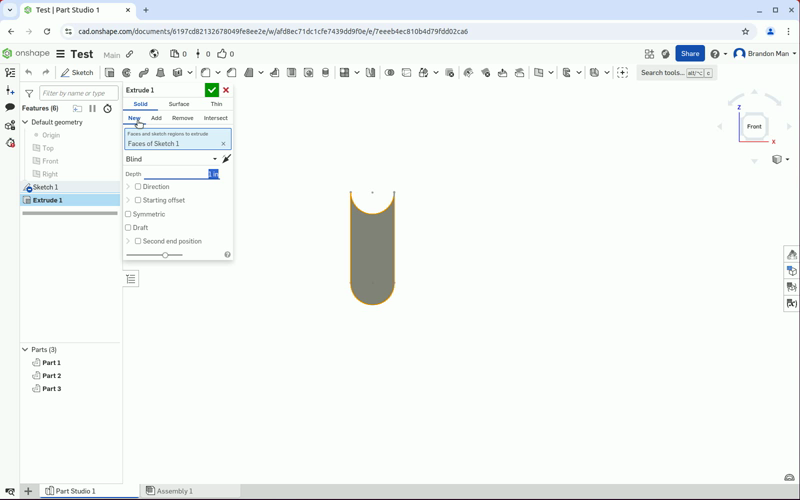
text(2.166)
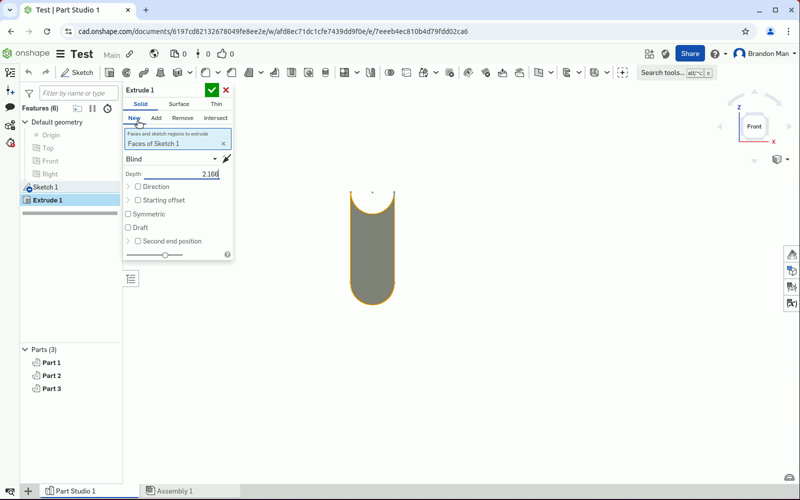
key(enter)
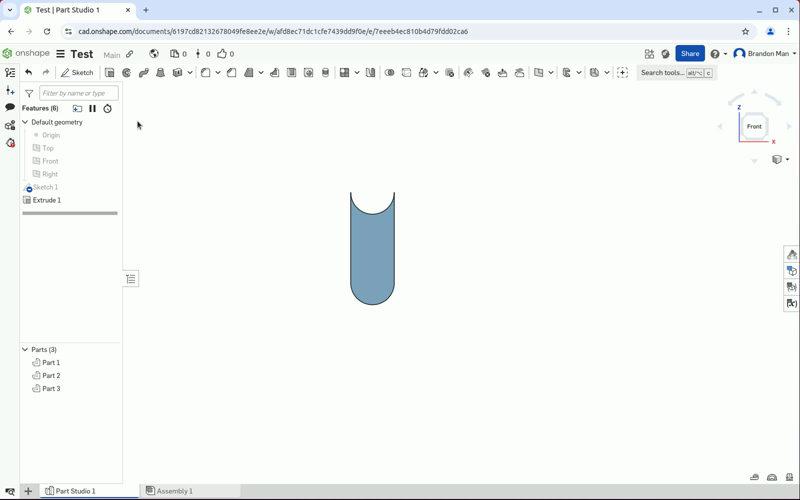
key(shift+h)
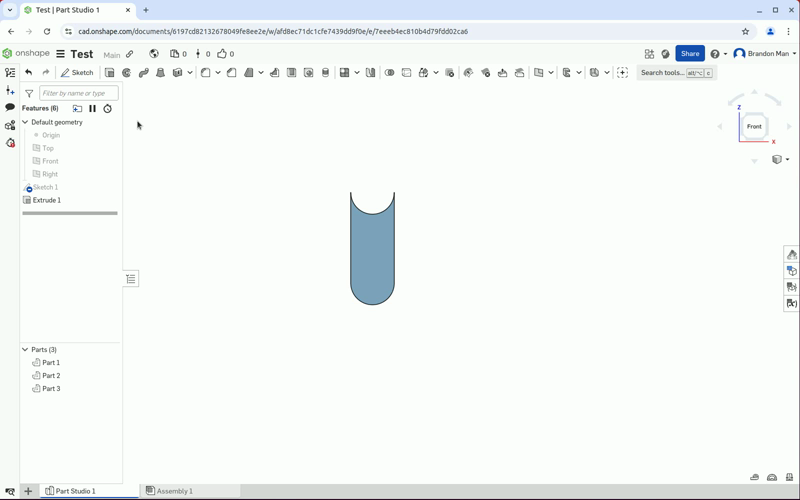
key(shift+h)
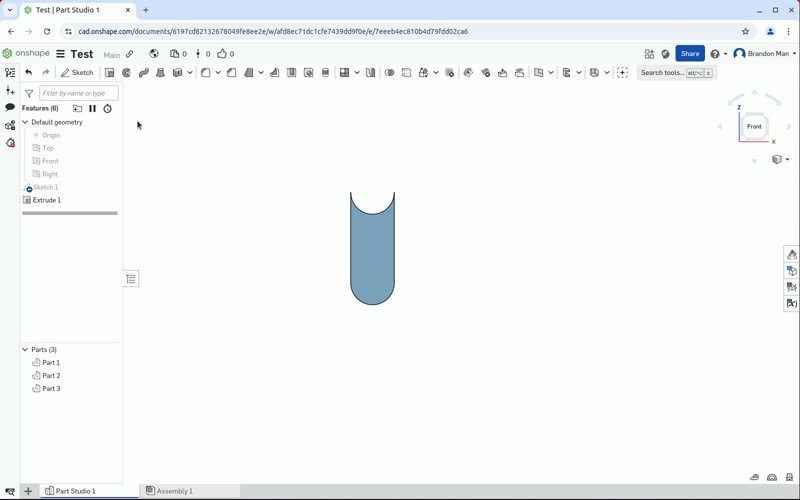
mouse_move(73, 189)
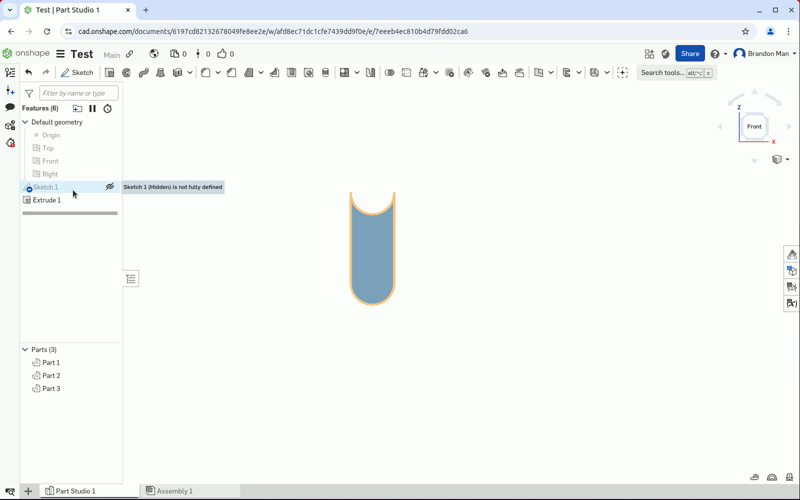
click(73, 189)
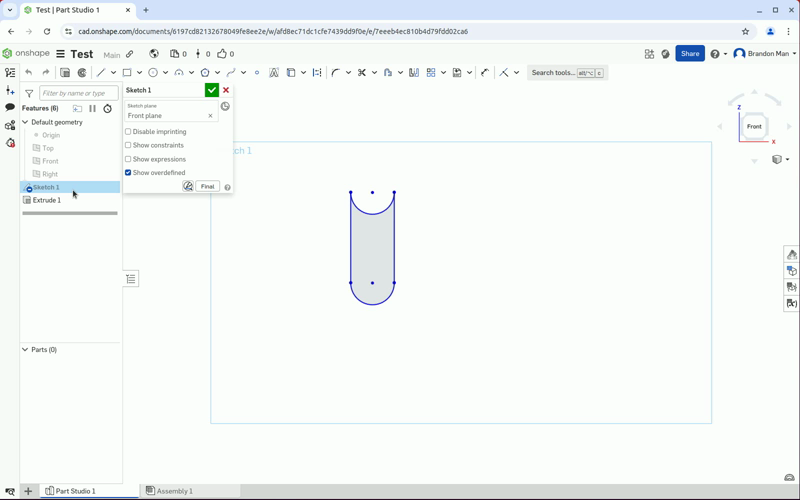
mouse_move(229, 92)
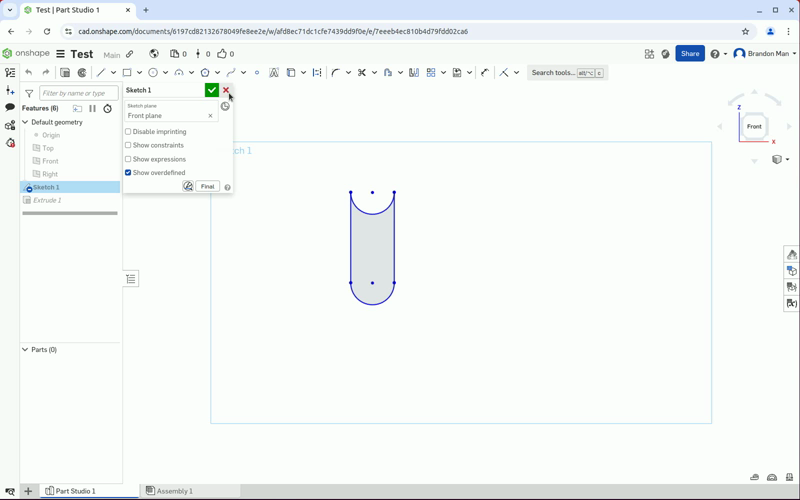
click(229, 92)
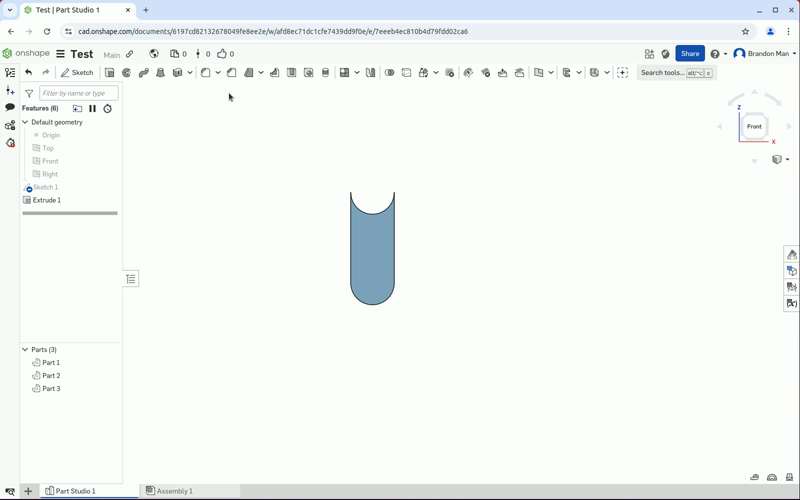
mouse_move(541, 75)
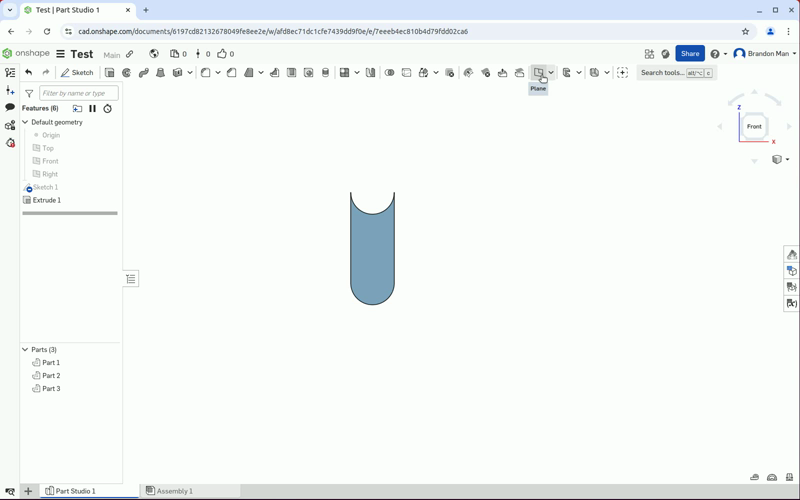
click(541, 75)
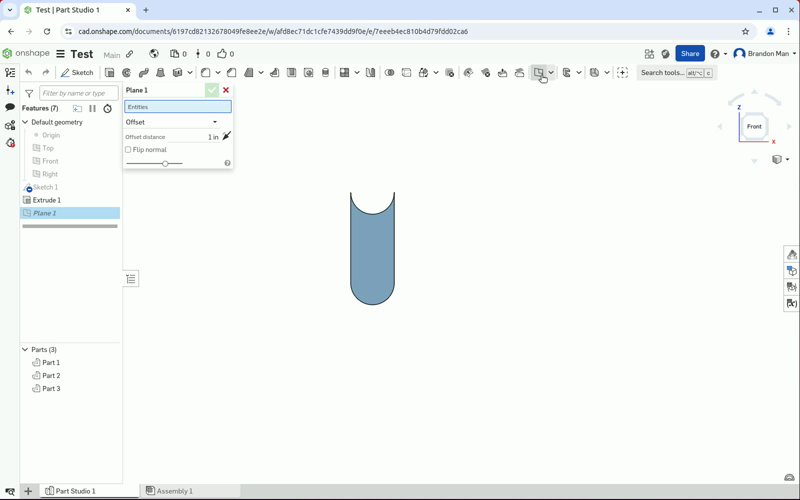
mouse_move(73, 163)
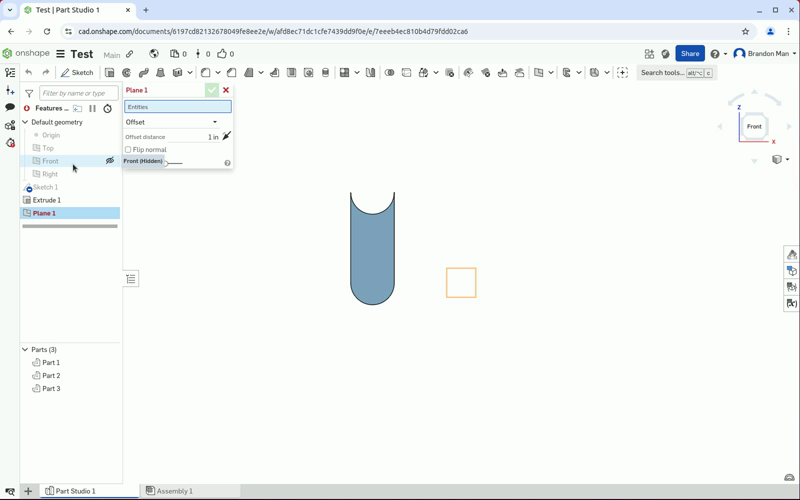
click(73, 163)
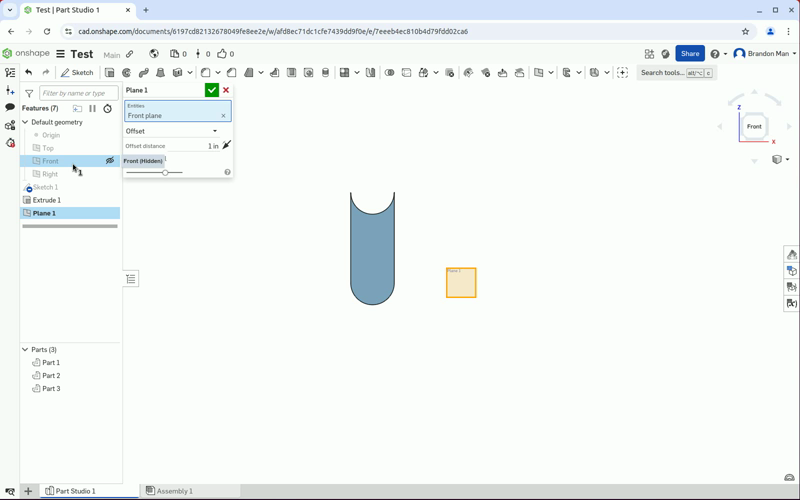
key(tab, 2)
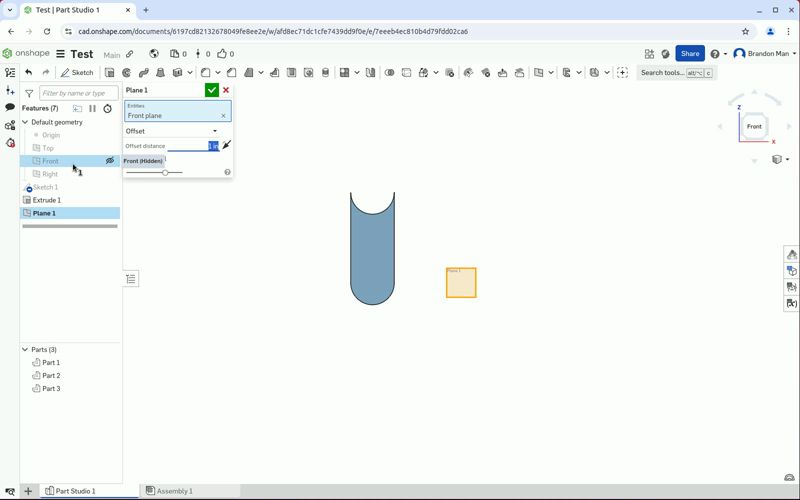
text(2.157)
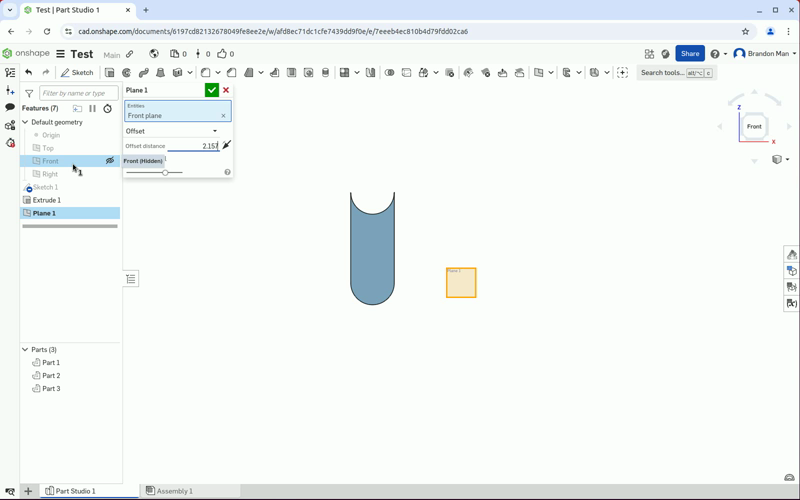
key(enter, 2)
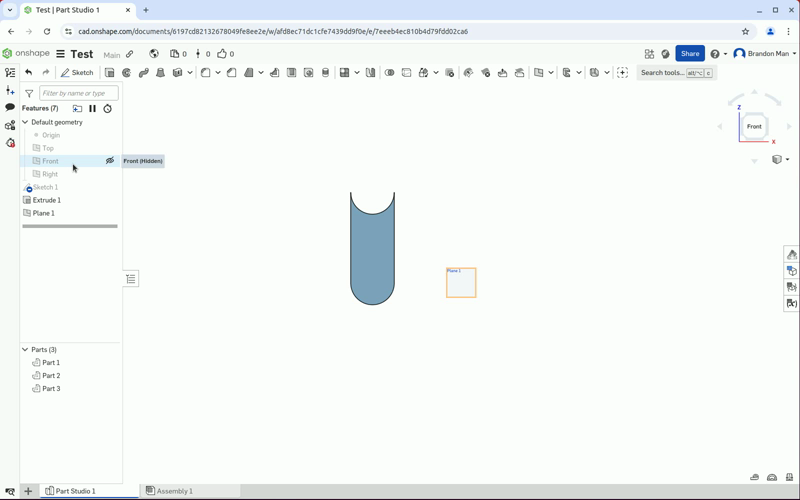
key(shift+s)
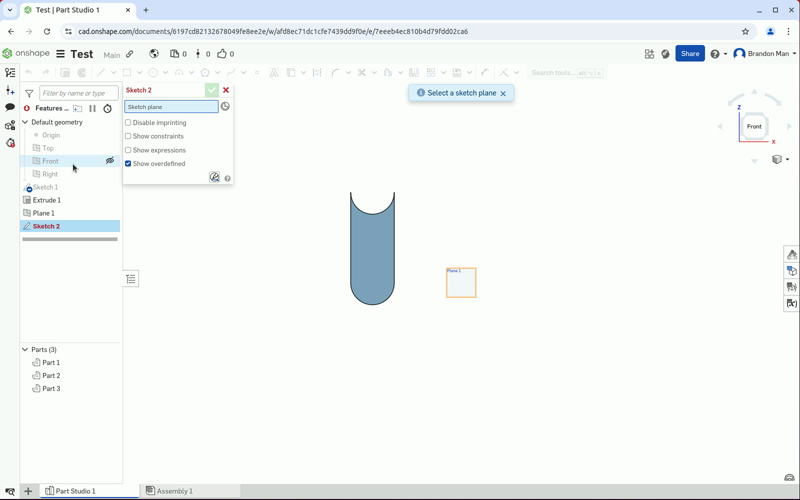
mouse_move(73, 215)
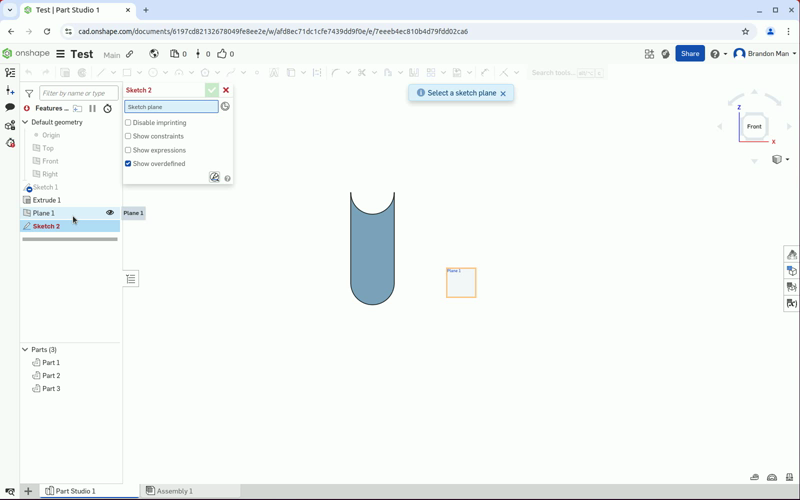
click(73, 215)
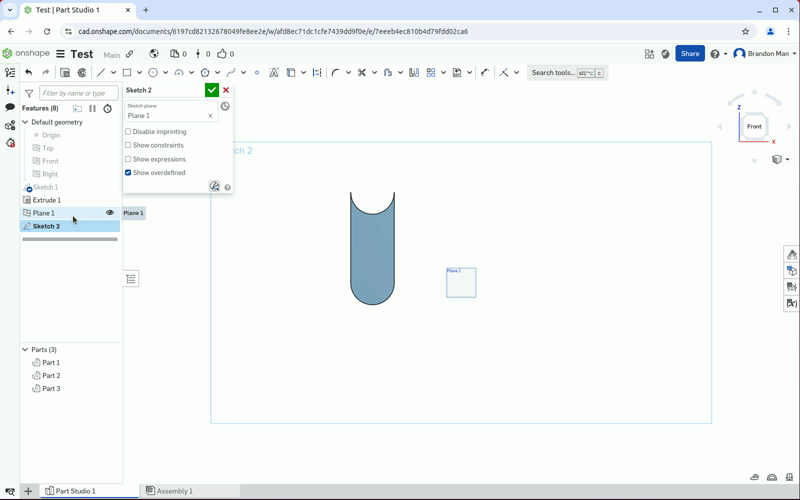
mouse_move(73, 352)
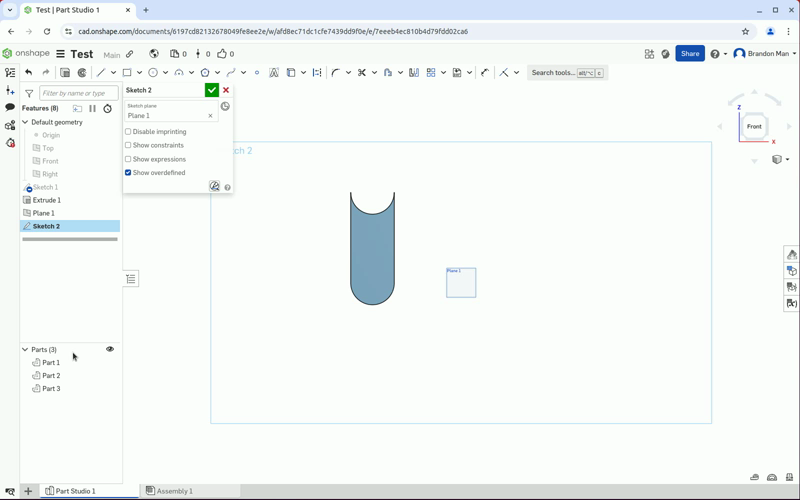
key(y)
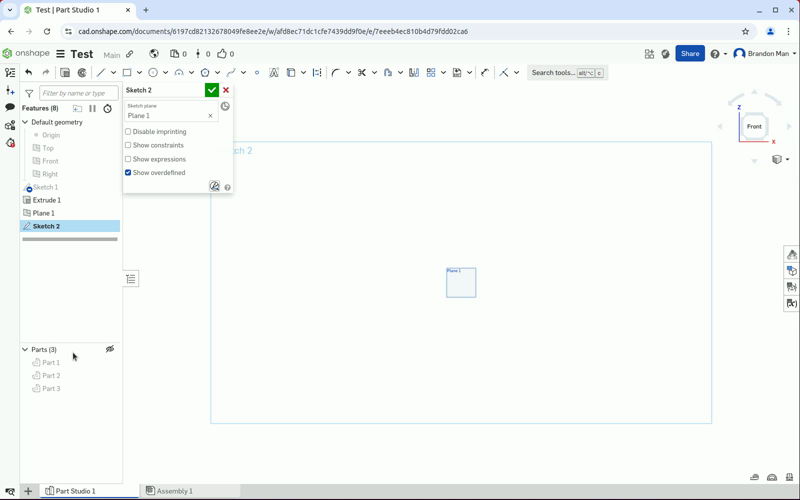
key(c)
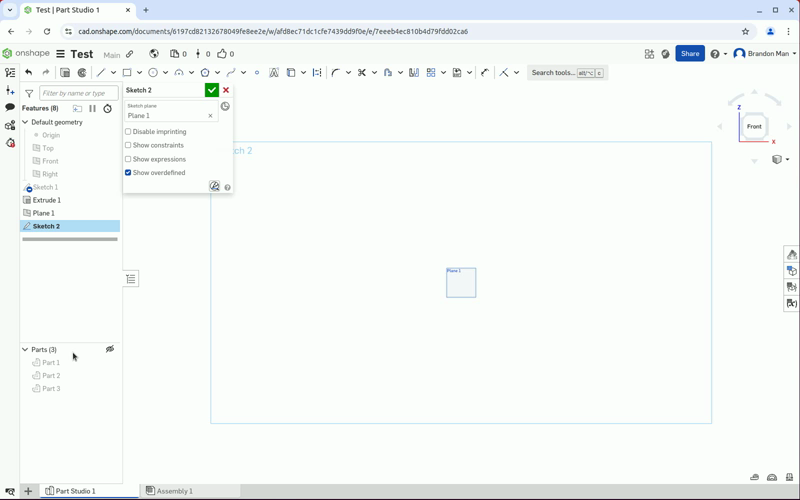
key_down(shift)
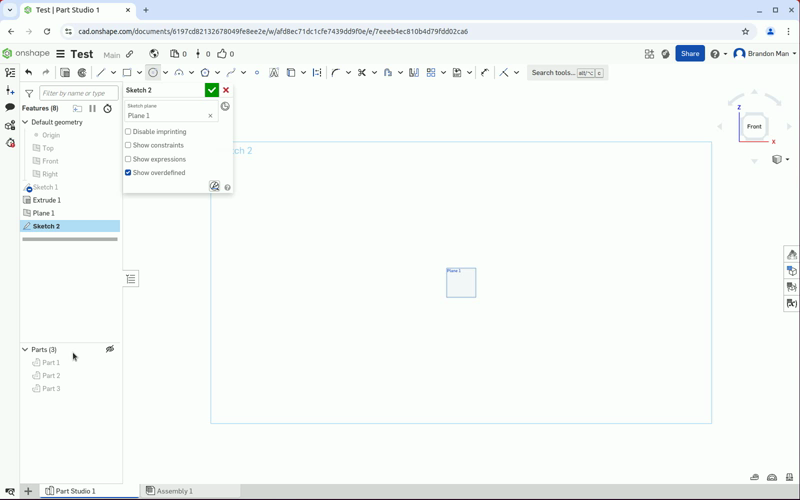
mouse_move(373, 240)
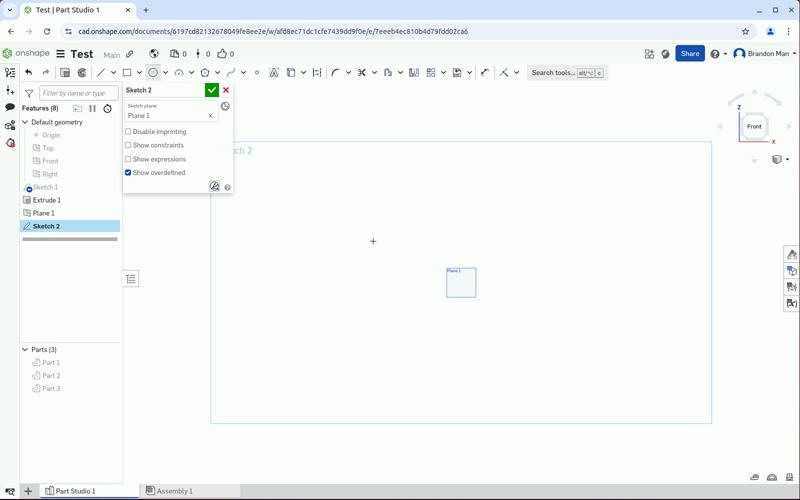
click(373, 240)
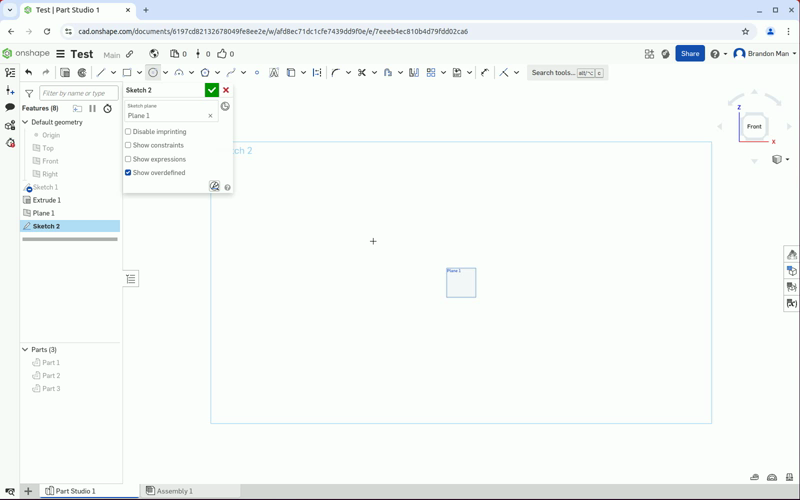
key_up(shift)
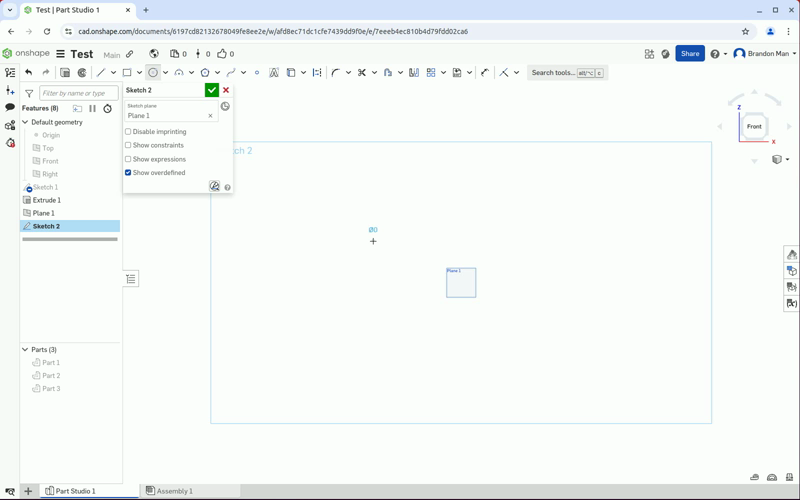
mouse_move(389, 240)
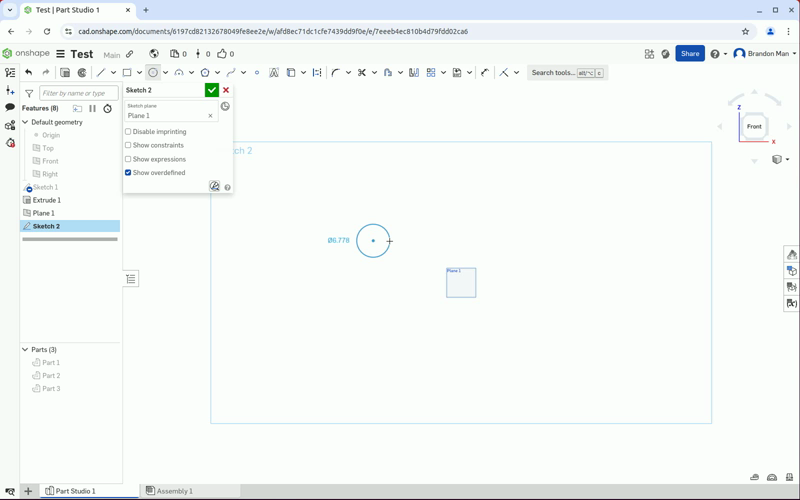
click(389, 240)
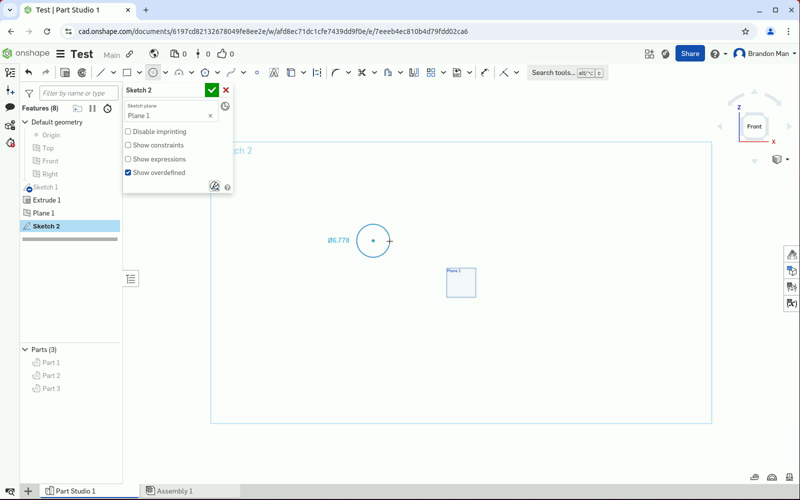
key(esc)
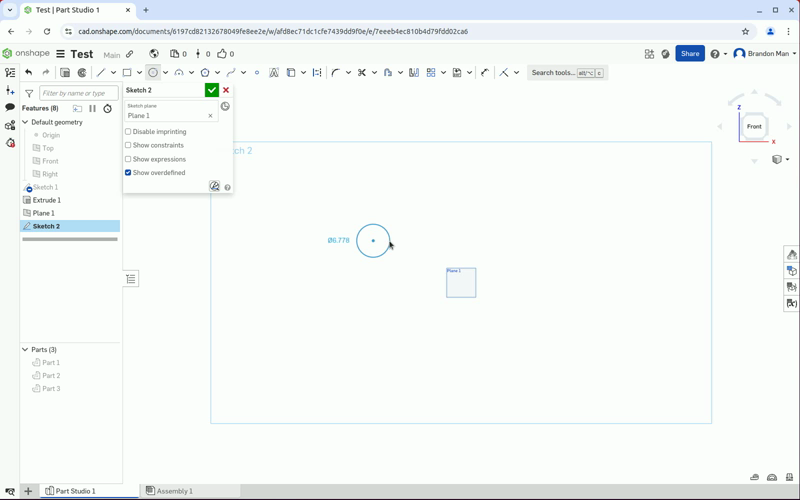
mouse_move(366, 232)
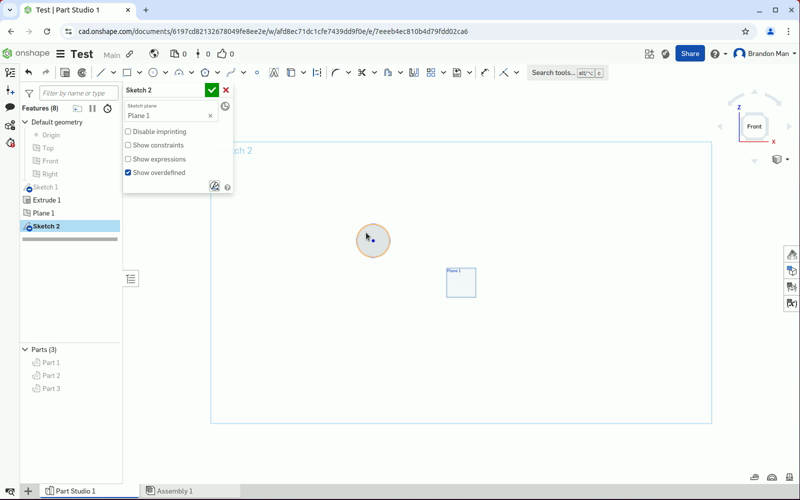
scroll(6)
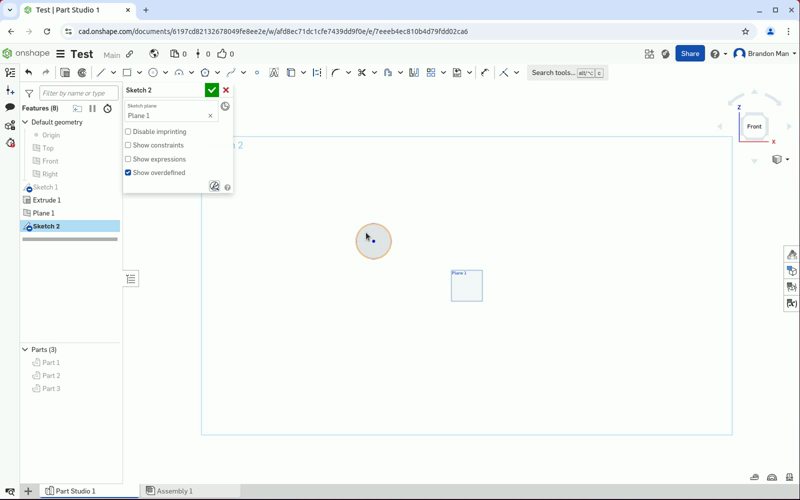
scroll(6)
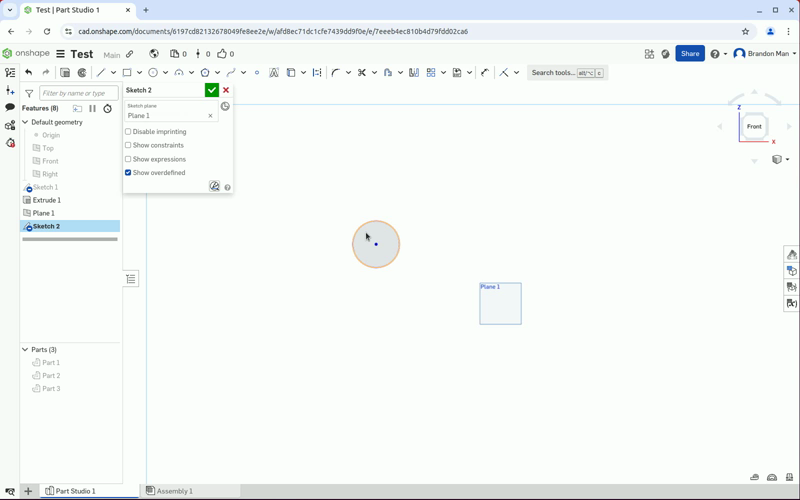
scroll(6)
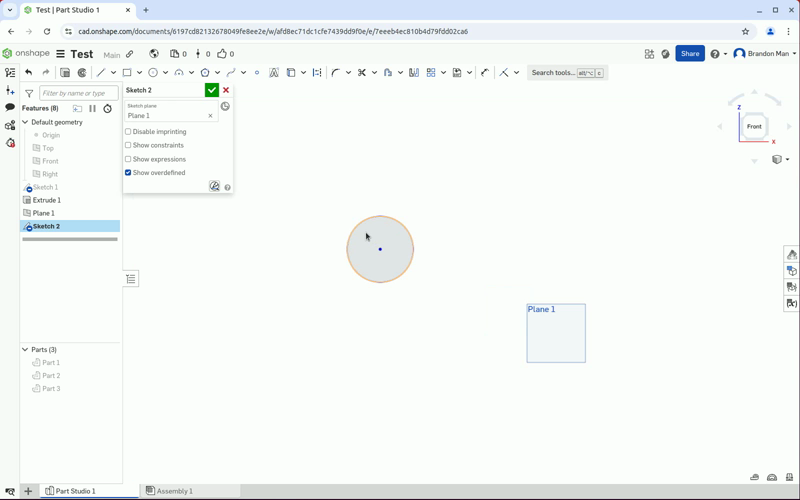
scroll(6)
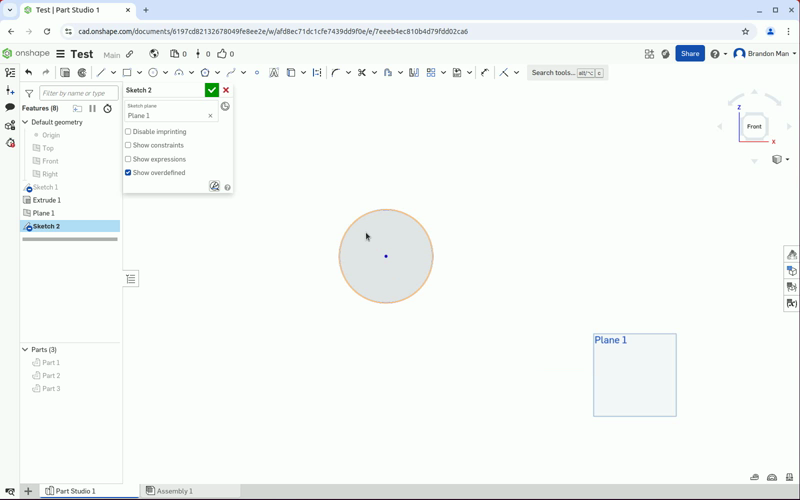
scroll(6)
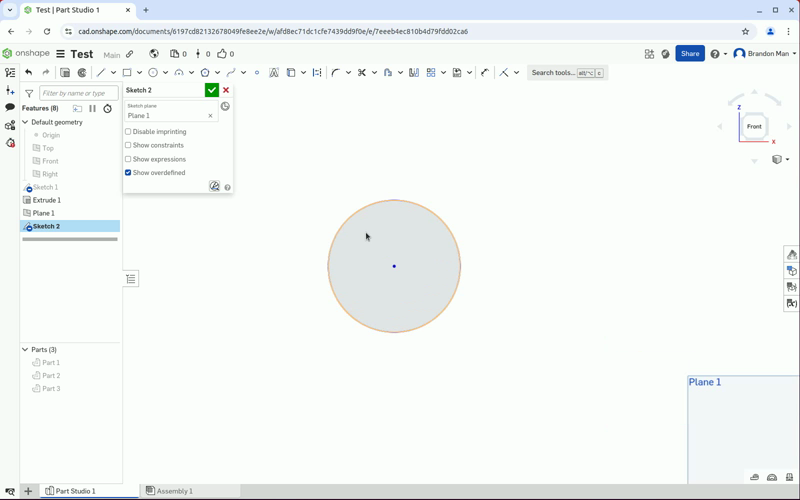
scroll(6)
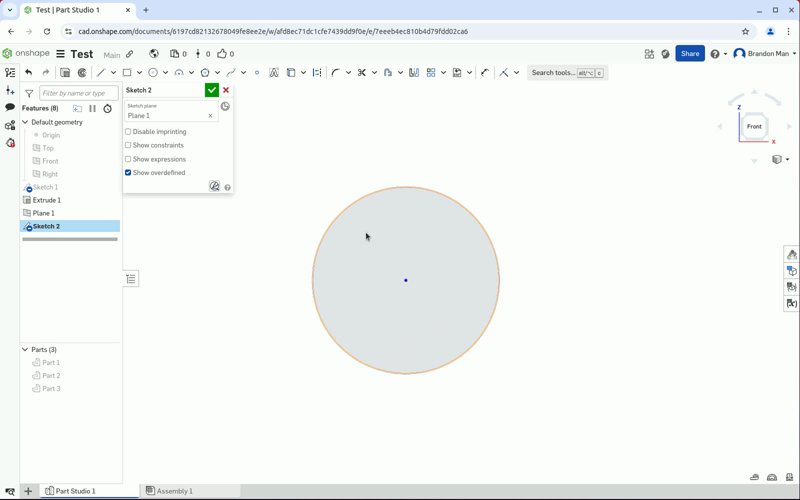
scroll(6)
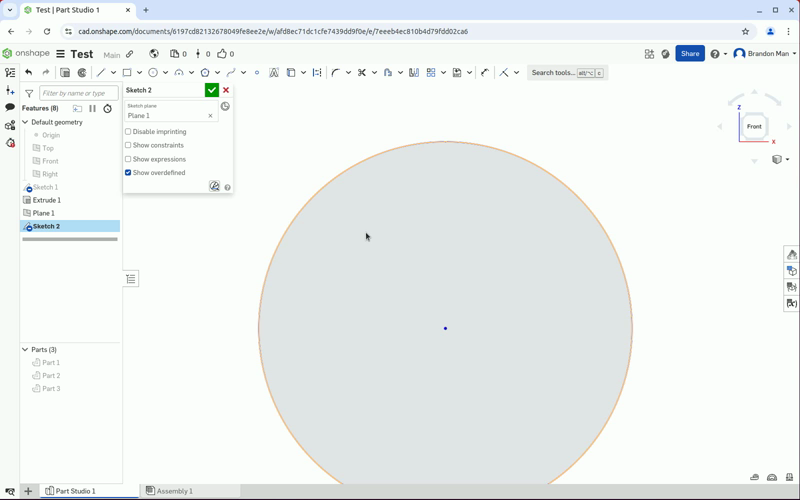
click(366, 232)
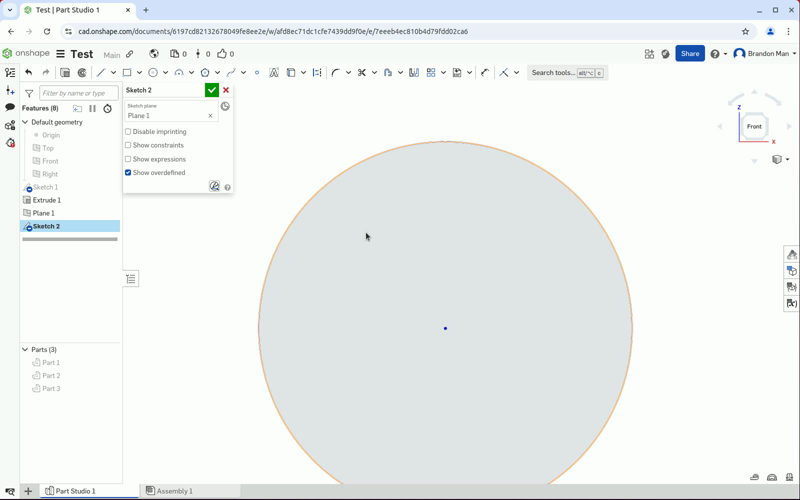
scroll(-6)
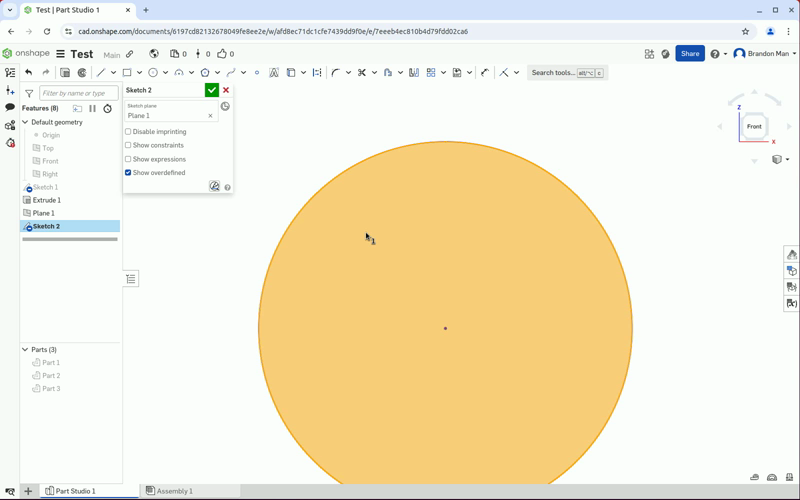
scroll(-6)
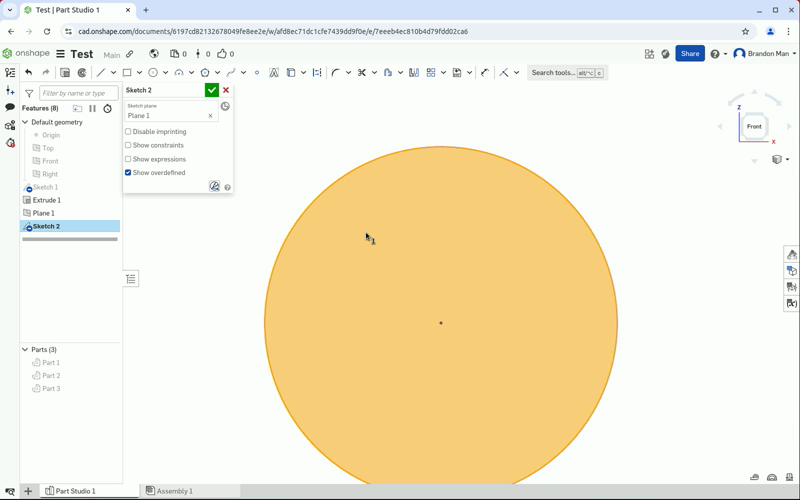
scroll(-6)
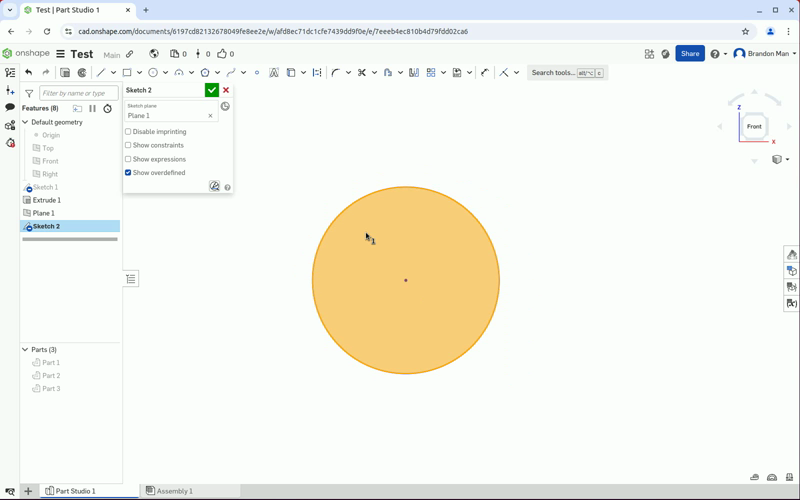
scroll(-6)
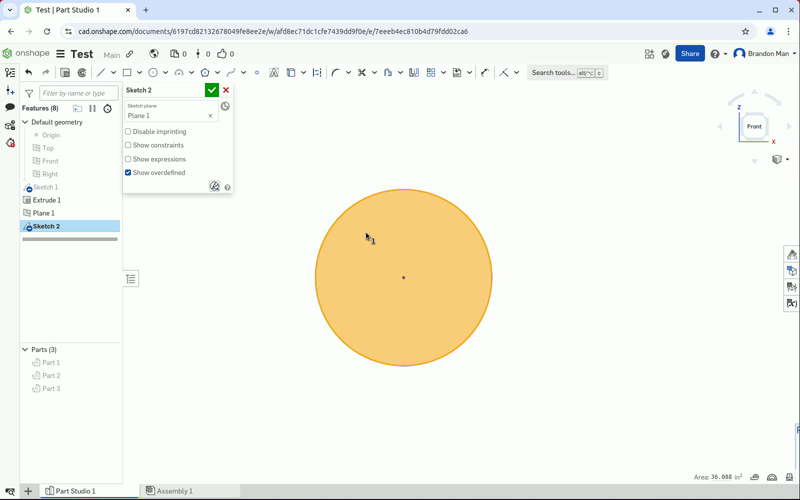
scroll(-6)
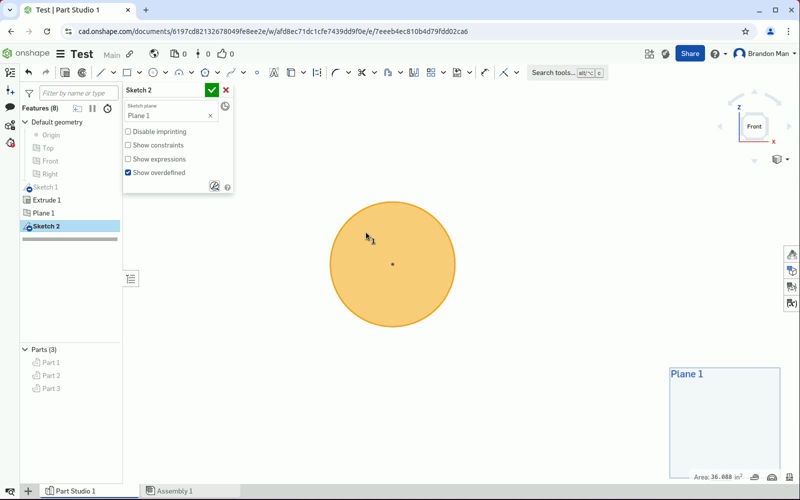
scroll(-6)
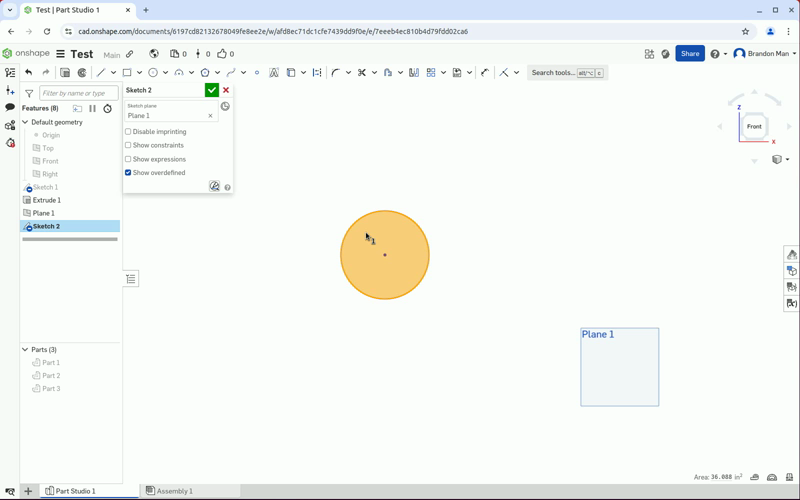
scroll(-6)
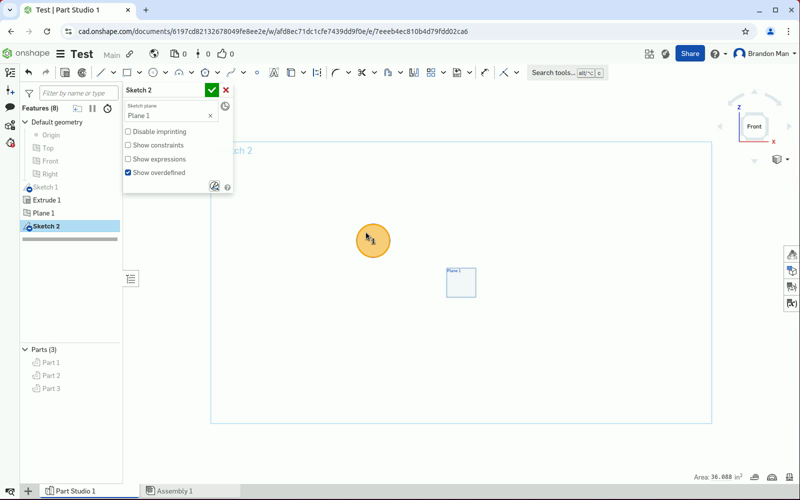
mouse_move(73, 352)
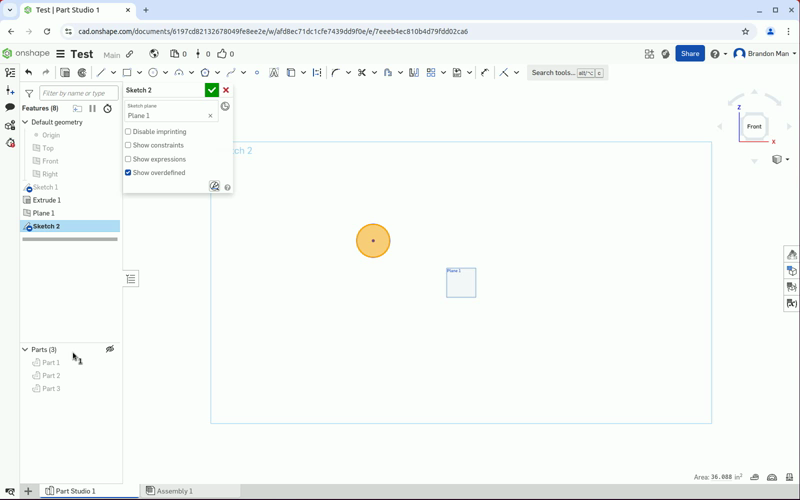
key(shift+y)
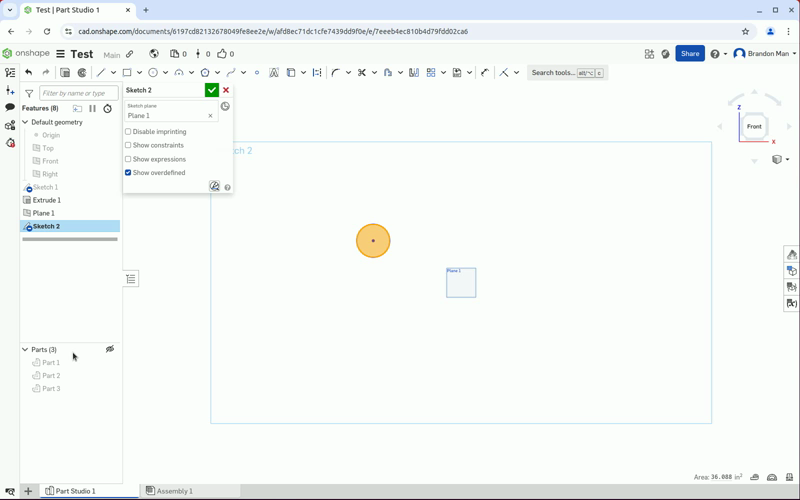
key(shift+e)
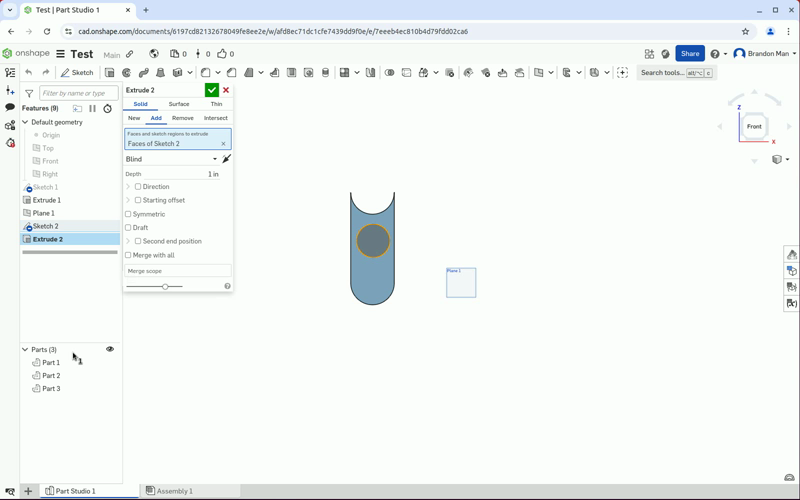
mouse_move(143, 106)
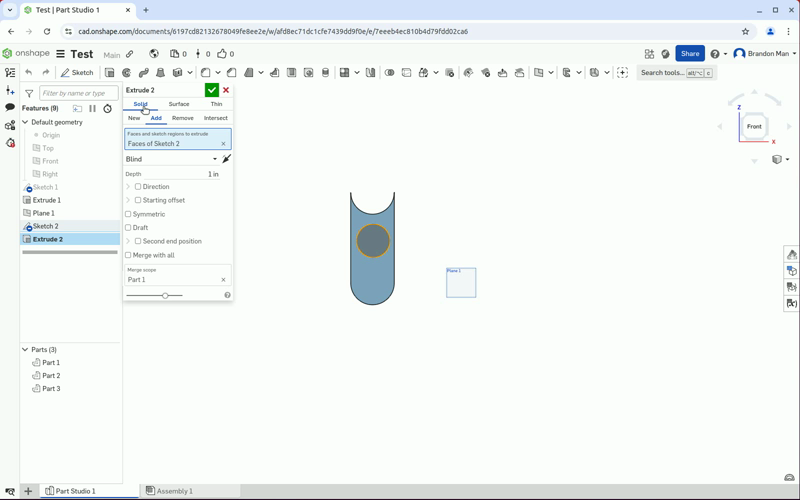
click(143, 106)
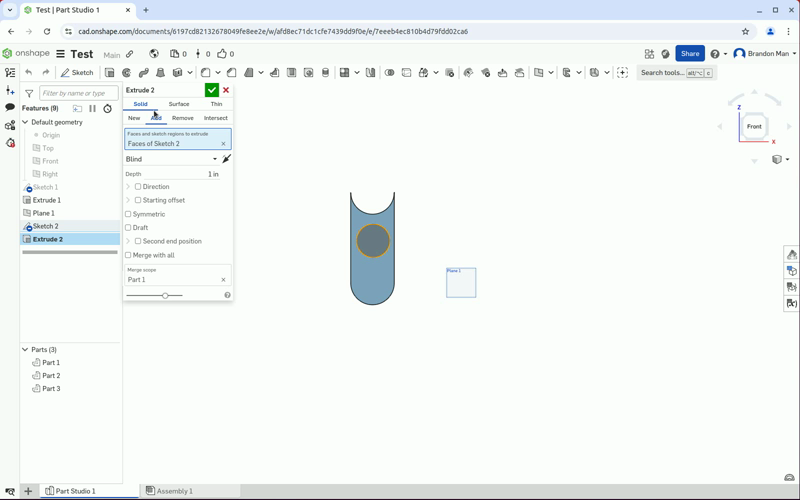
mouse_move(186, 120)
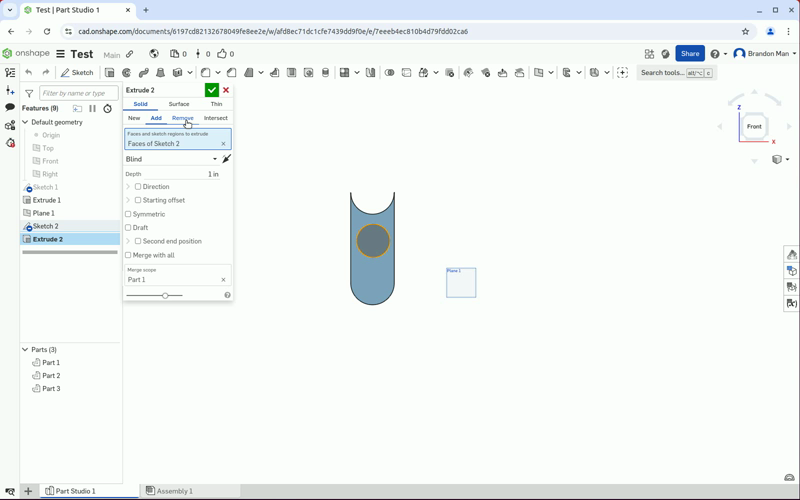
click(186, 120)
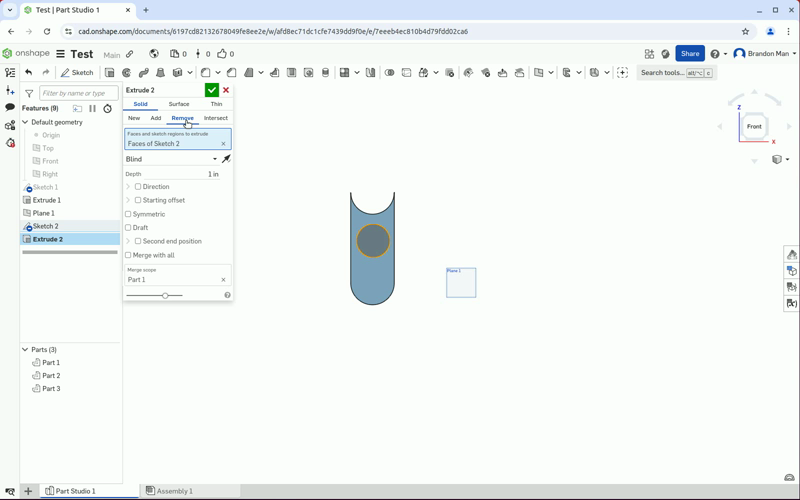
key(tab, 4)
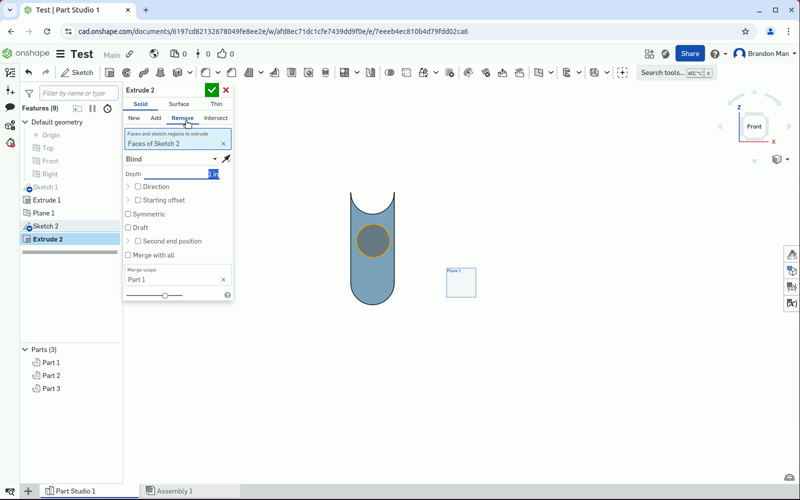
text(8.906)
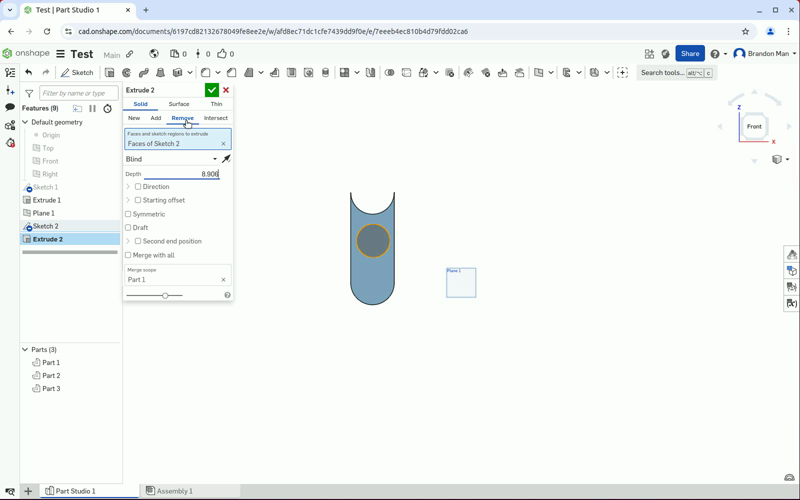
key(tab, 6)
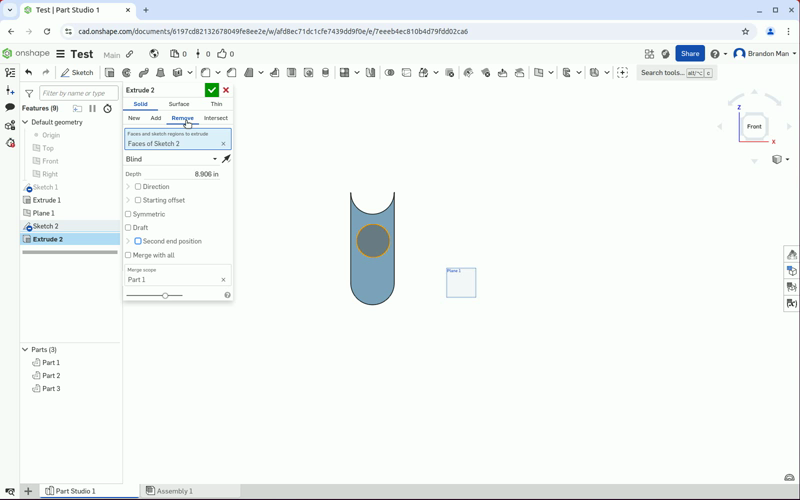
key(space)
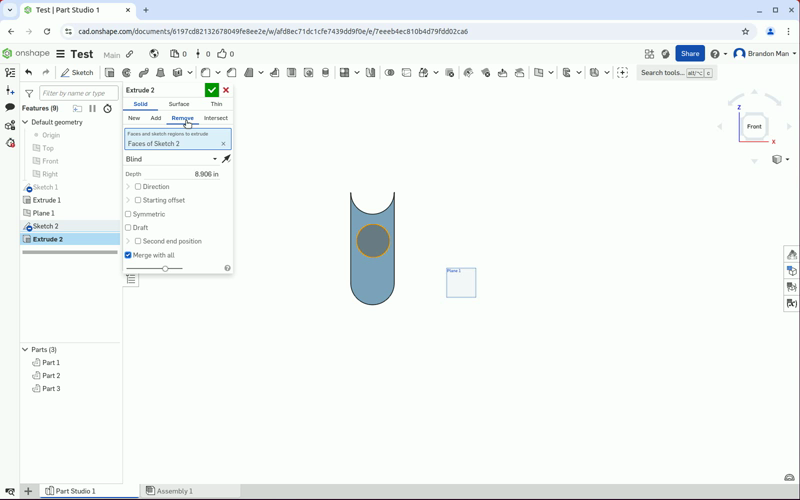
key(enter)
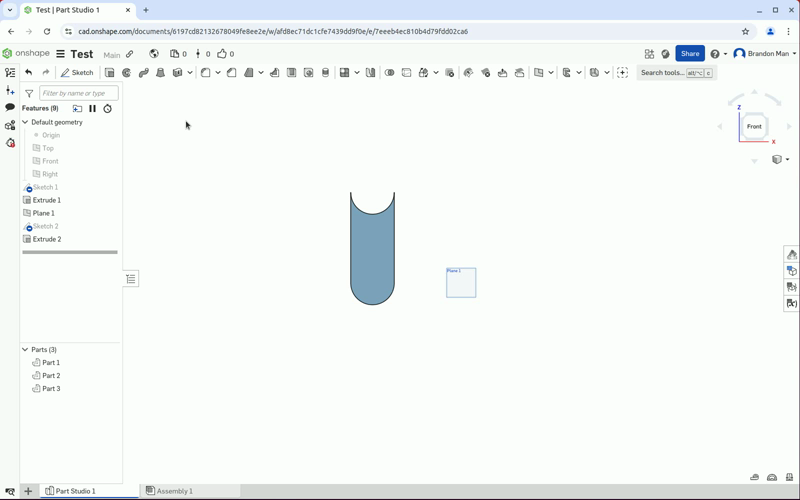
key(shift+h)
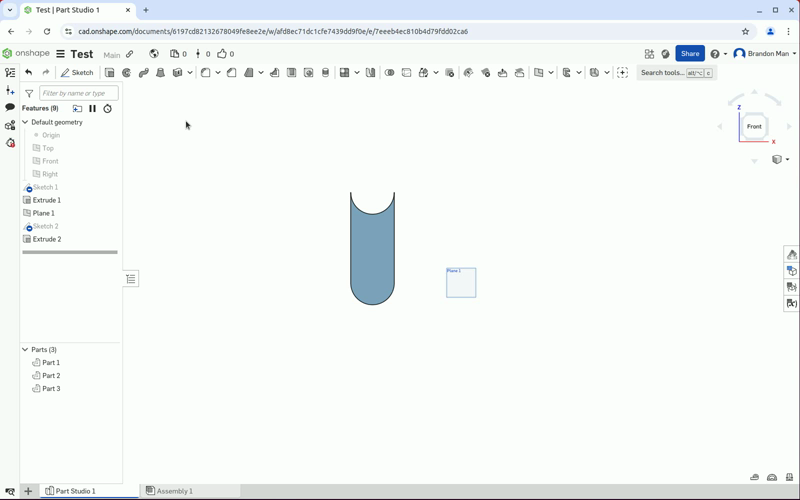
key(shift+h)
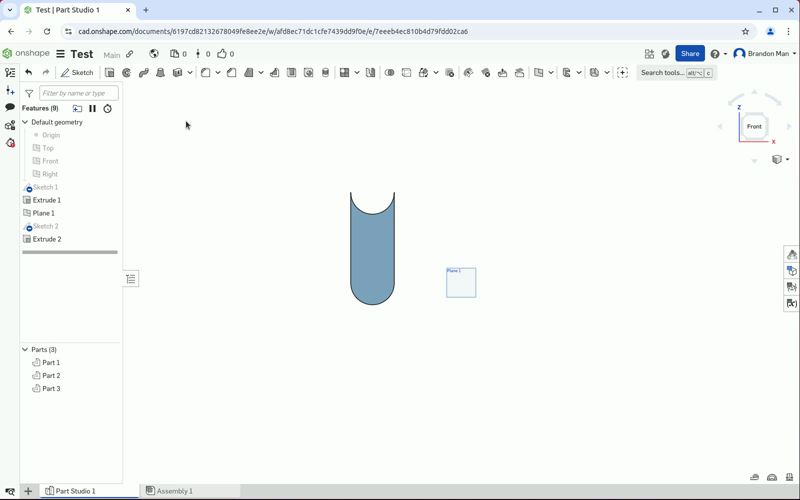
mouse_move(73, 189)
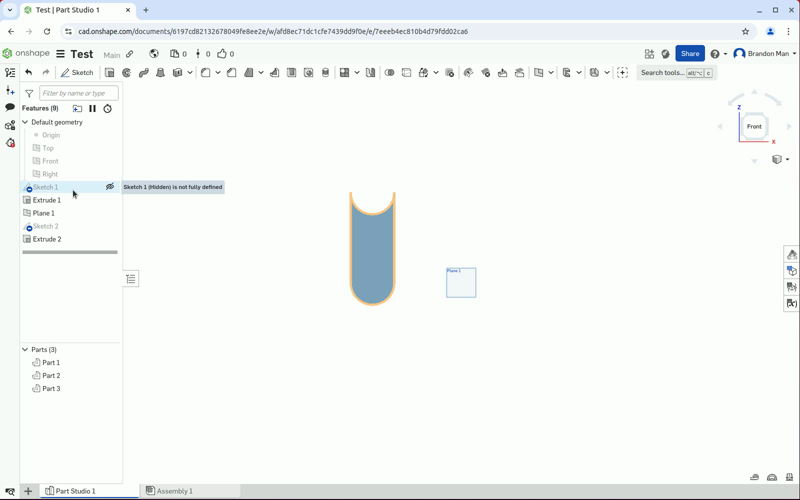
click(73, 189)
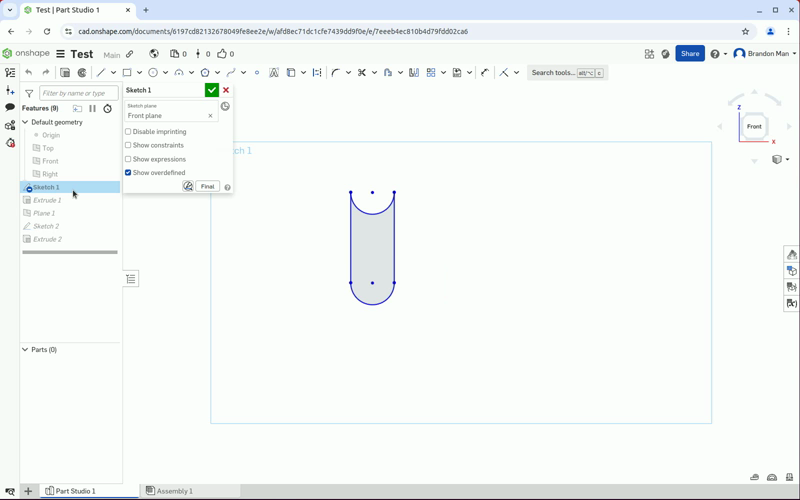
mouse_move(229, 92)
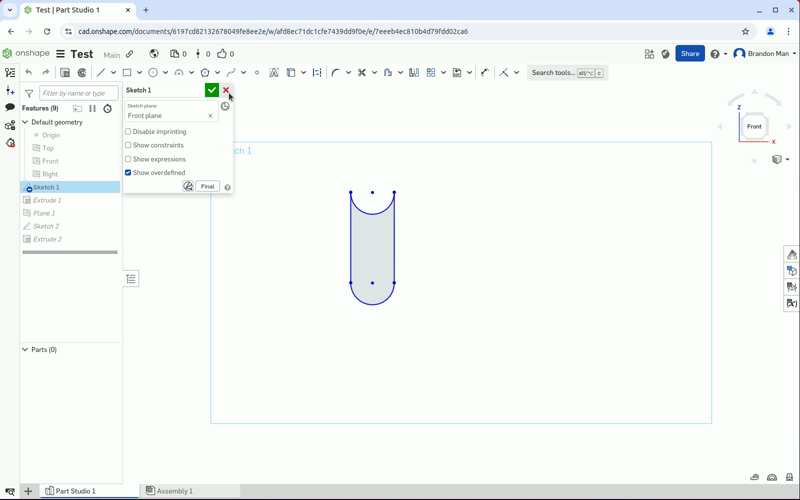
click(229, 92)
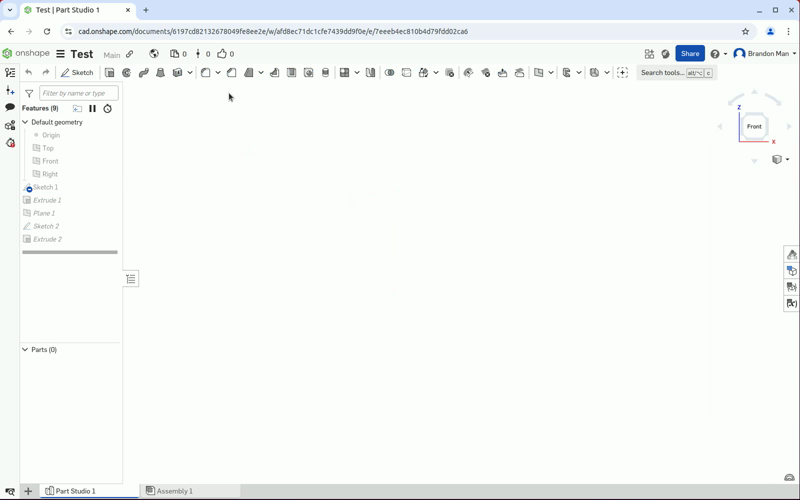
key(shift+s)
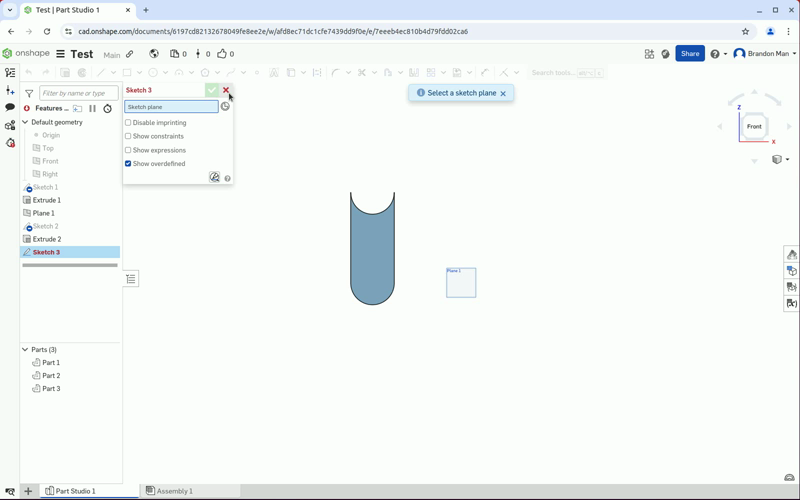
mouse_move(73, 215)
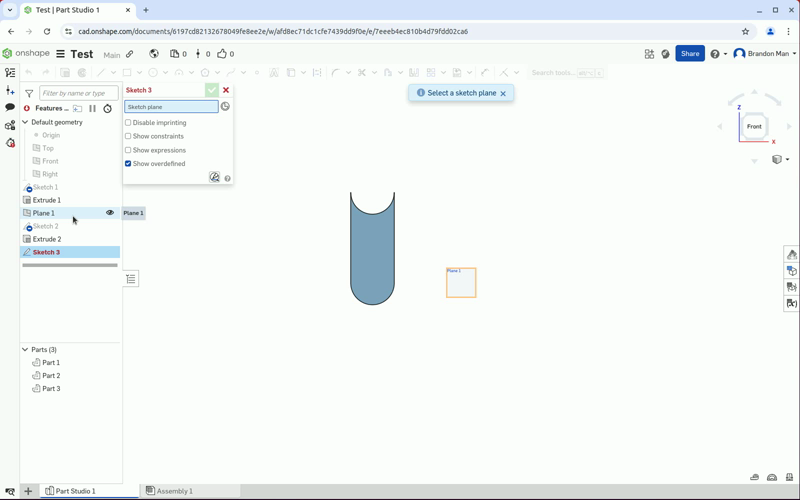
click(73, 215)
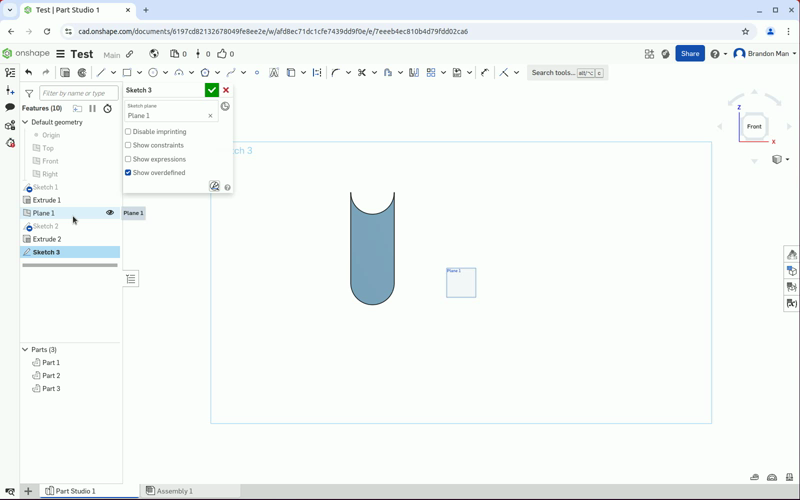
mouse_move(73, 352)
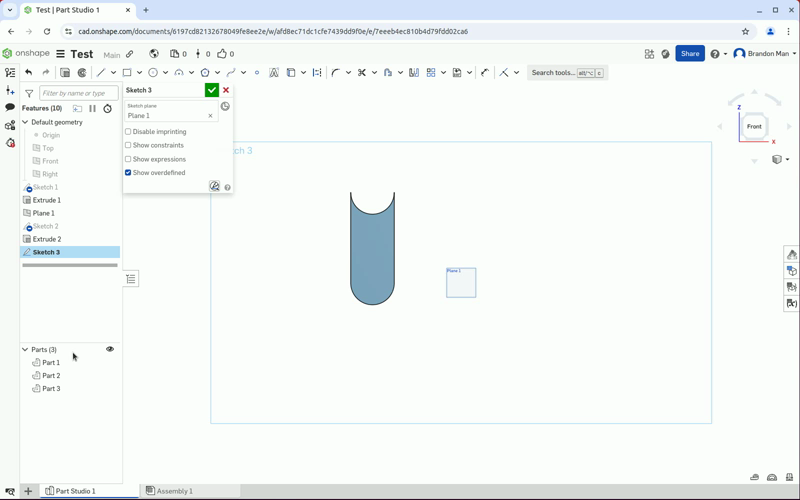
key(y)
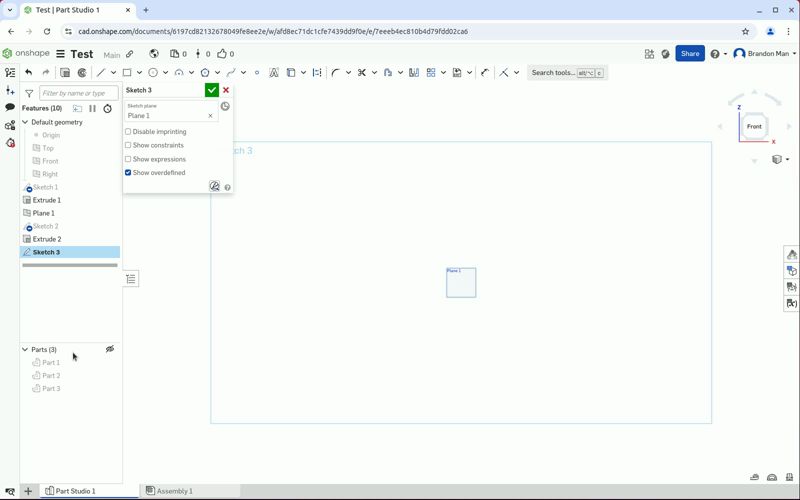
key(c)
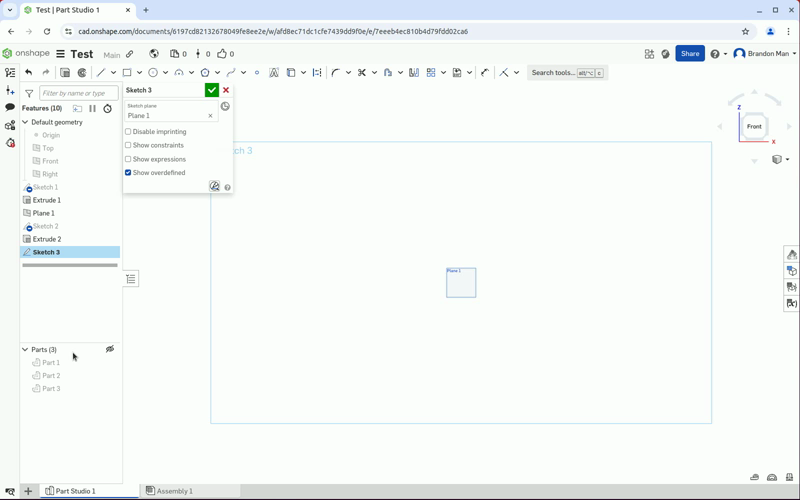
key_down(shift)
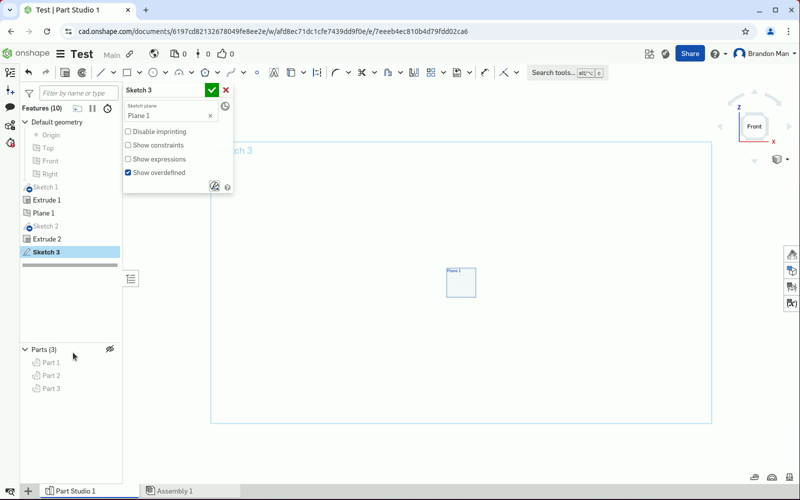
mouse_move(373, 282)
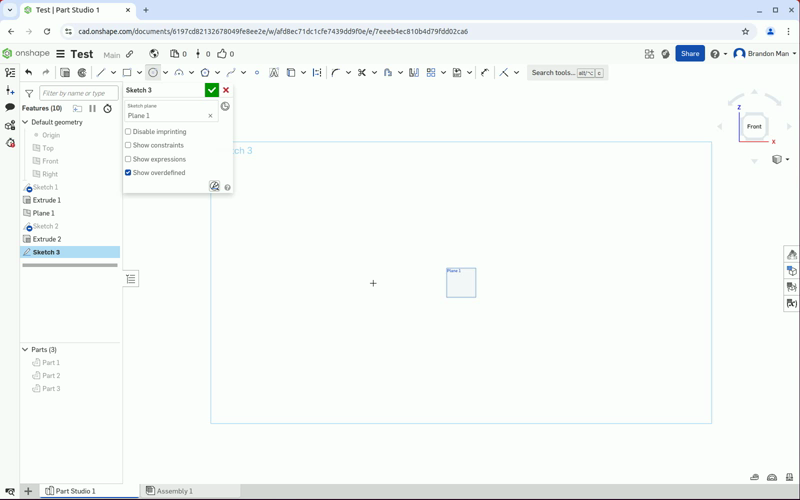
click(373, 282)
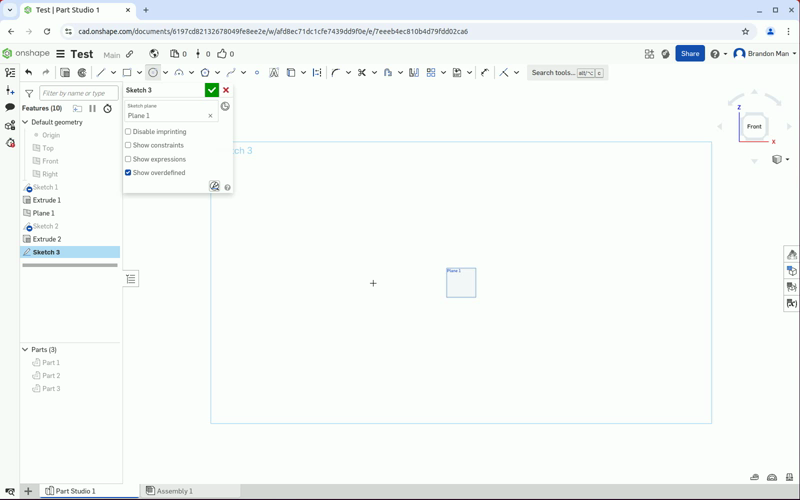
key_up(shift)
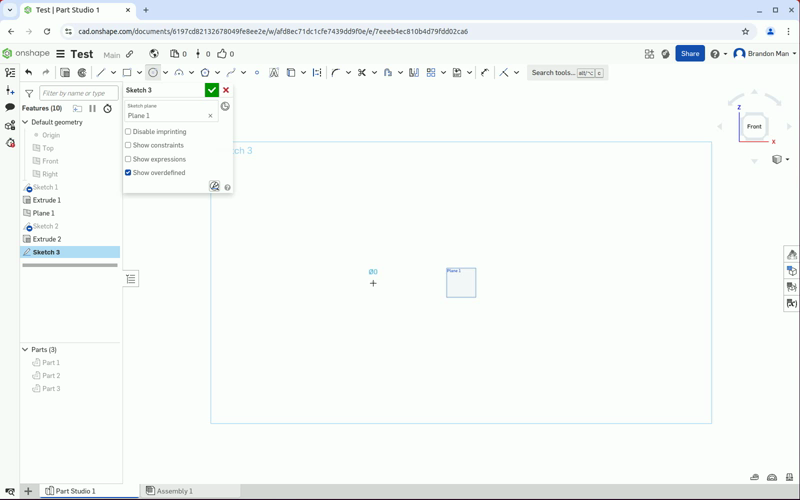
mouse_move(389, 282)
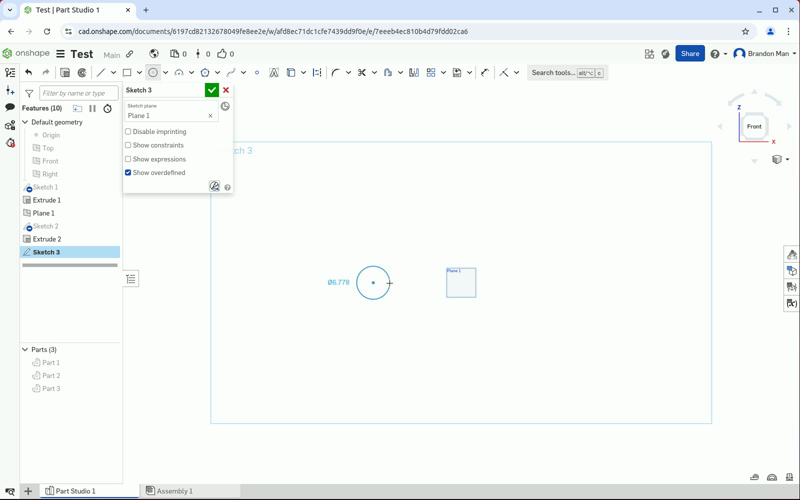
click(389, 282)
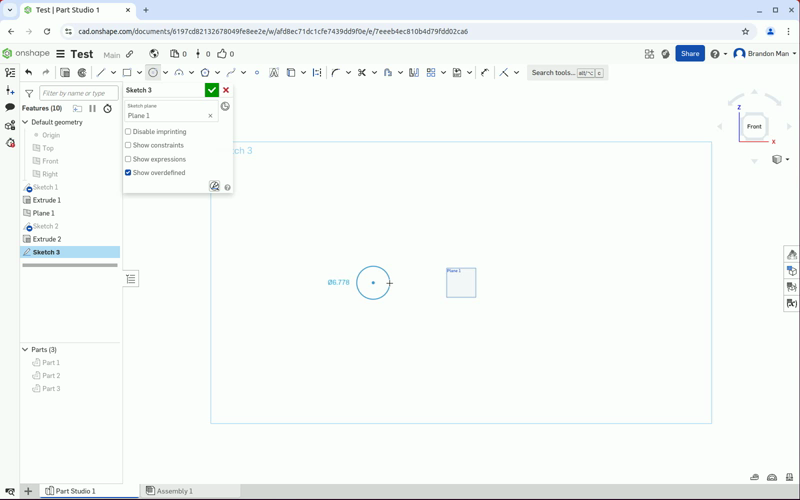
key(esc)
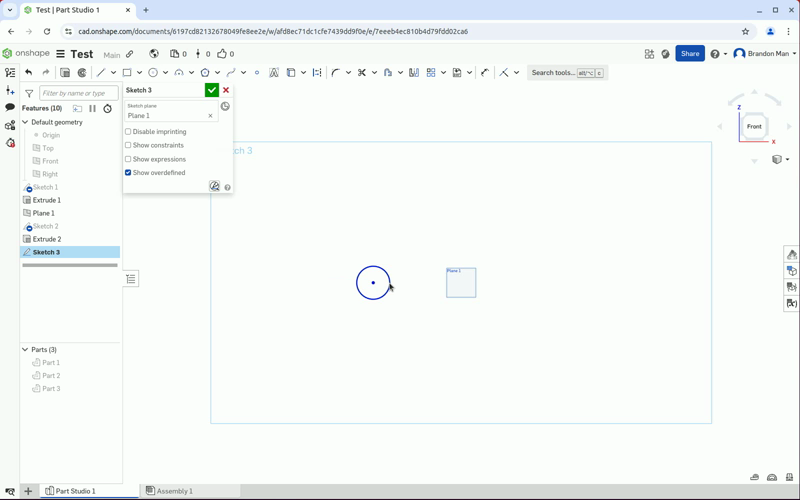
mouse_move(366, 282)
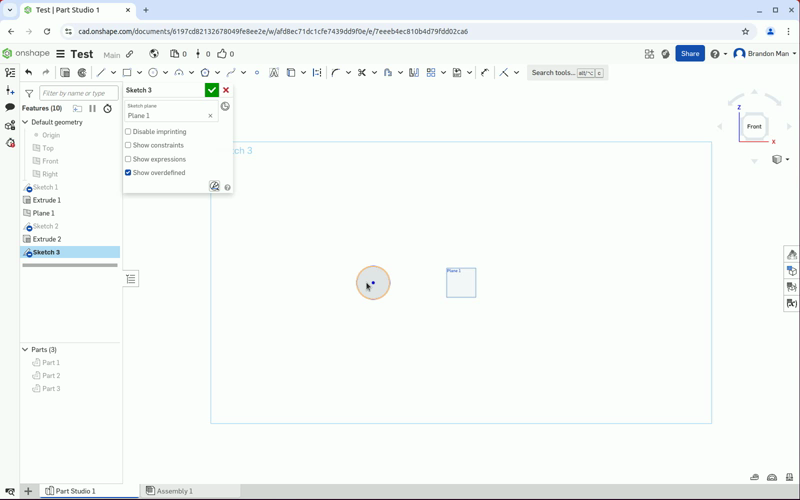
scroll(6)
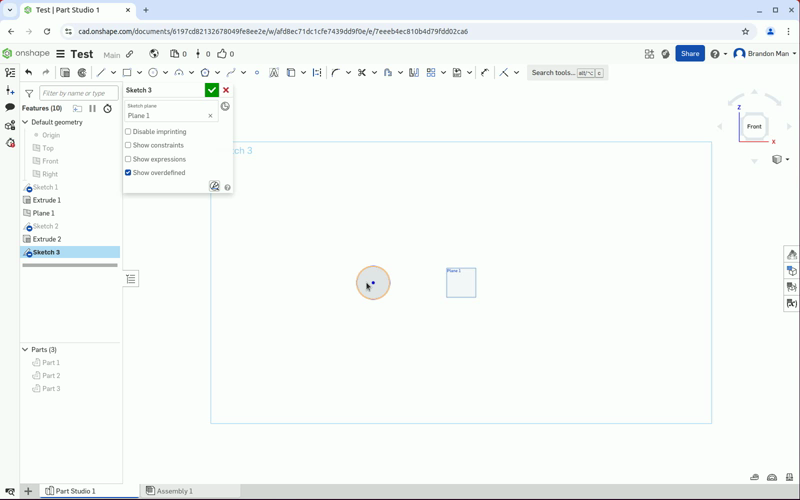
scroll(6)
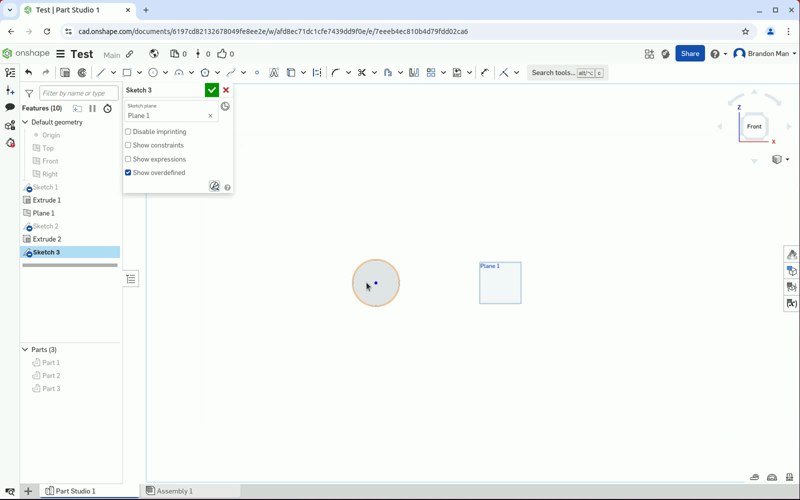
scroll(6)
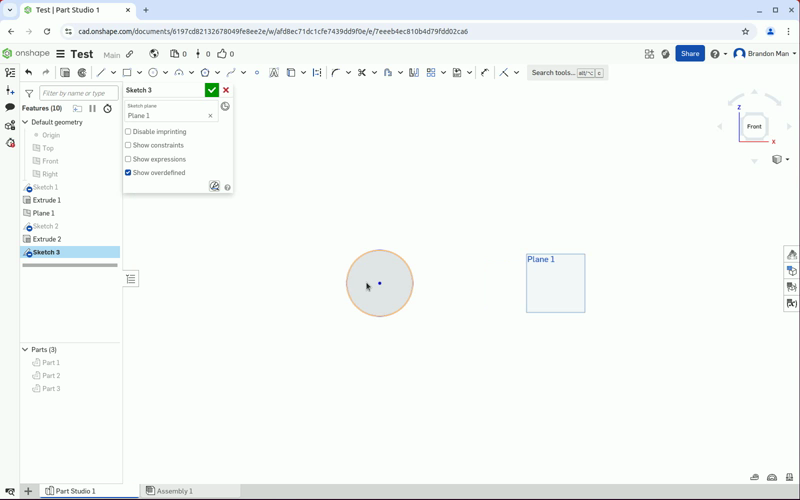
scroll(6)
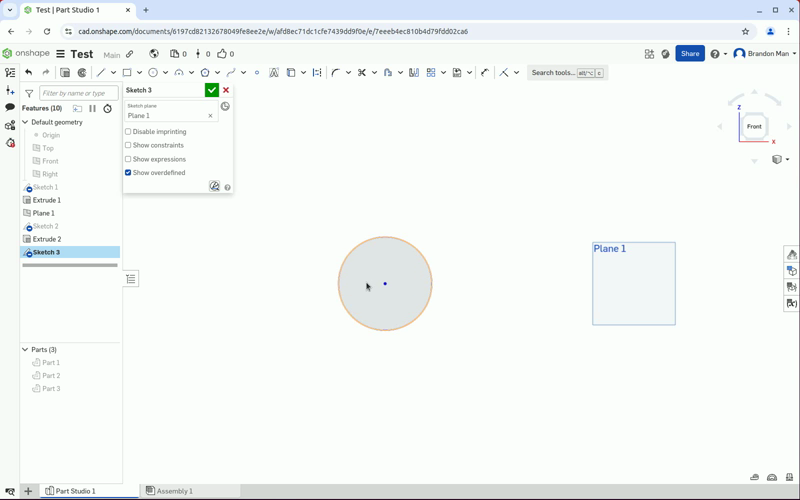
scroll(6)
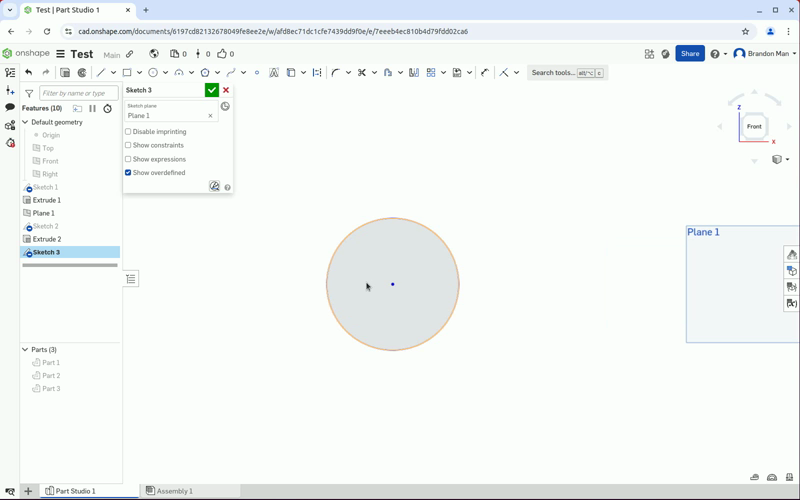
scroll(6)
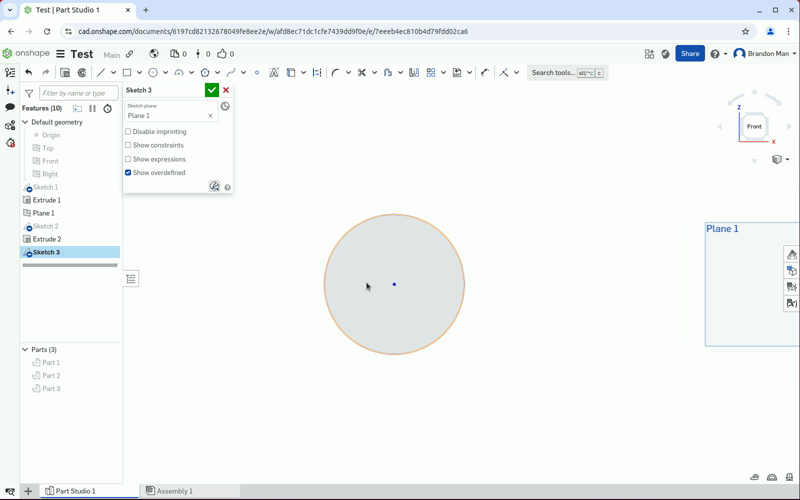
scroll(6)
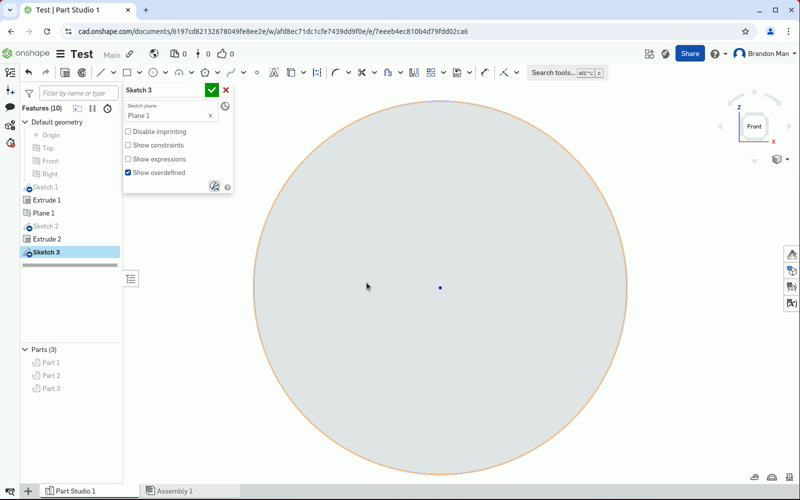
click(366, 282)
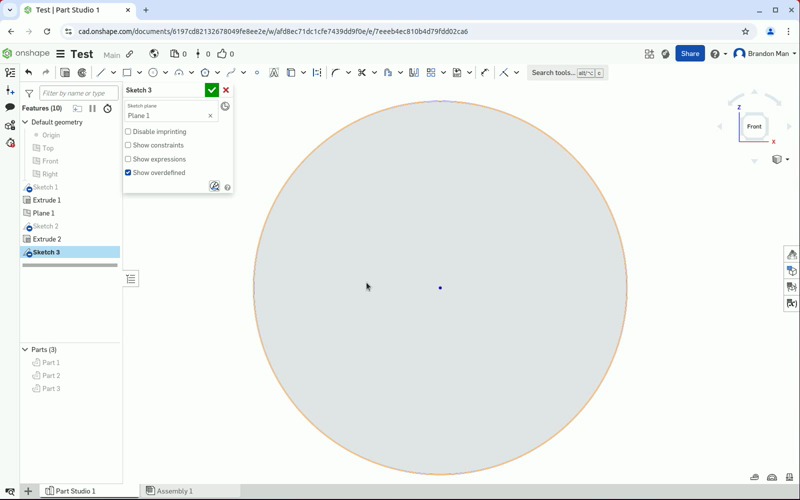
scroll(-6)
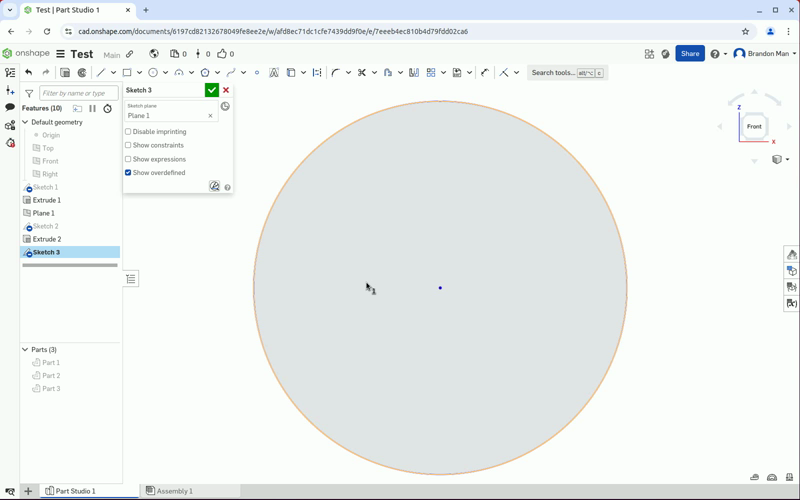
scroll(-6)
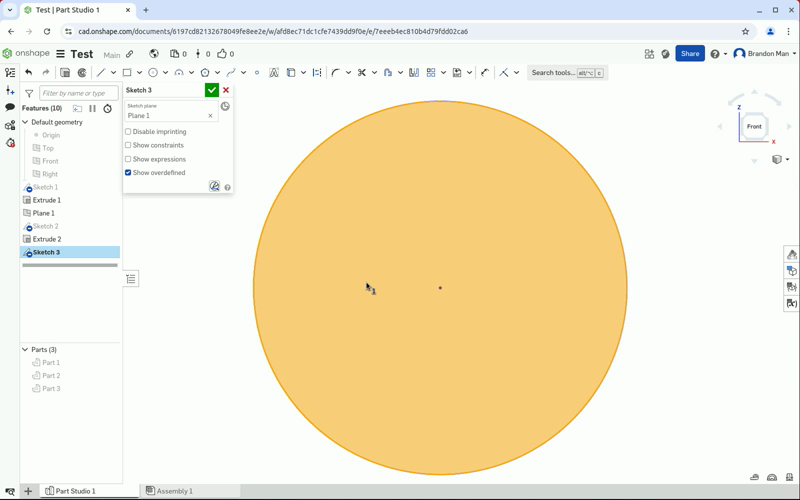
scroll(-6)
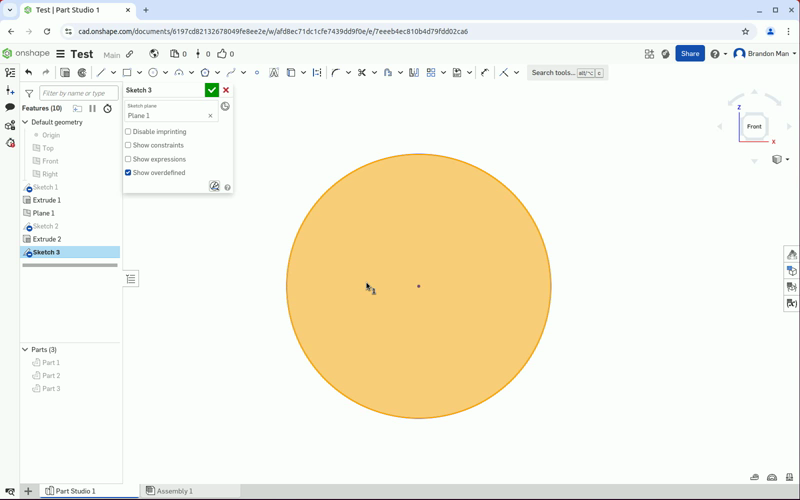
scroll(-6)
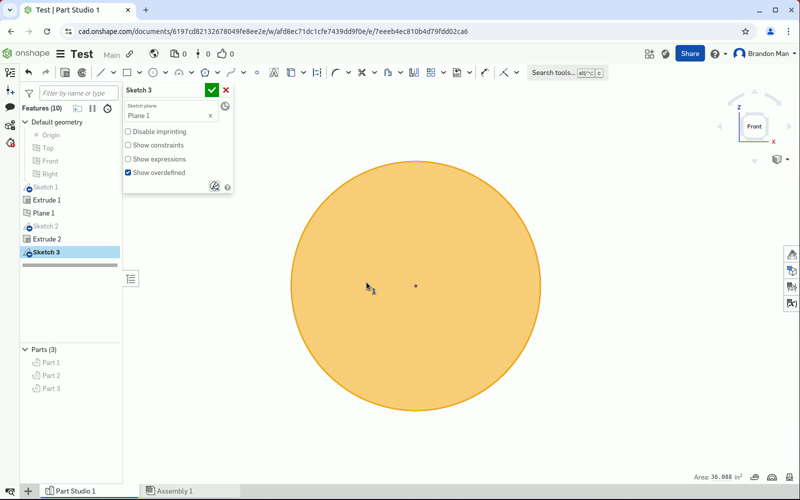
scroll(-6)
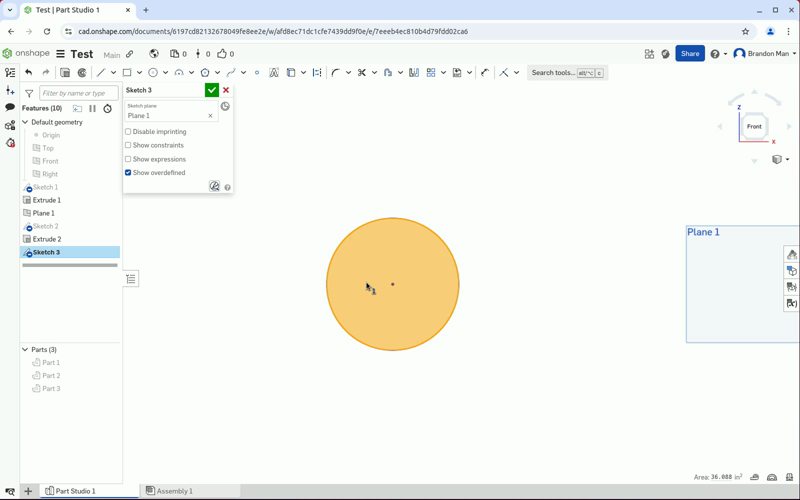
scroll(-6)
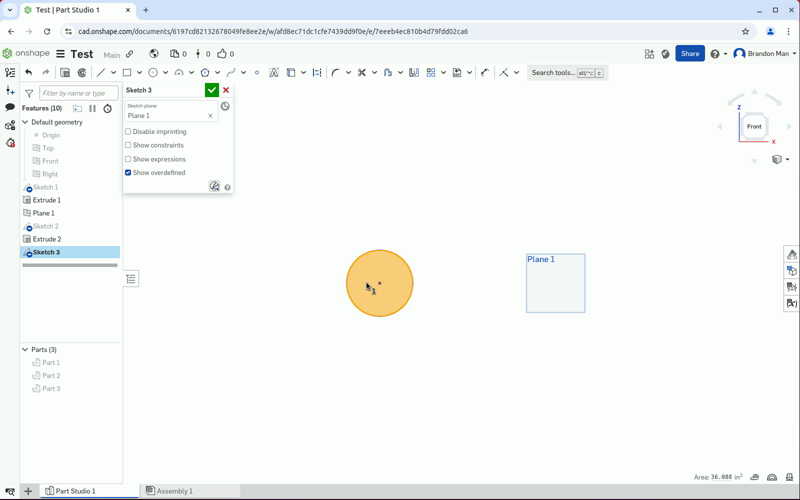
scroll(-6)
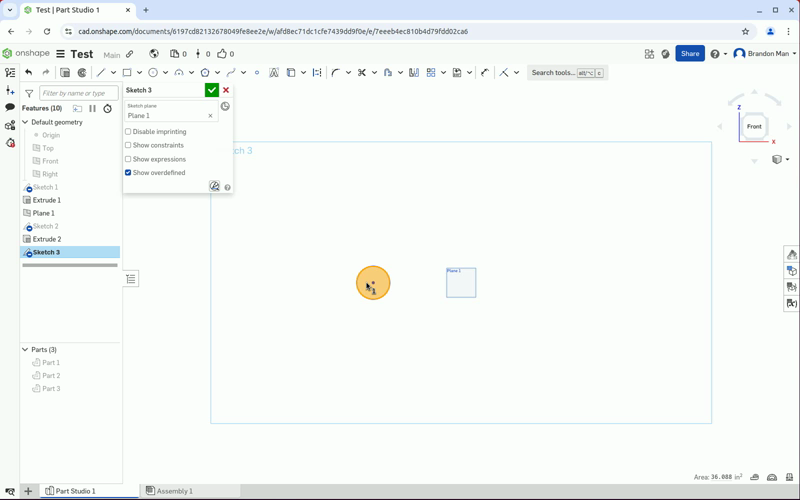
mouse_move(73, 352)
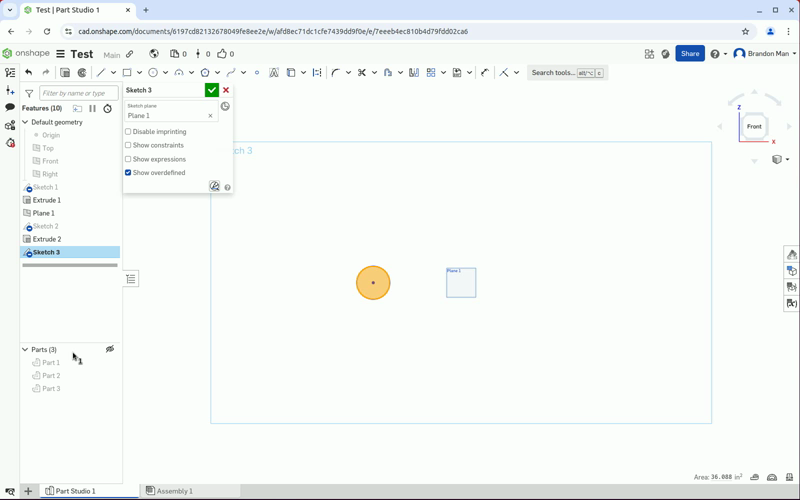
key(shift+y)
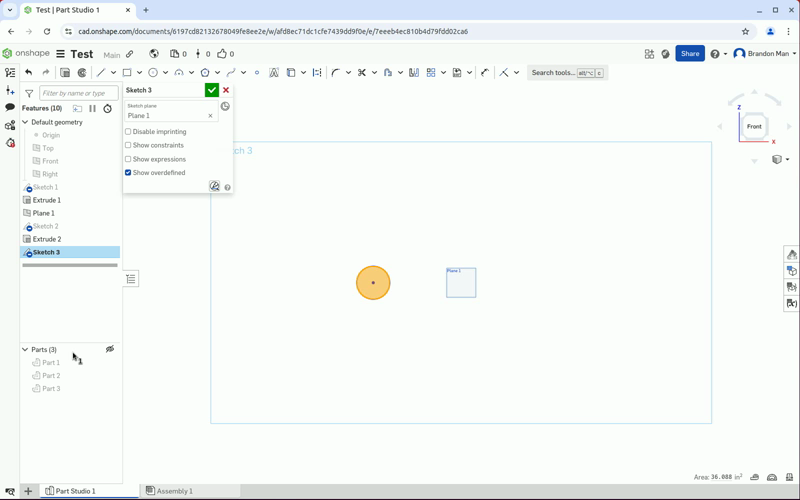
key(shift+e)
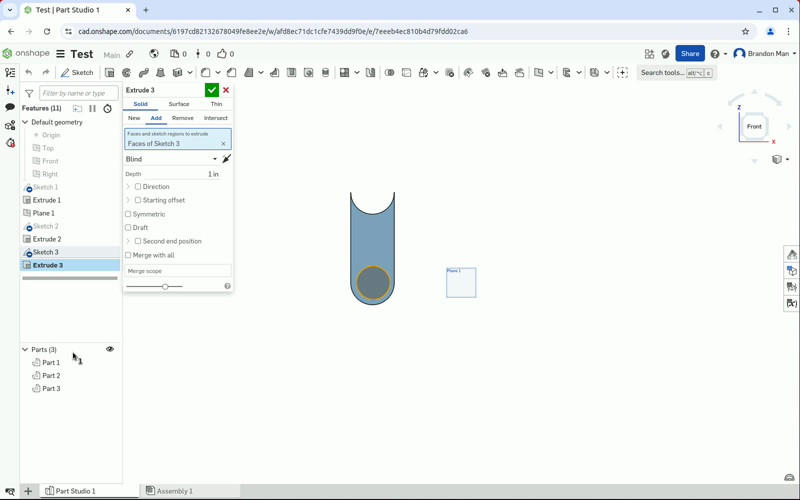
mouse_move(143, 106)
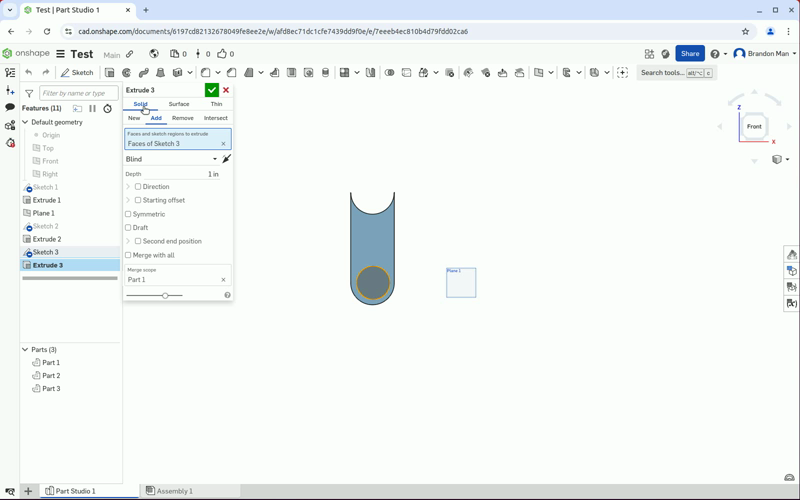
click(143, 106)
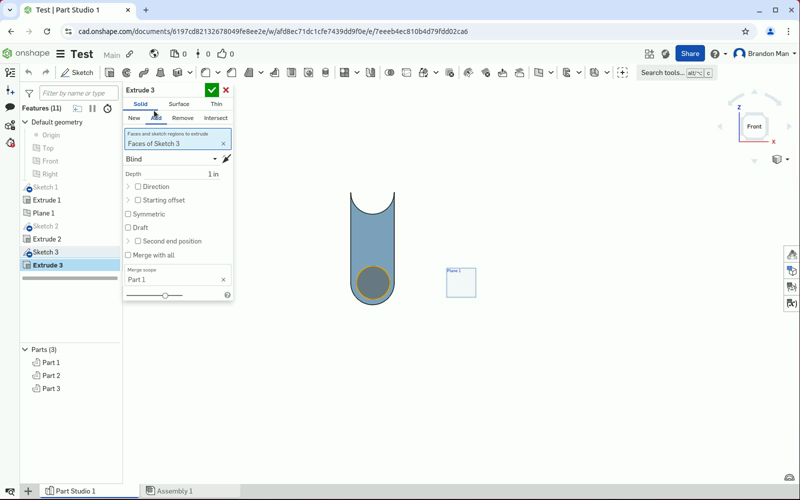
mouse_move(186, 120)
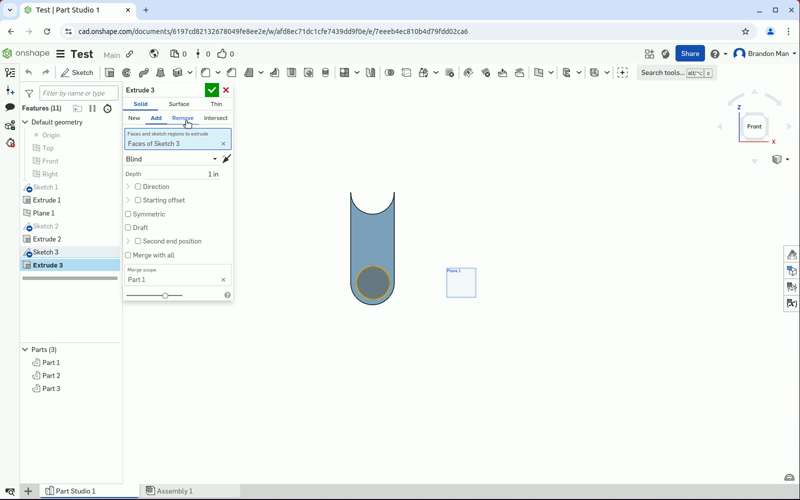
click(186, 120)
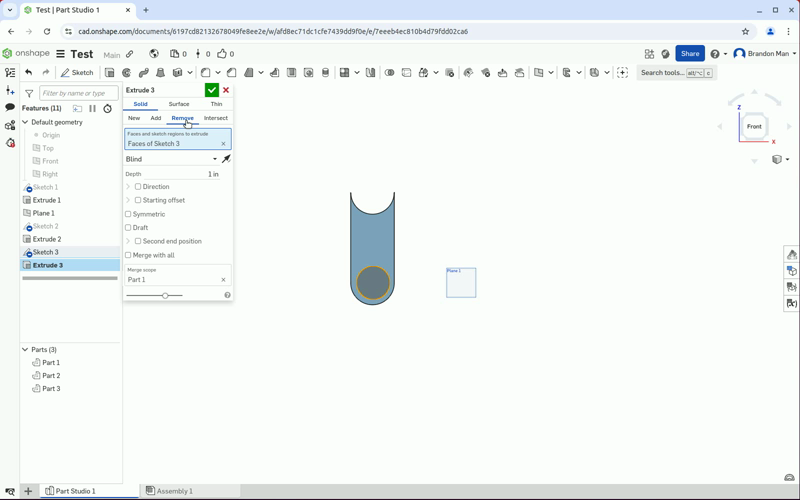
key(tab, 4)
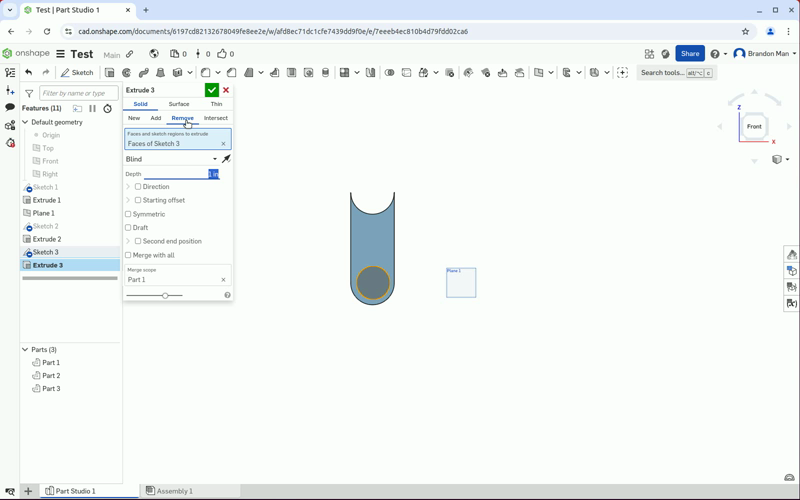
text(8.906)
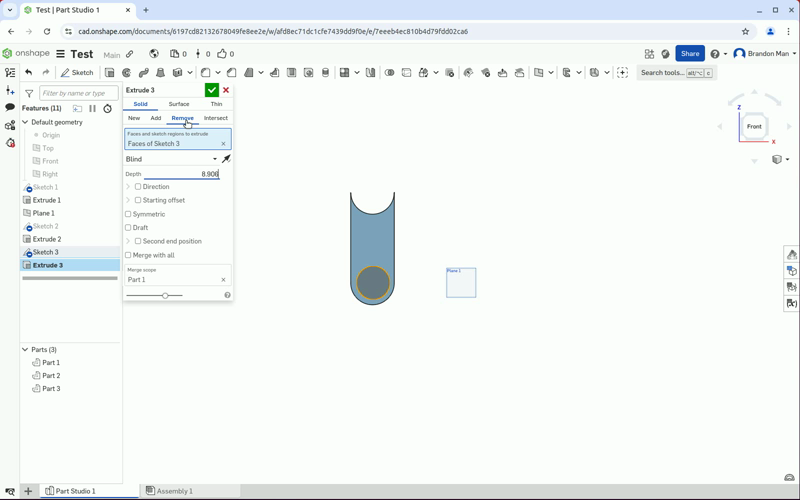
key(tab, 6)
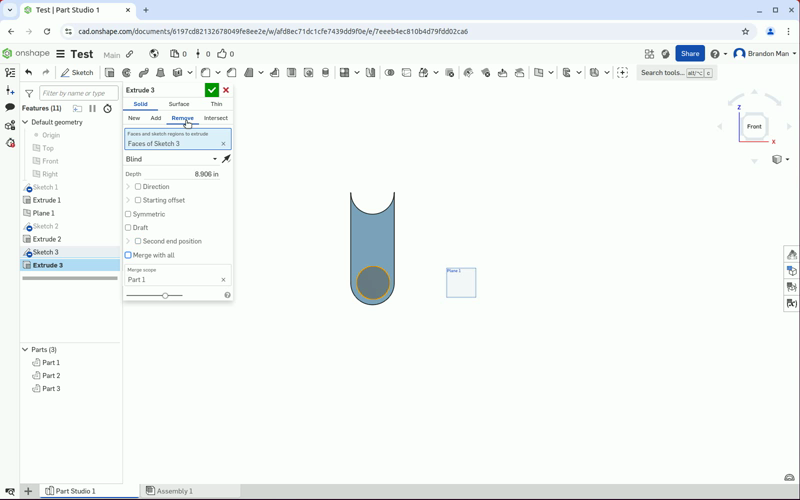
key(space)
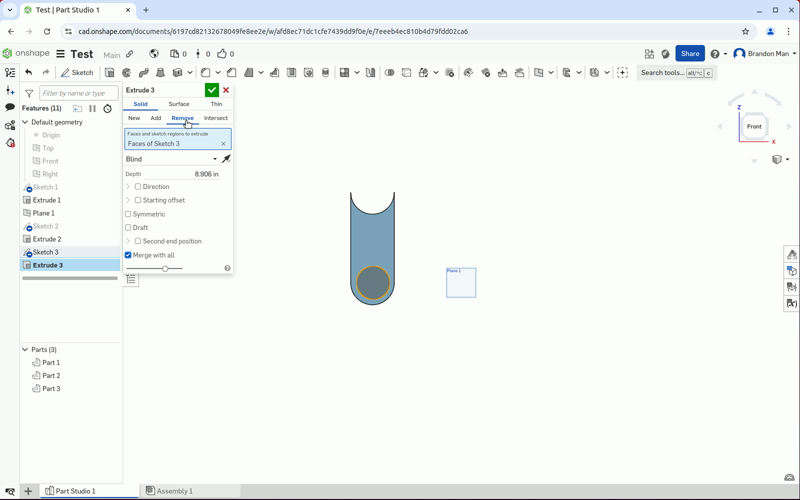
key(enter)
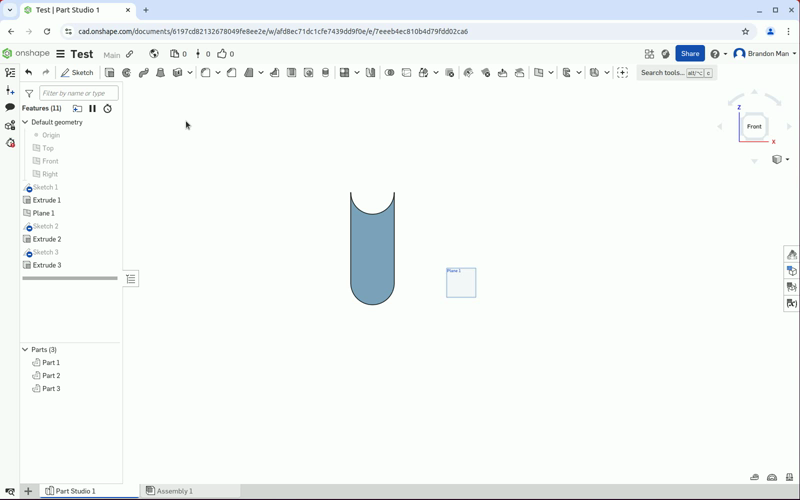
key(shift+h)
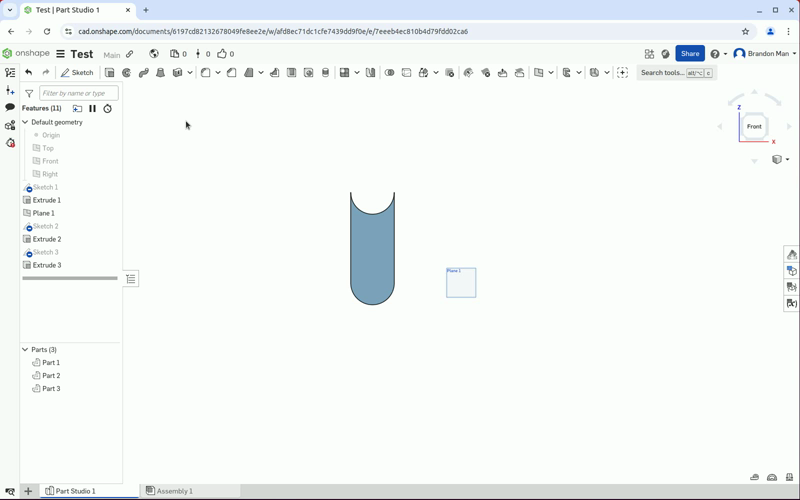
key(shift+h)
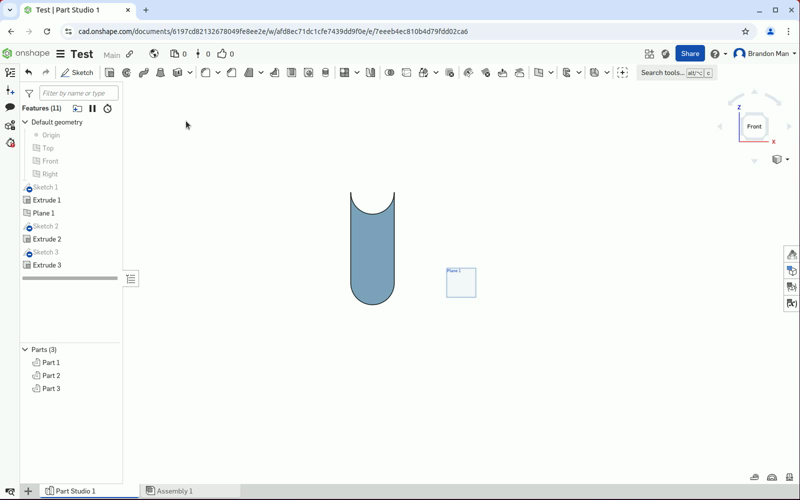
mouse_move(73, 189)
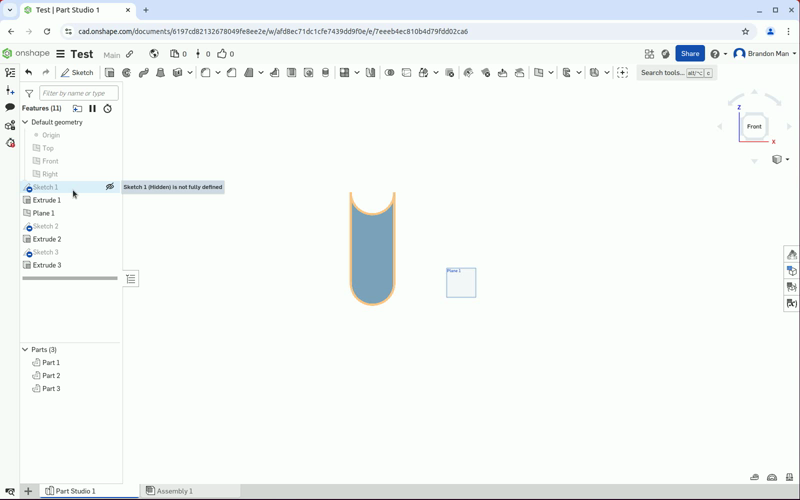
click(73, 189)
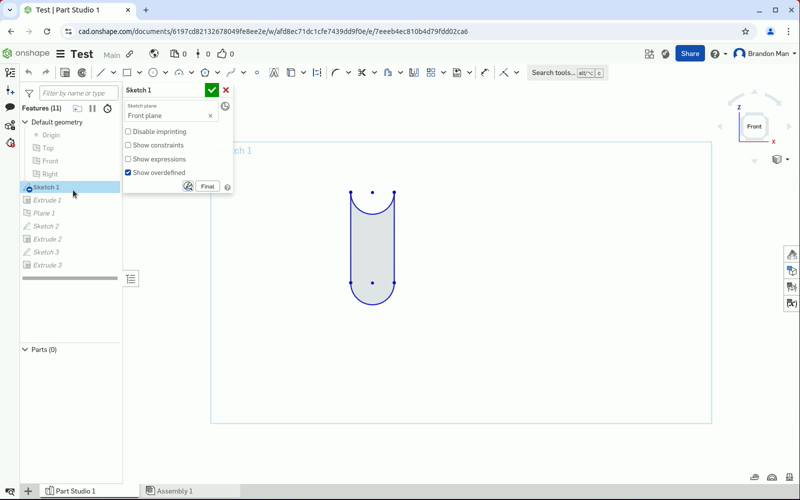
mouse_move(229, 92)
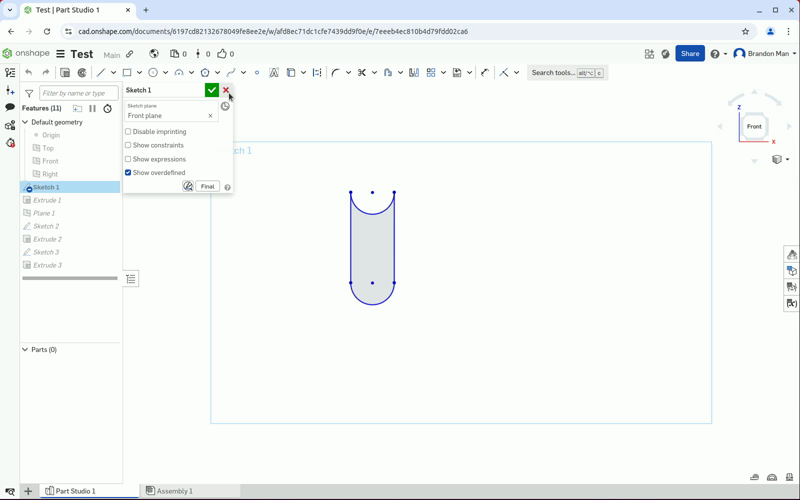
click(229, 92)
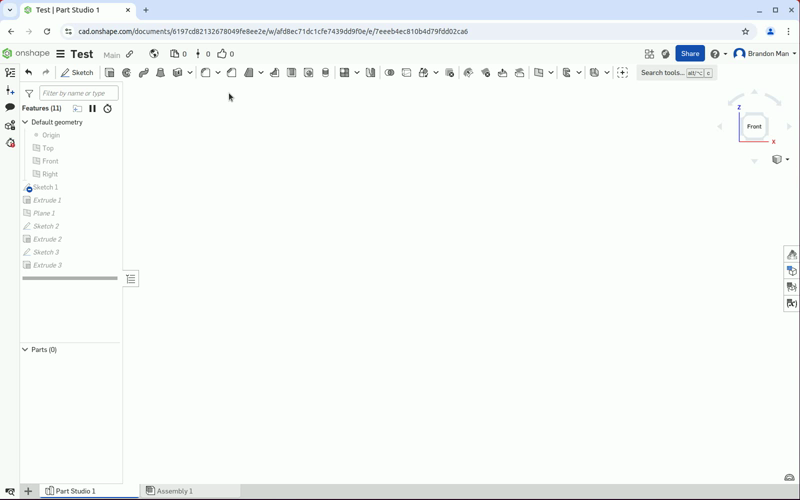
key(shift+s)
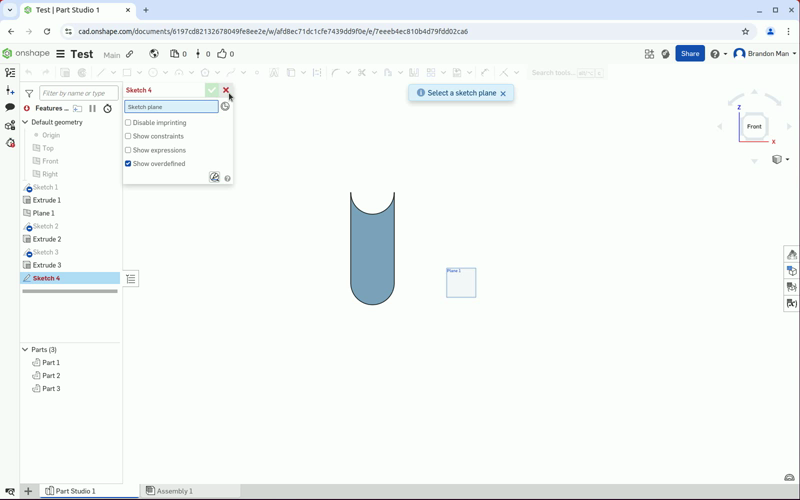
mouse_move(73, 215)
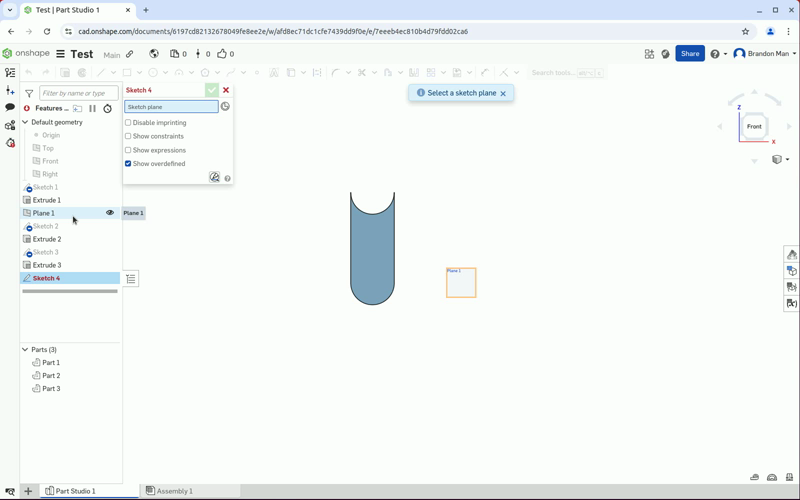
click(73, 215)
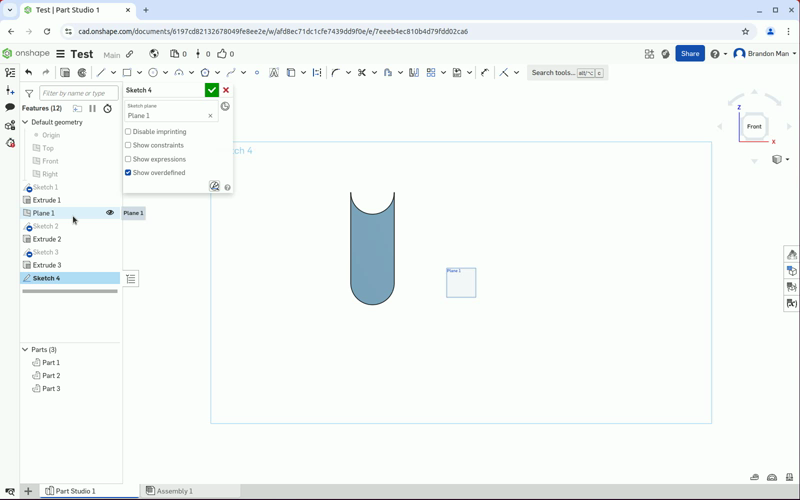
mouse_move(73, 352)
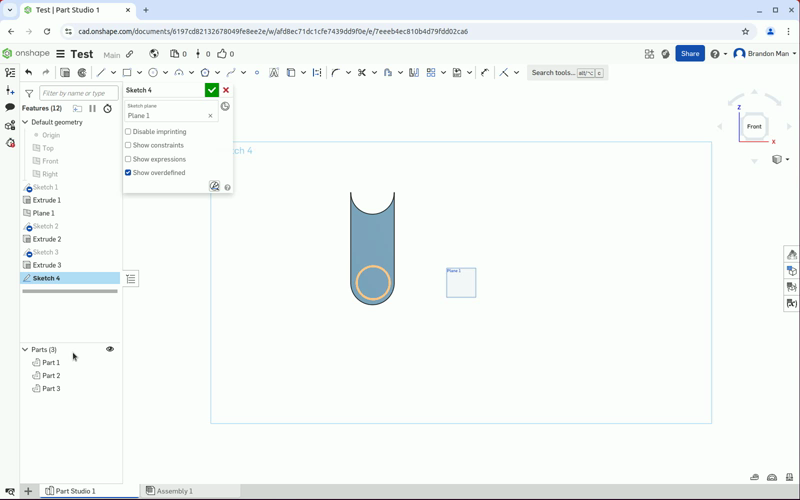
key(y)
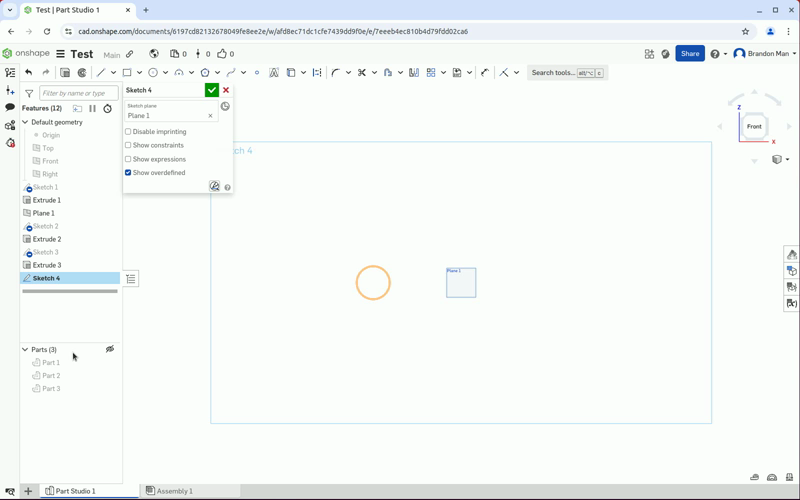
key(c)
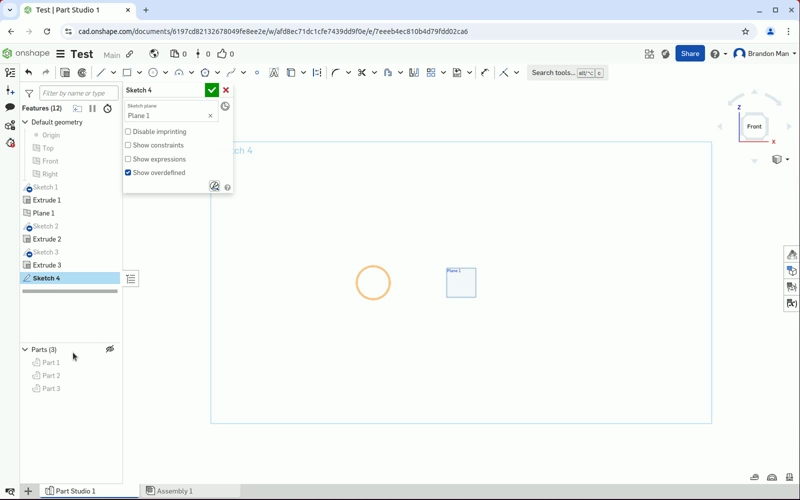
key_down(shift)
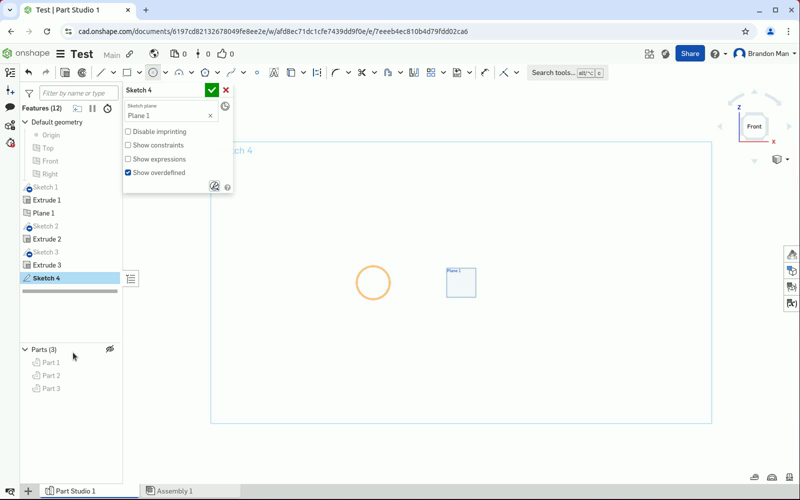
mouse_move(373, 192)
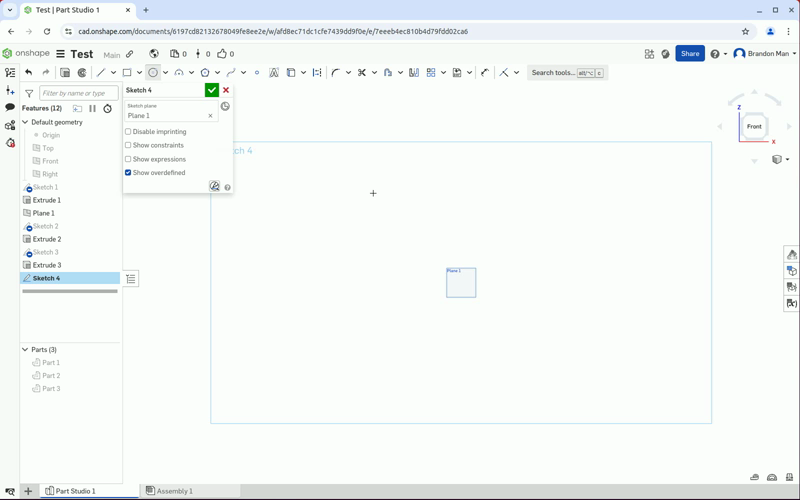
click(373, 192)
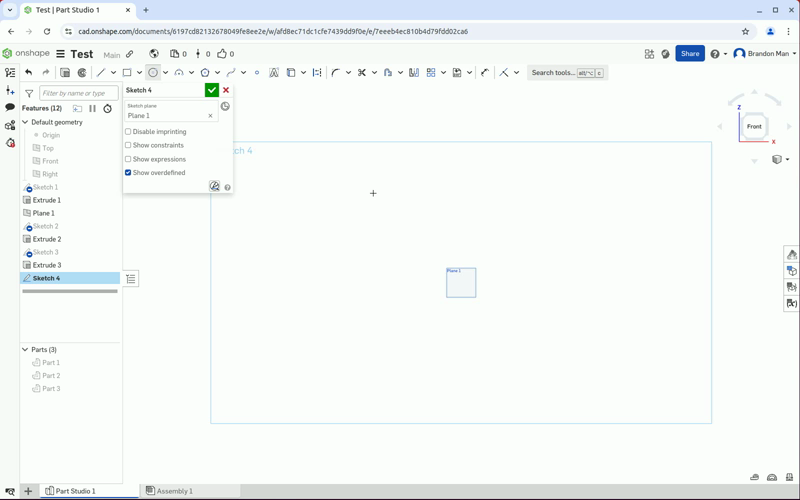
key_up(shift)
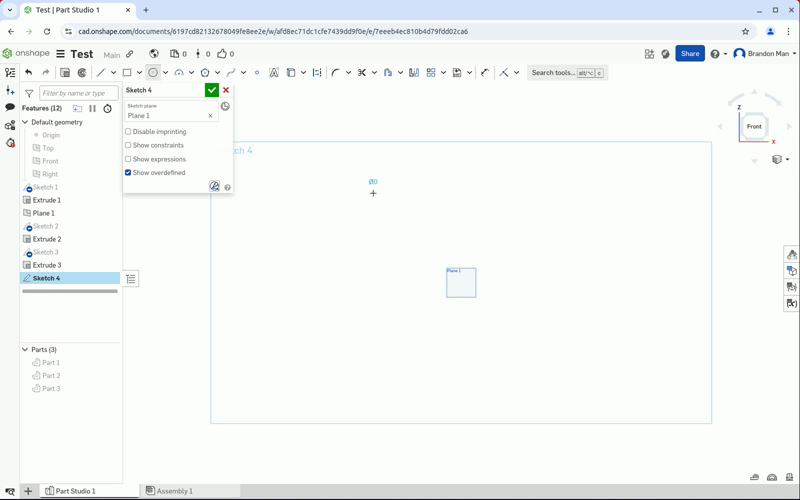
mouse_move(389, 192)
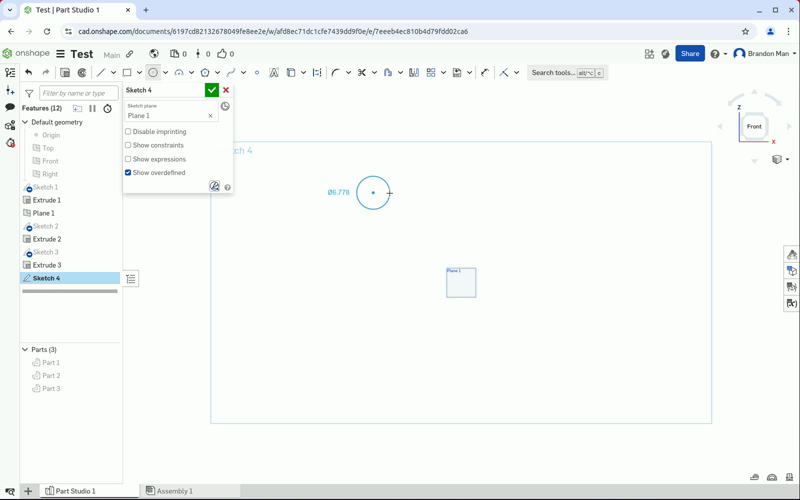
click(389, 192)
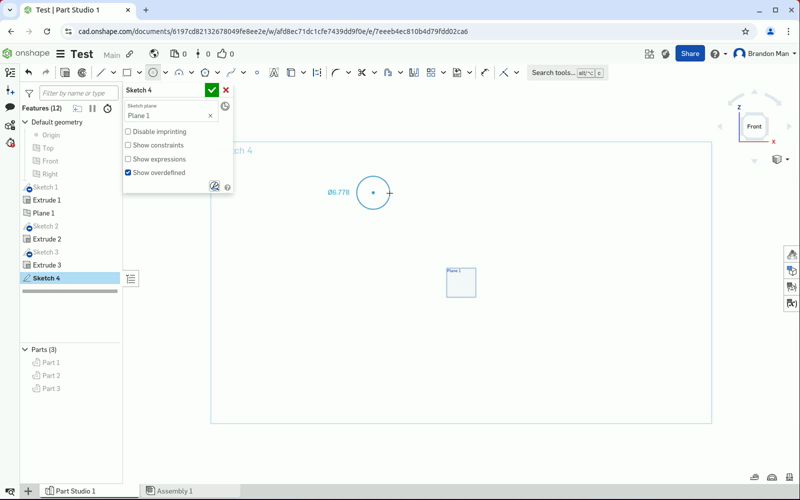
key(esc)
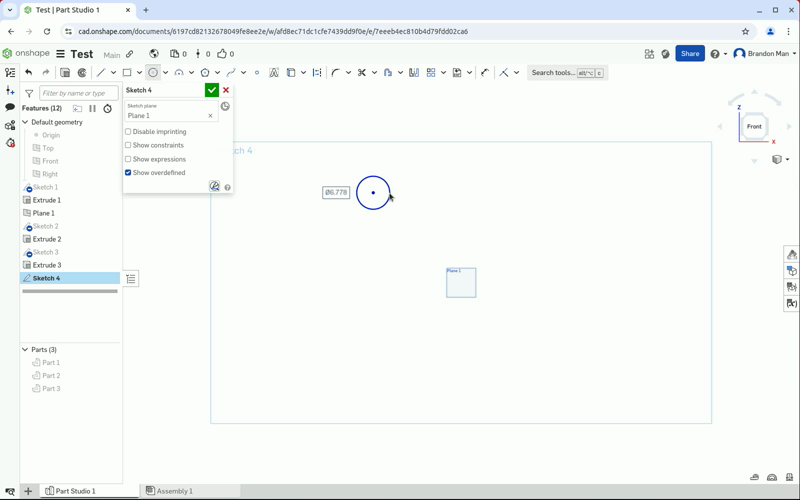
mouse_move(384, 187)
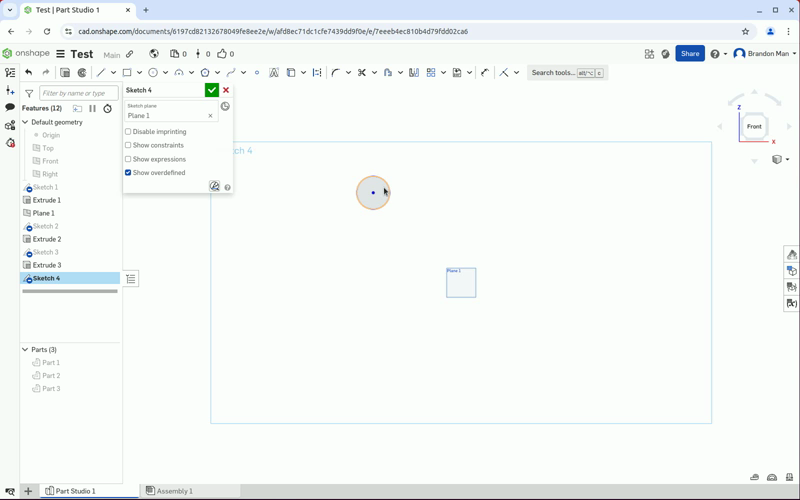
scroll(6)
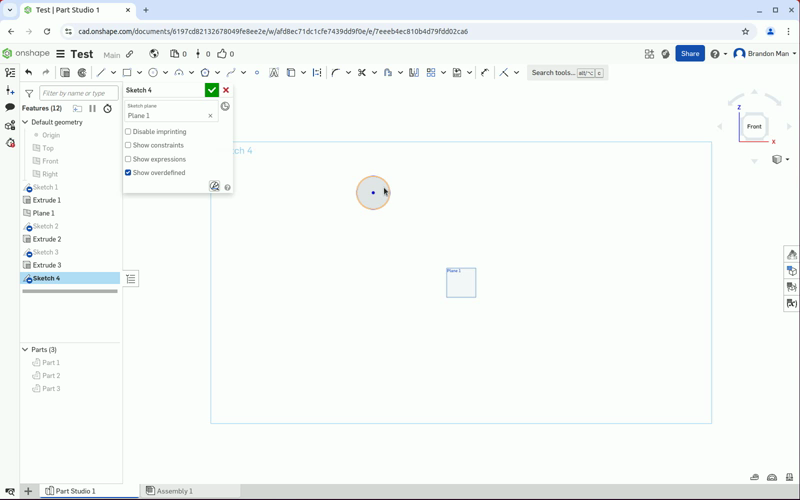
scroll(6)
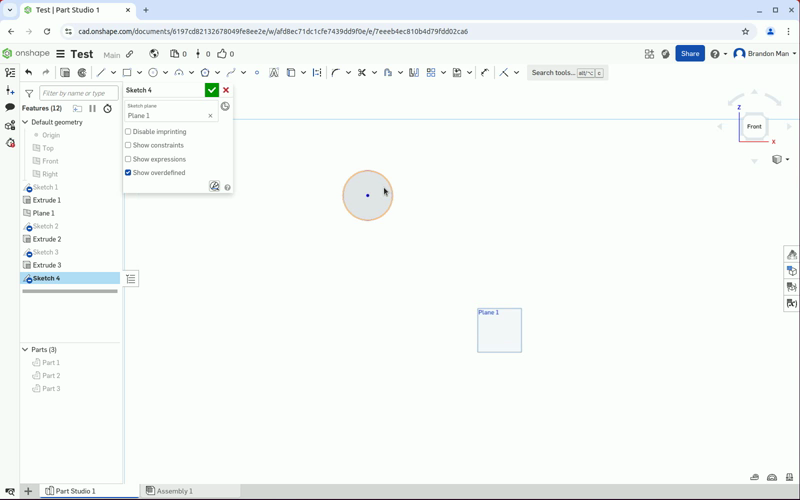
scroll(6)
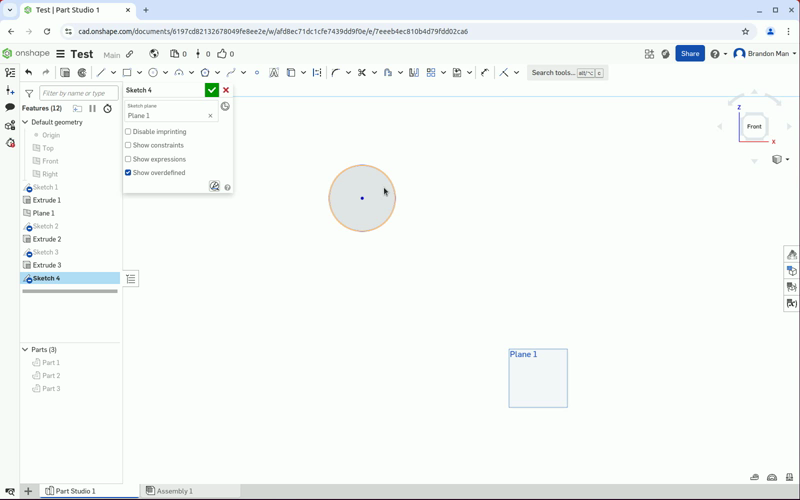
scroll(6)
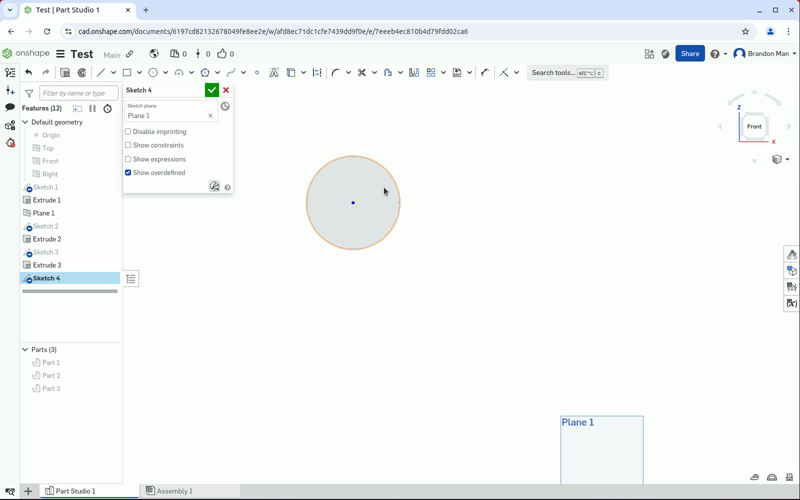
scroll(6)
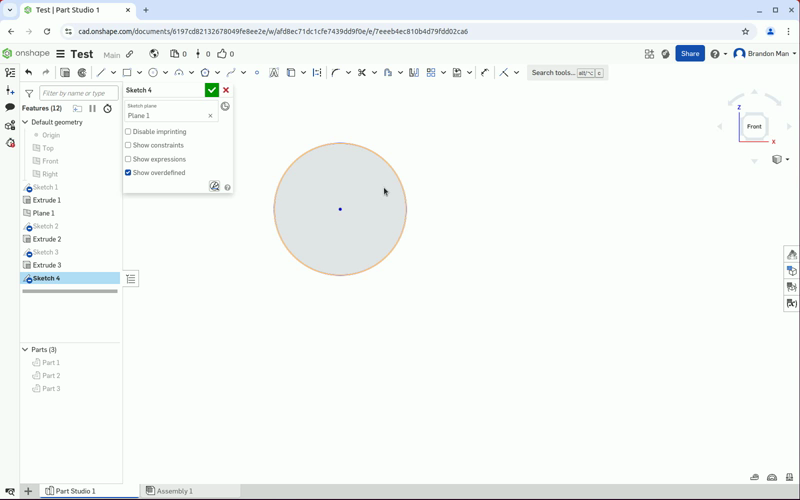
scroll(6)
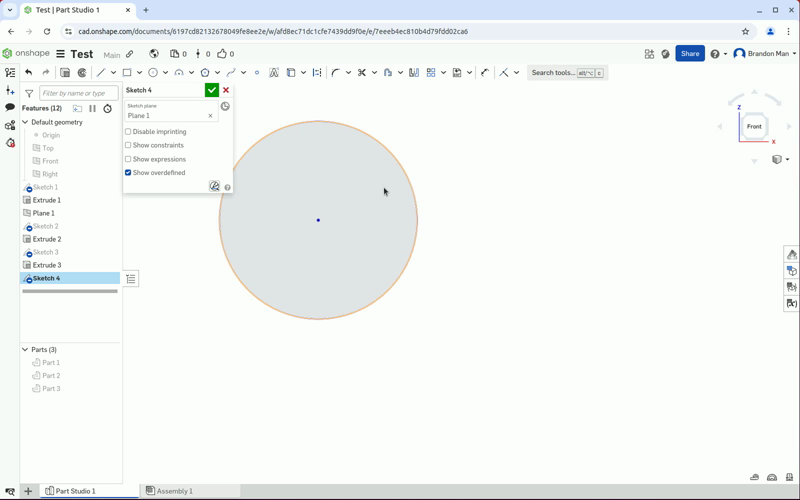
scroll(6)
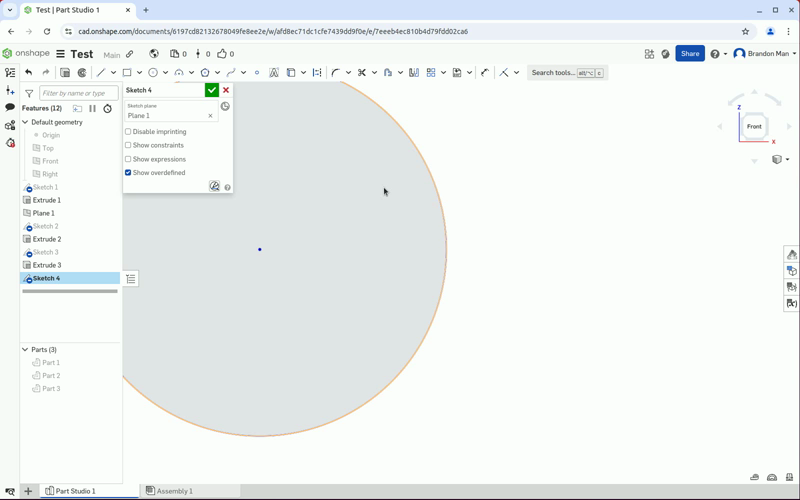
click(384, 187)
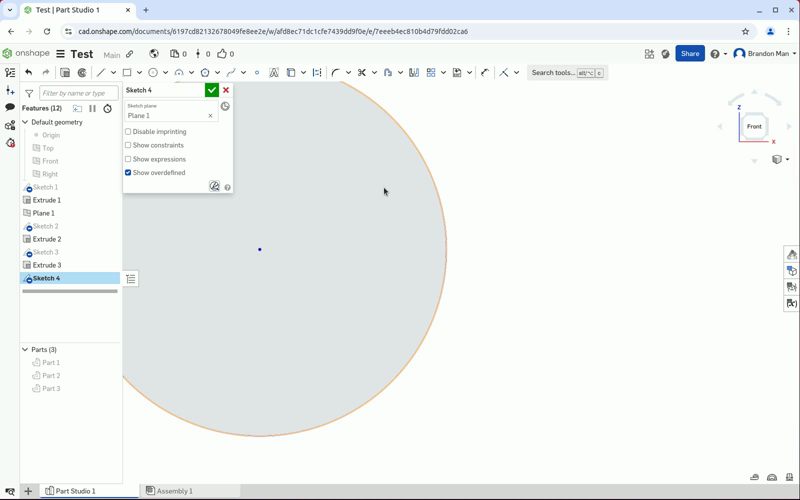
scroll(-6)
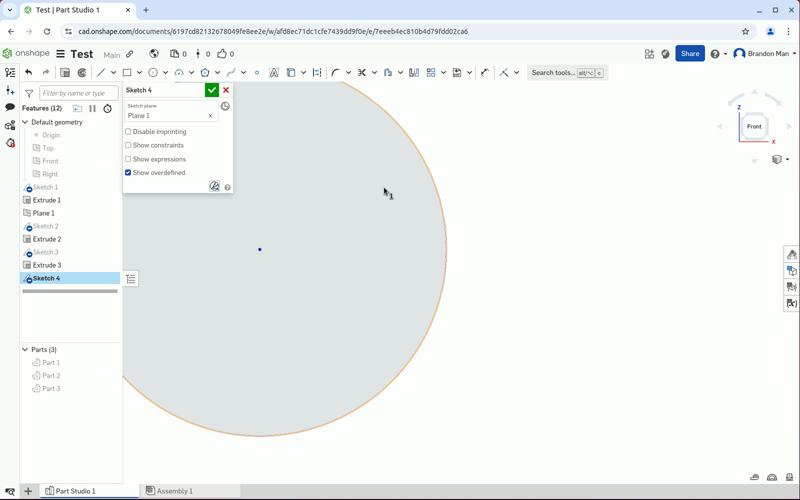
scroll(-6)
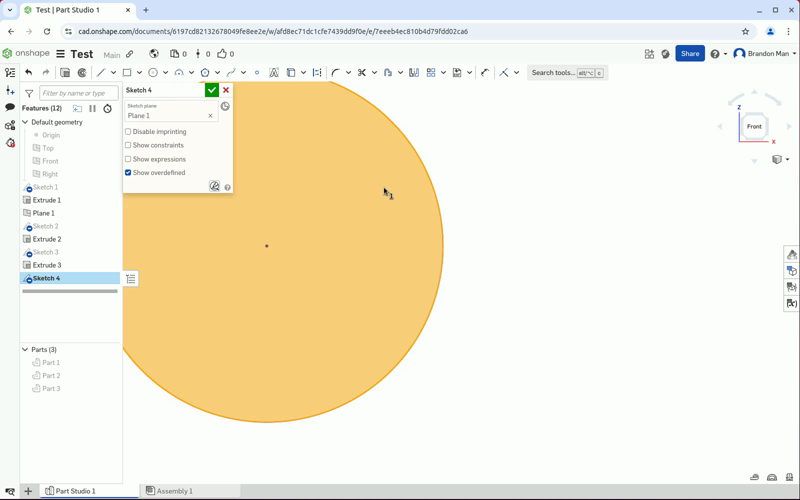
scroll(-6)
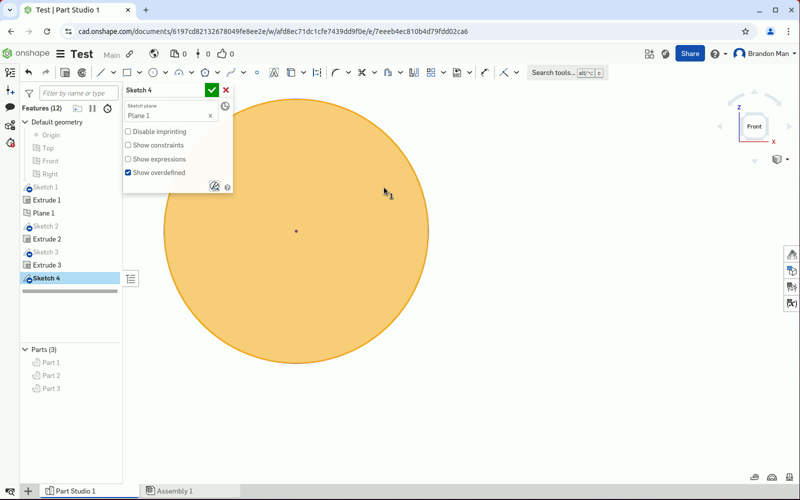
scroll(-6)
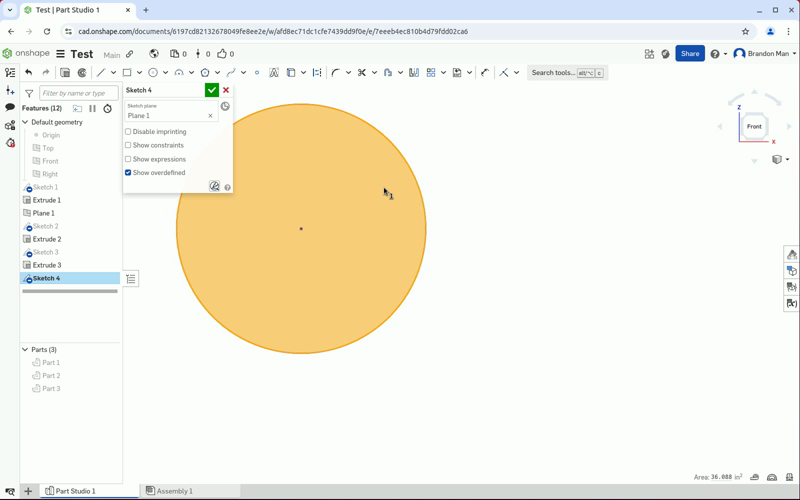
scroll(-6)
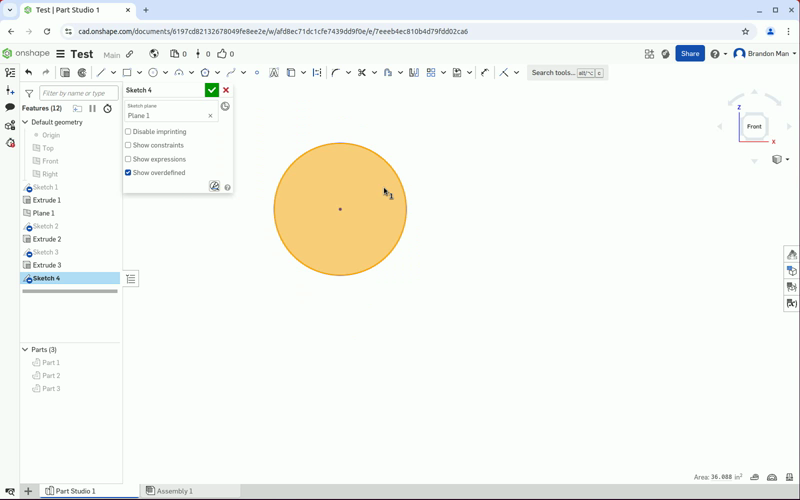
scroll(-6)
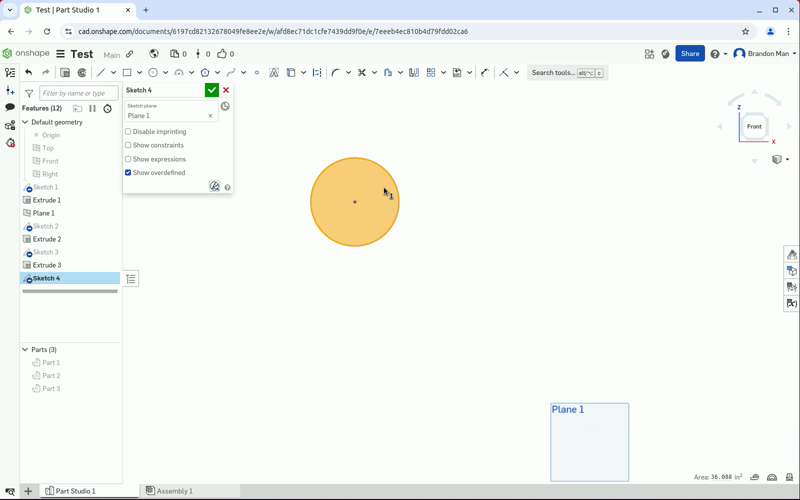
scroll(-6)
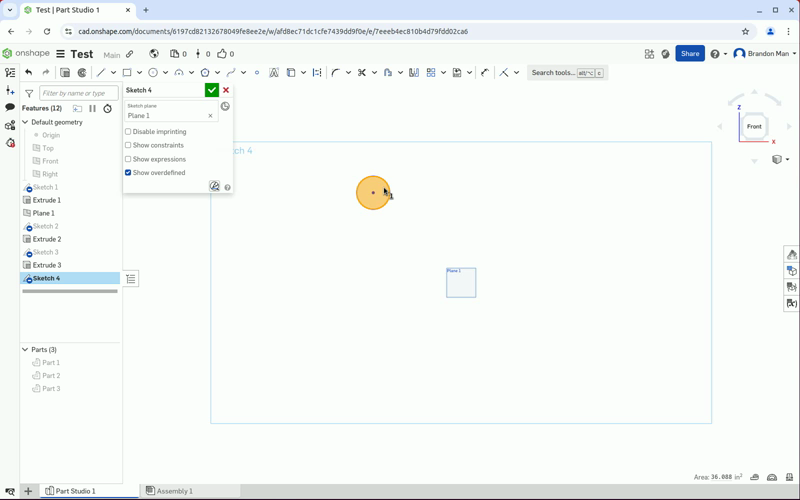
mouse_move(73, 352)
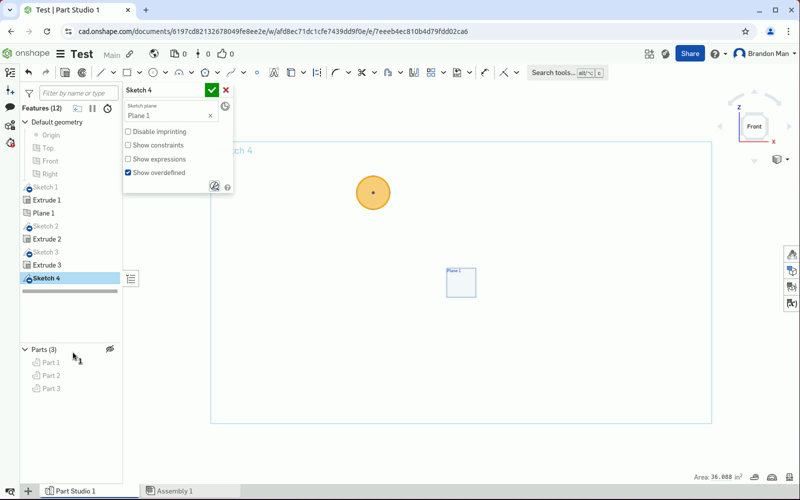
key(shift+y)
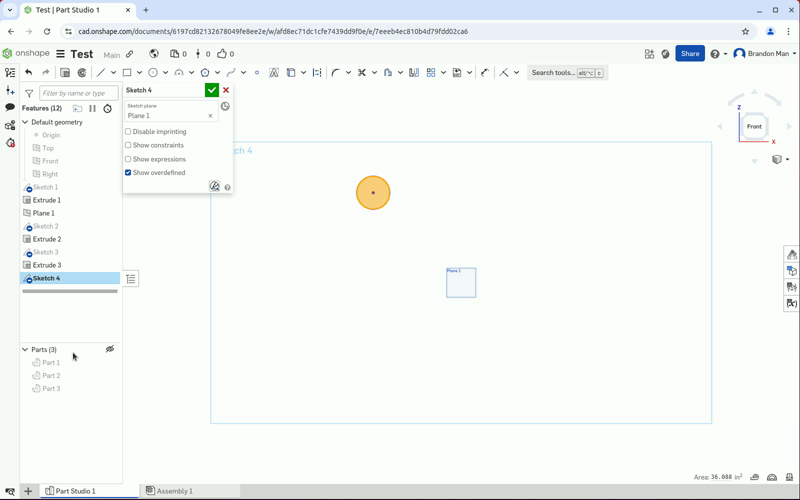
key(shift+e)
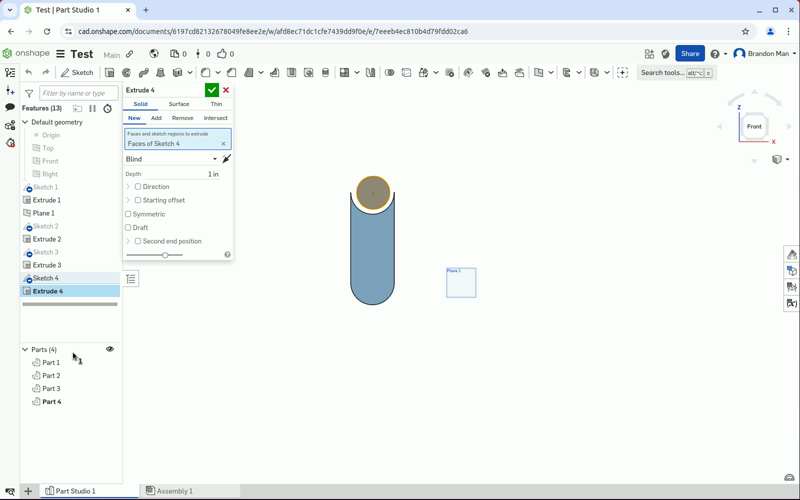
mouse_move(143, 106)
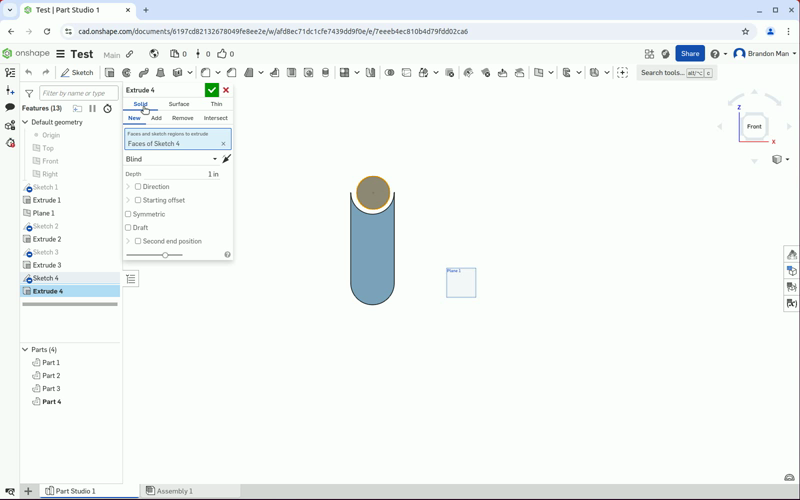
click(143, 106)
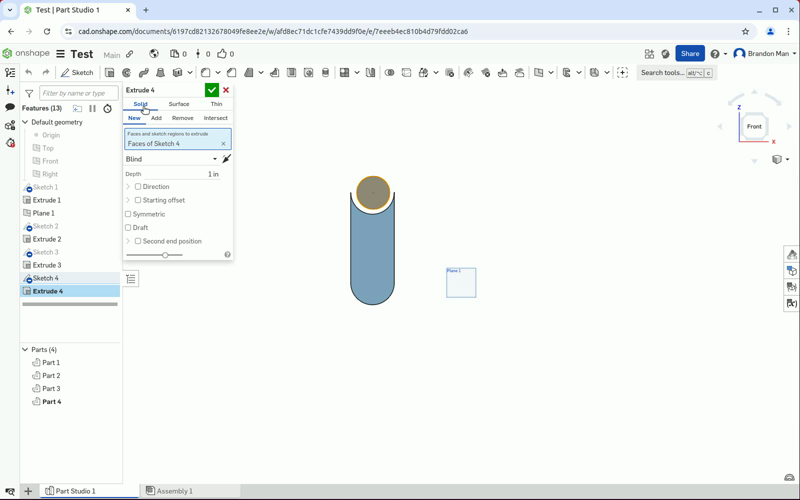
mouse_move(186, 120)
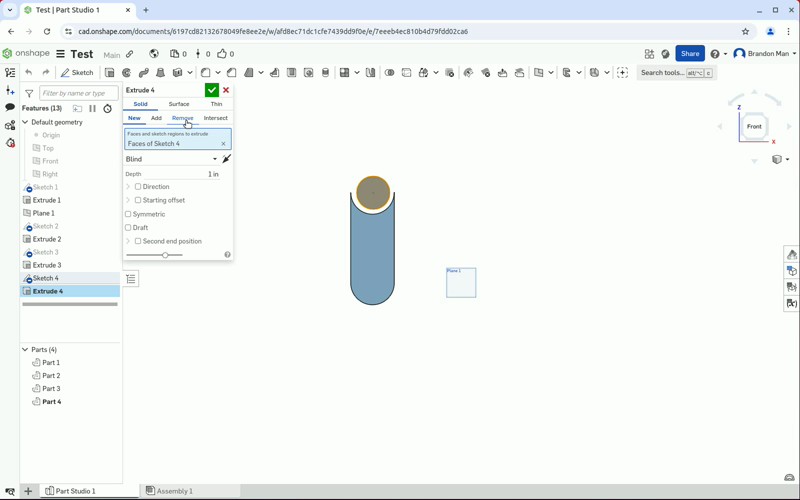
click(186, 120)
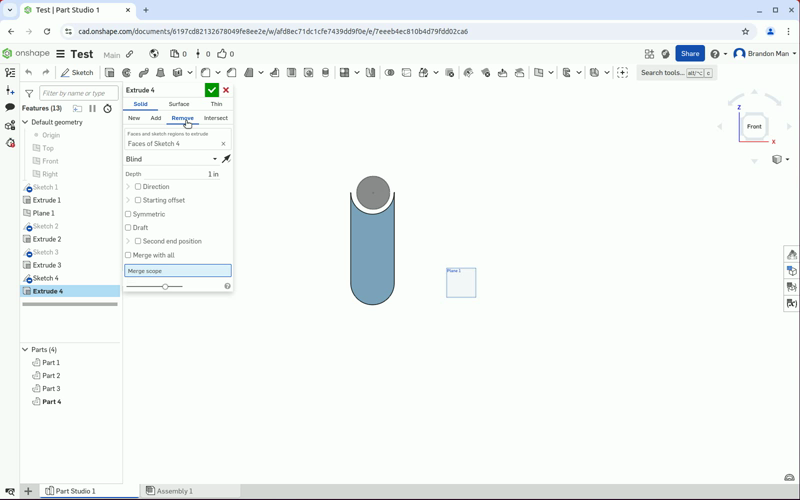
key(tab, 4)
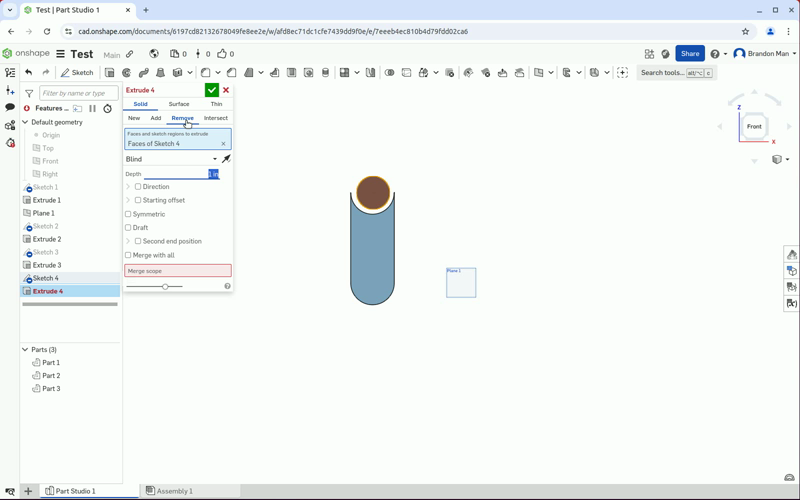
text(8.906)
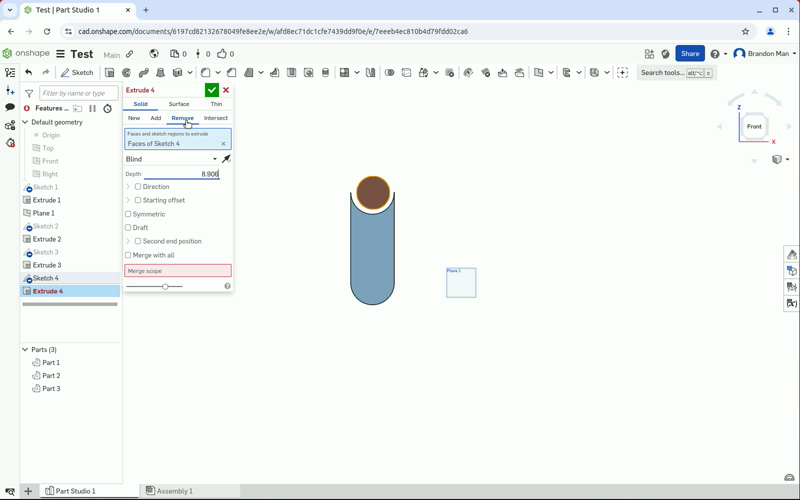
key(tab, 6)
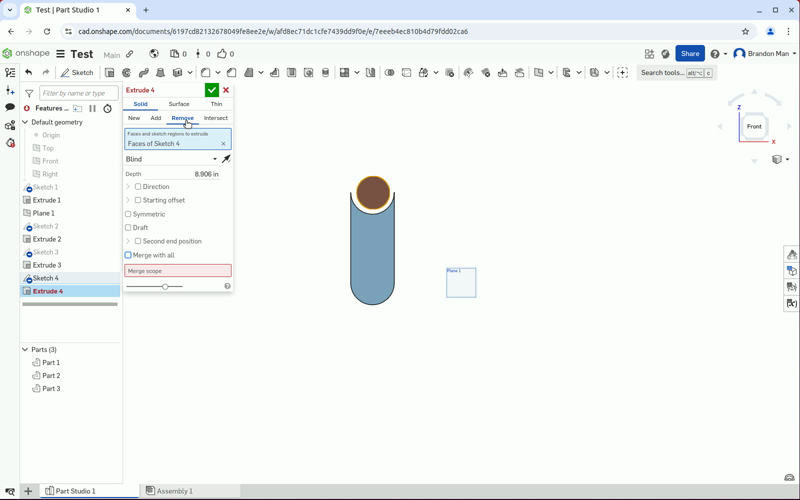
key(space)
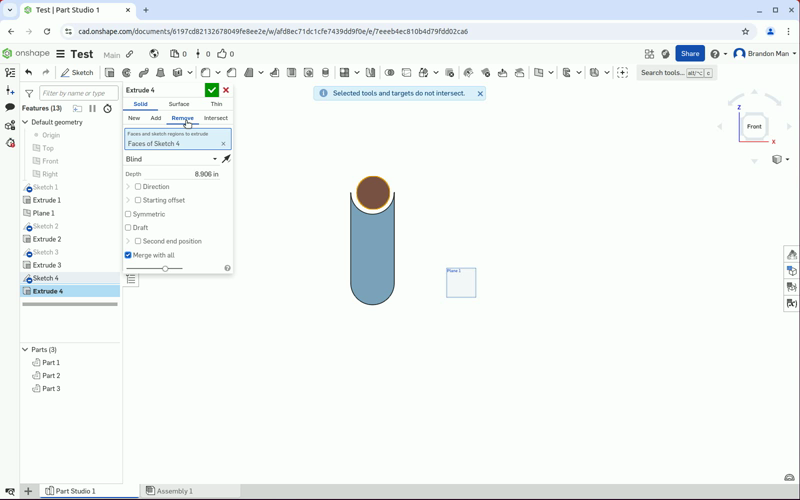
key(enter)
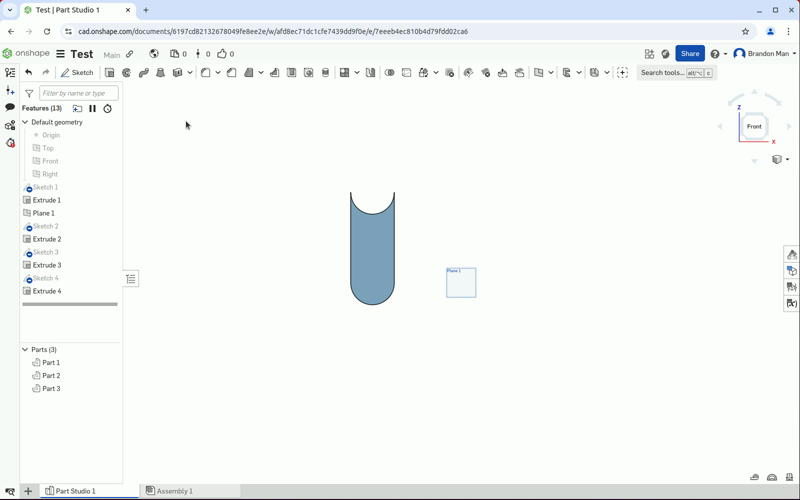
key(shift+h)
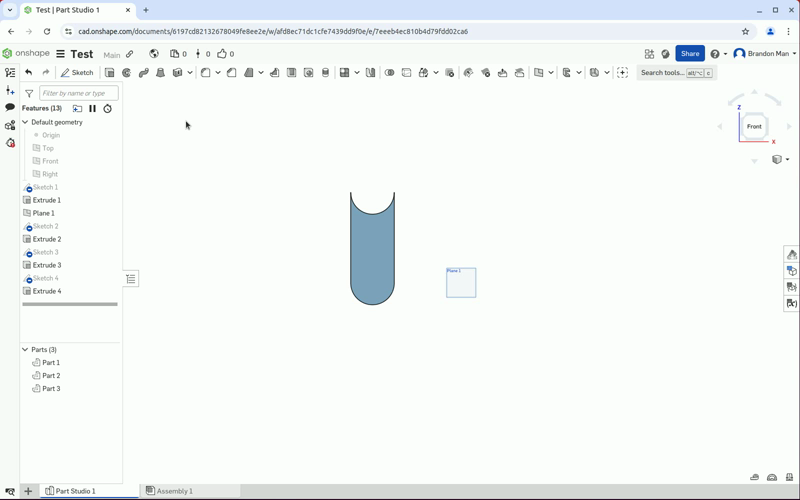
key(shift+h)
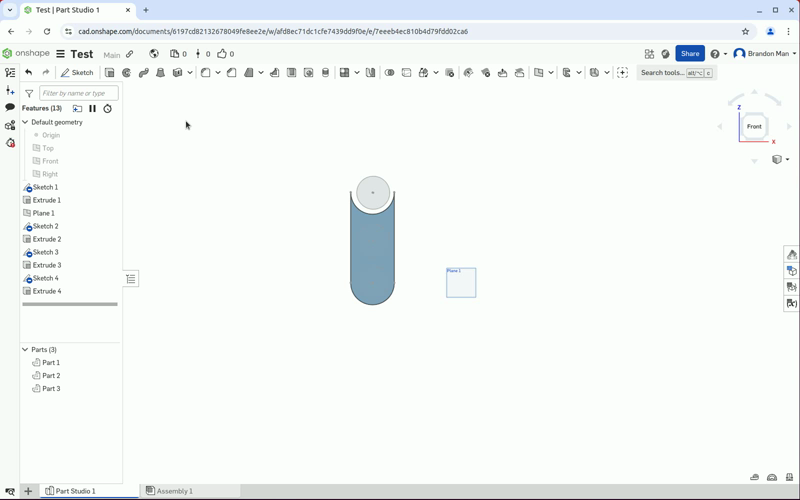
key(shift+7)
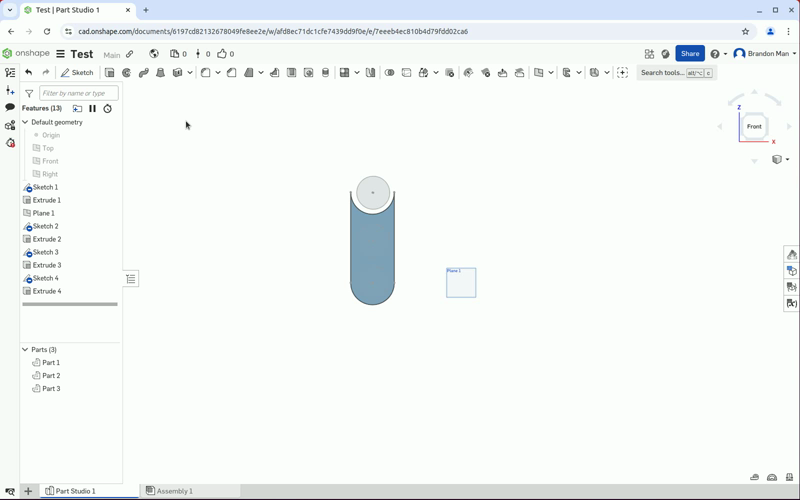
key(left, 2)
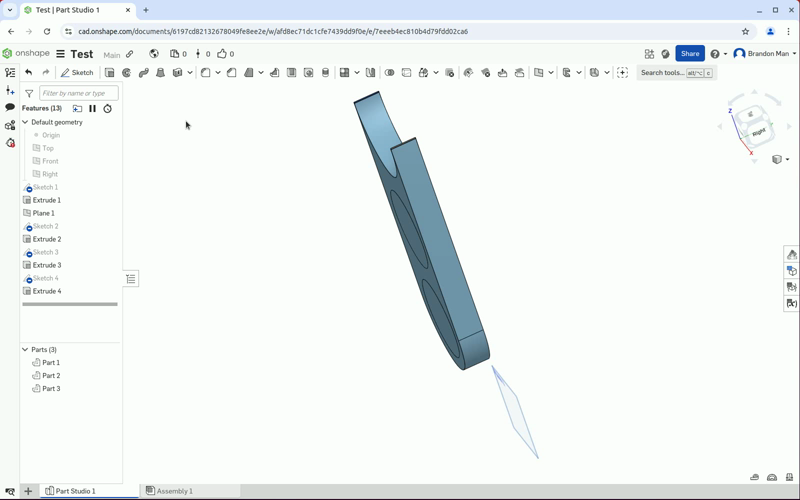
key(down, 2)
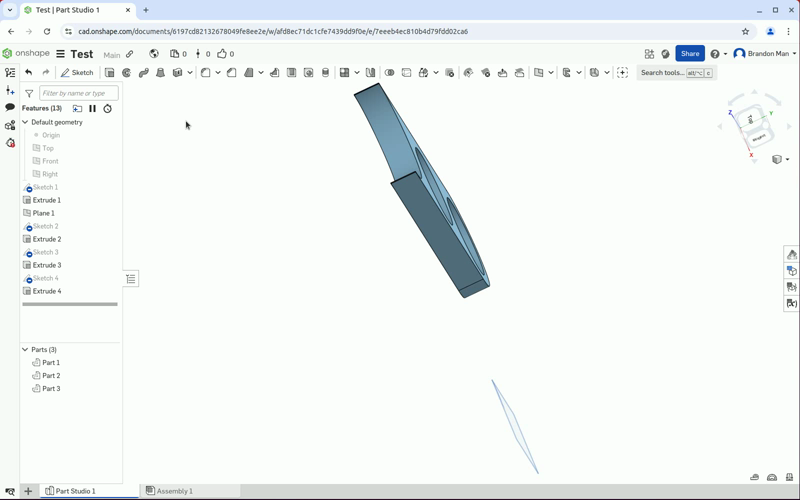
key(up, 2)
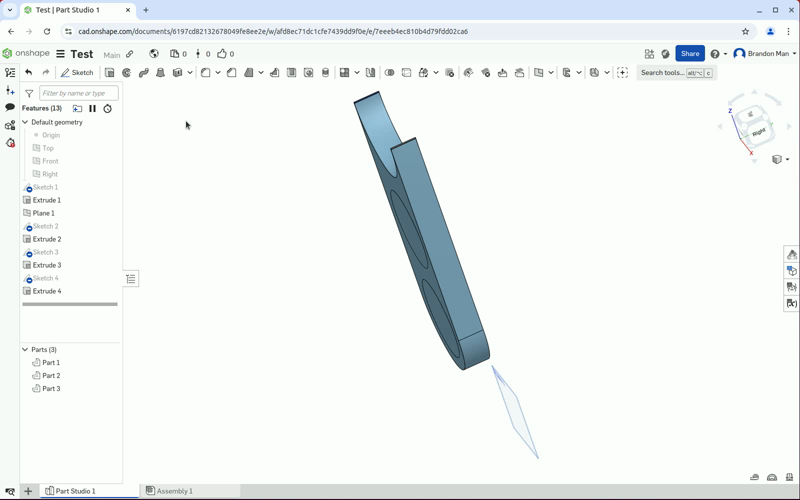
key(right, 2)
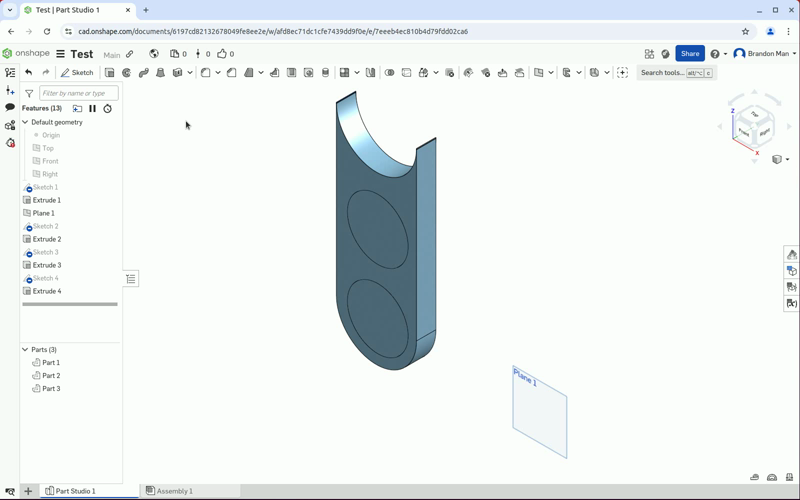
mouse_move(73, 189)
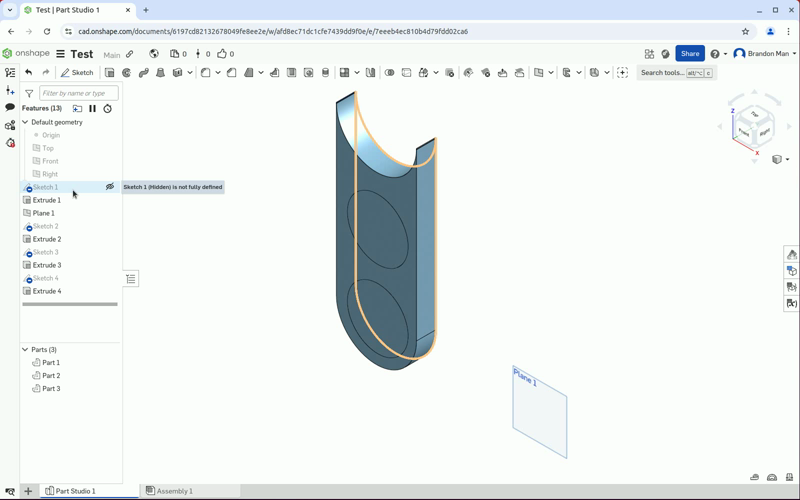
click(73, 189)